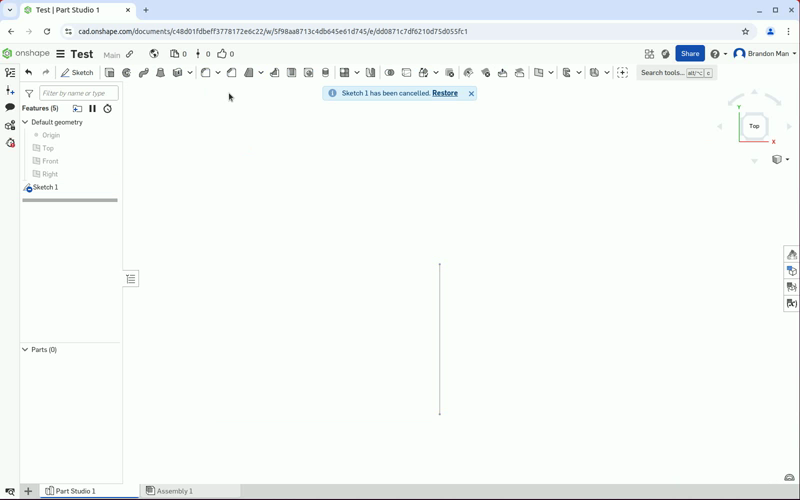
key(shift+h)
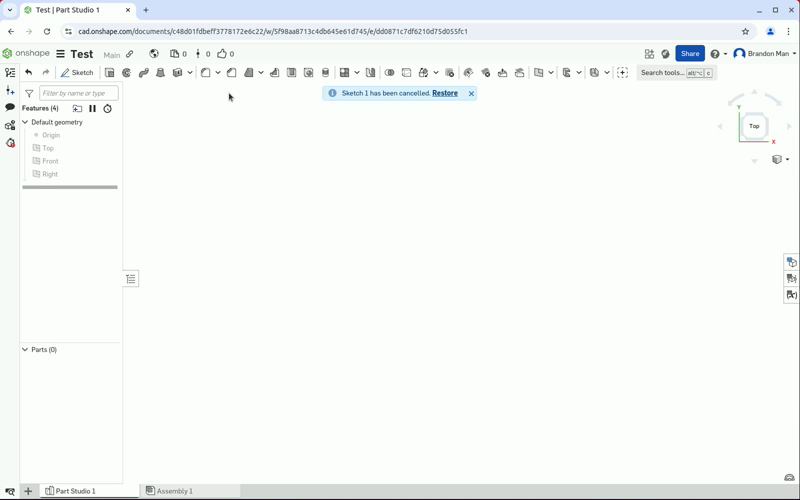
mouse_move(73, 352)
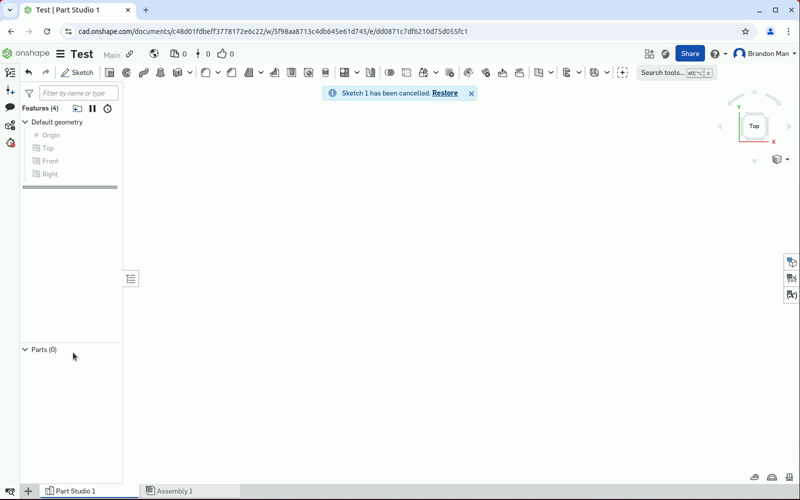
key(y)
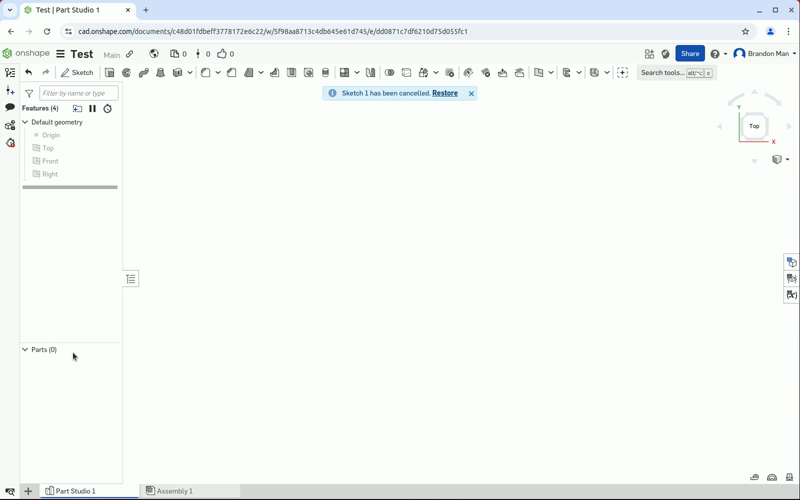
key(shift+p)
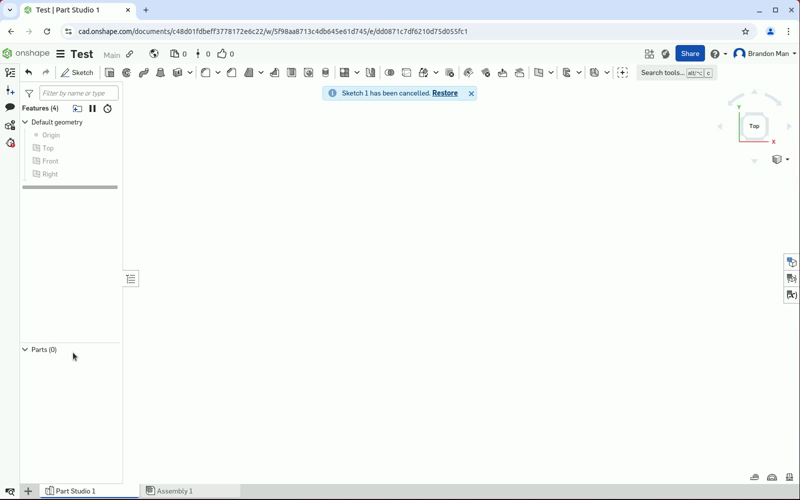
key(space)
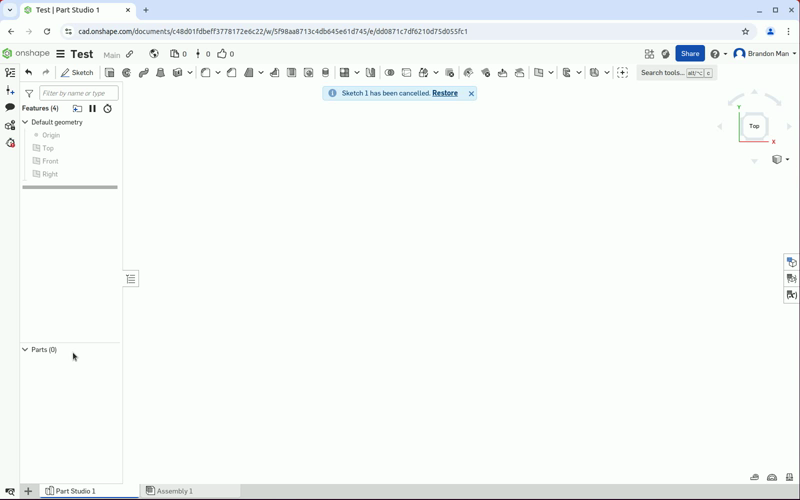
key_down(shift)
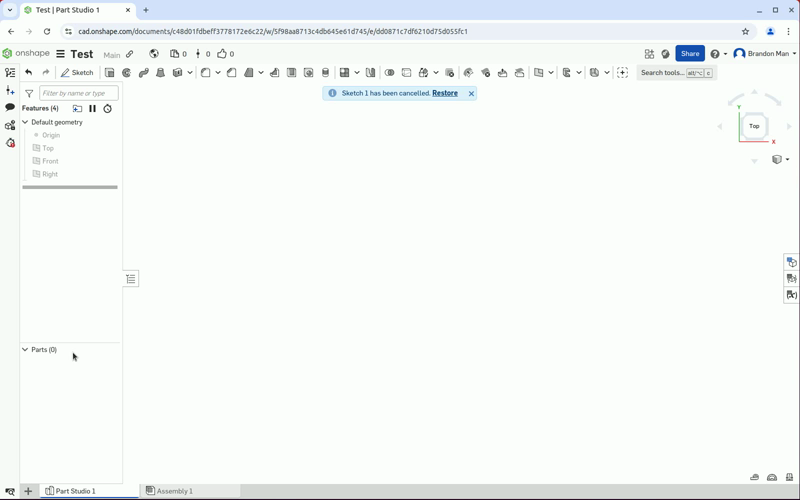
key(up)
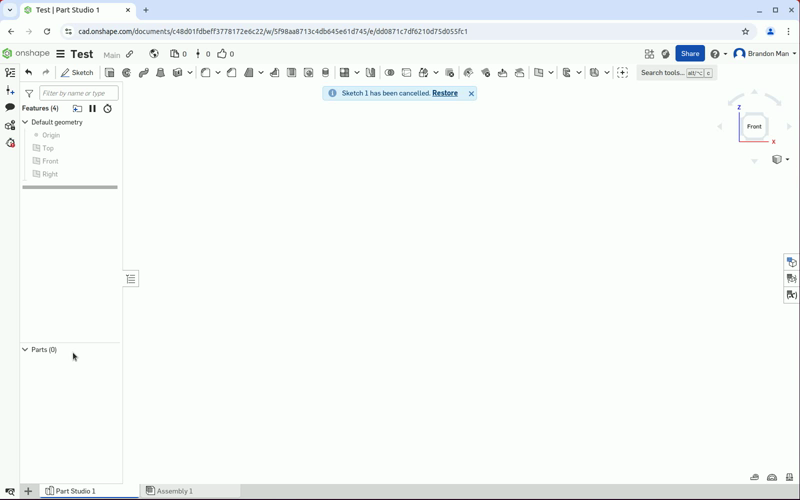
key_up(shift)
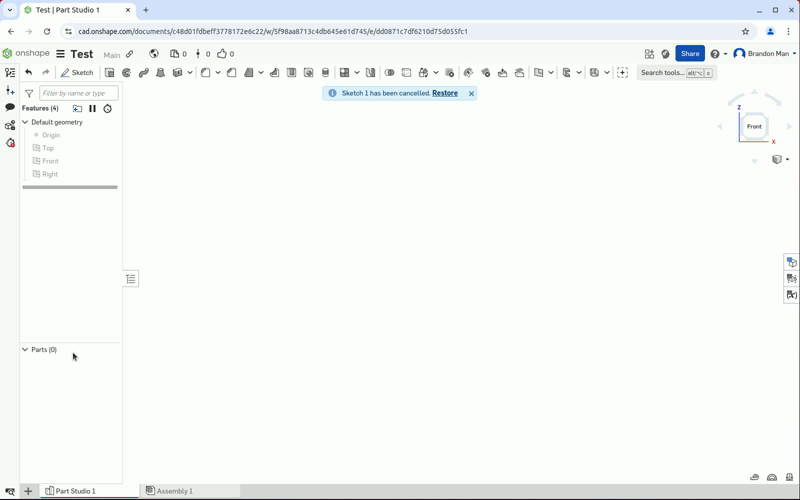
key(space)
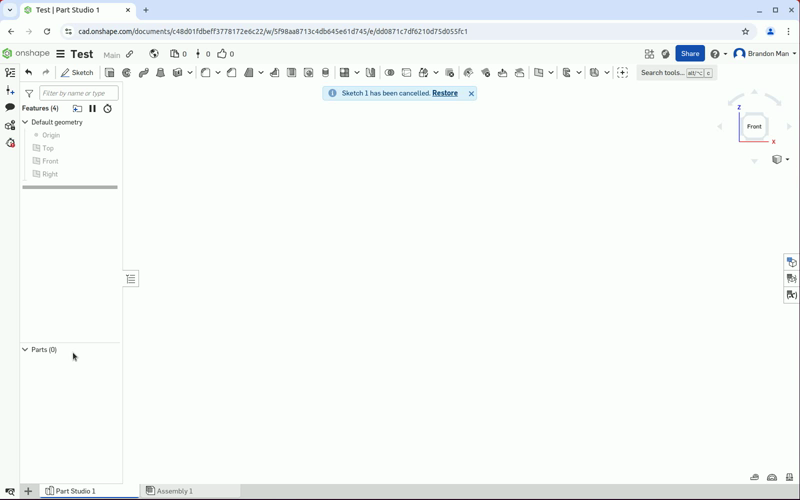
key_down(shift)
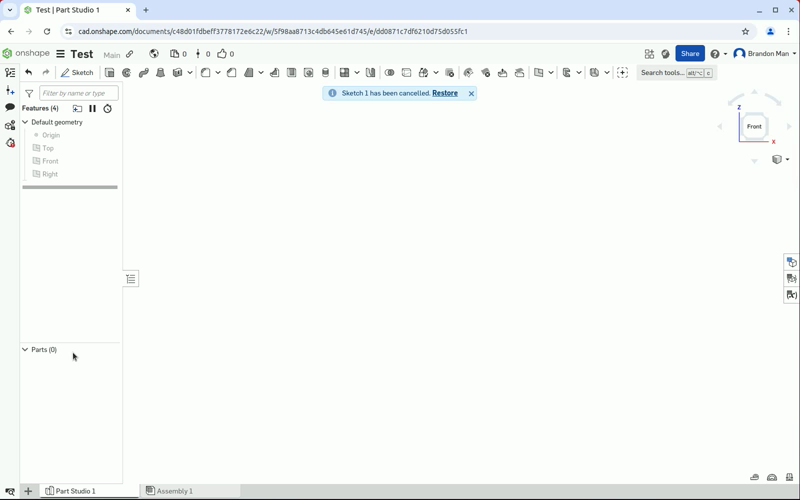
key(left)
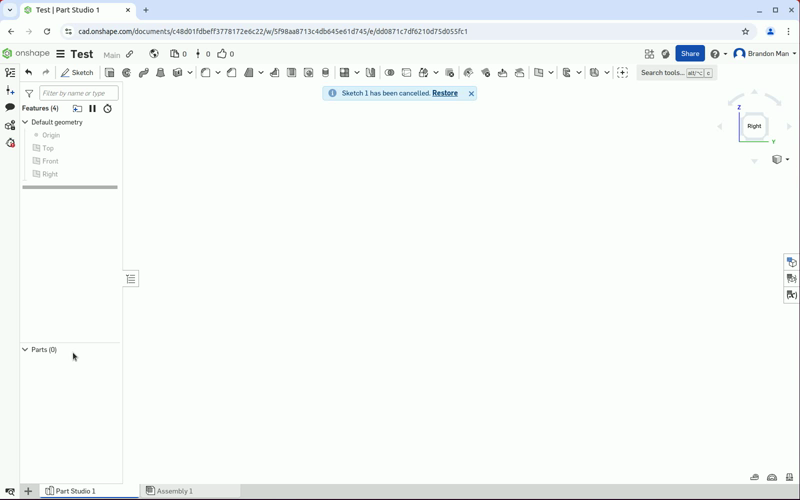
key_up(shift)
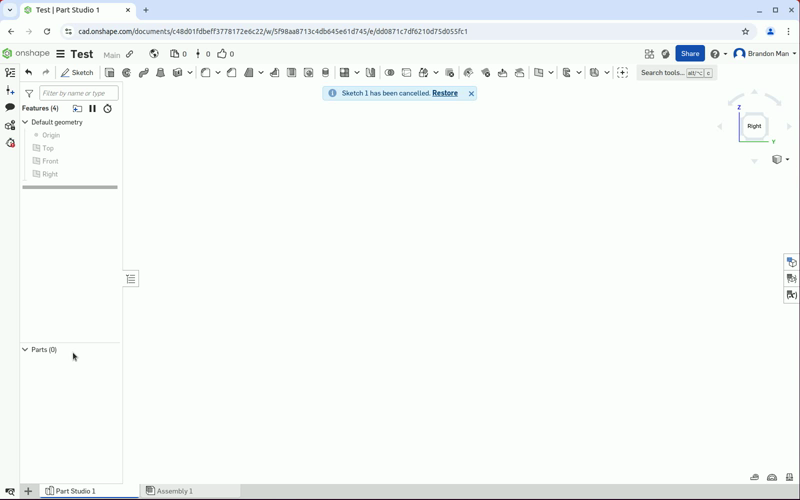
mouse_move(73, 352)
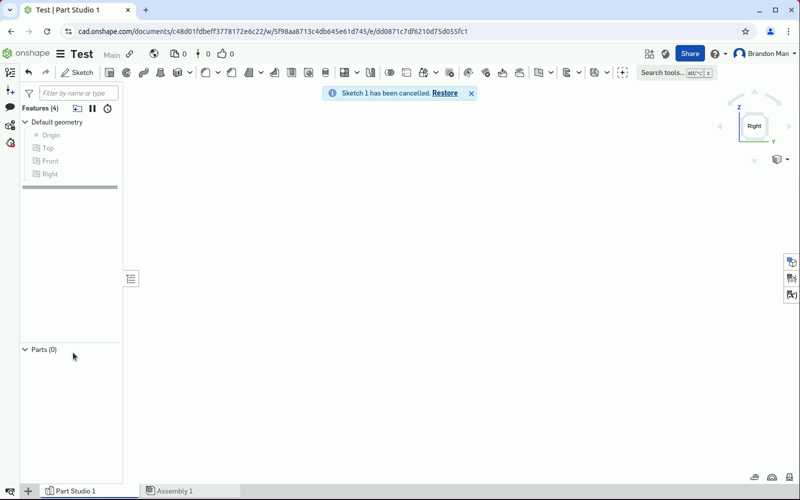
key(shift+y)
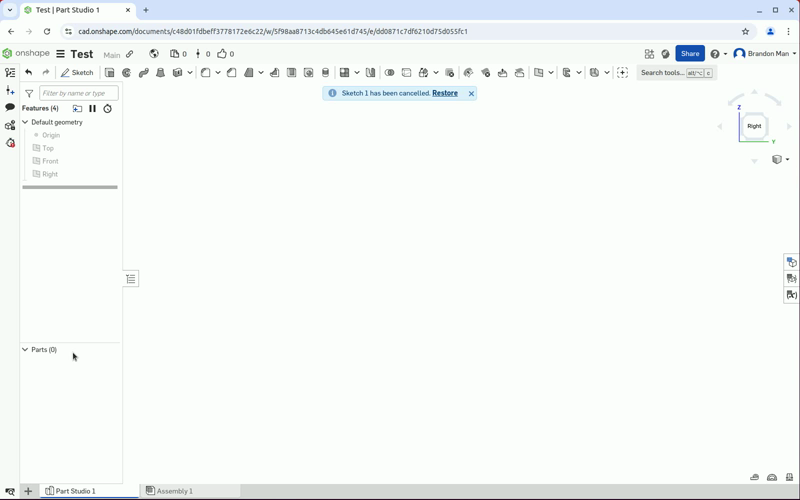
key(shift+s)
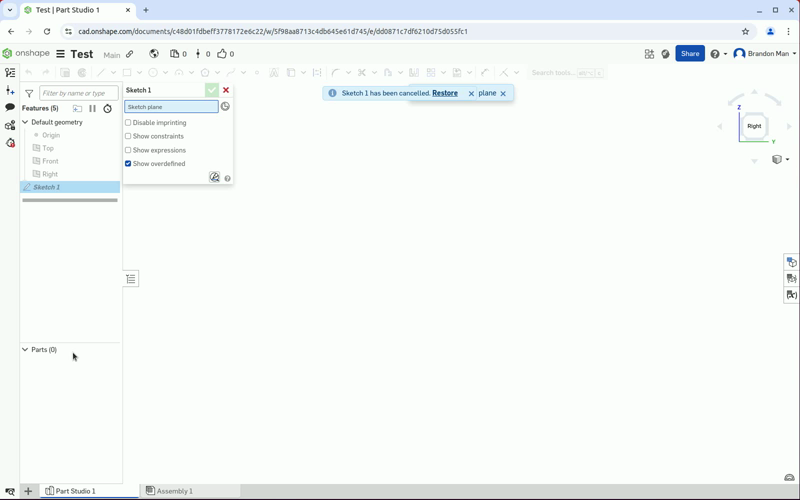
mouse_move(73, 176)
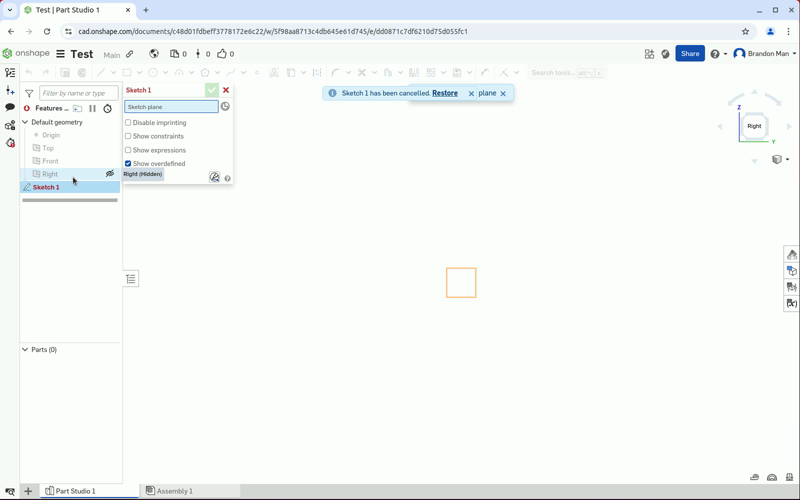
click(73, 176)
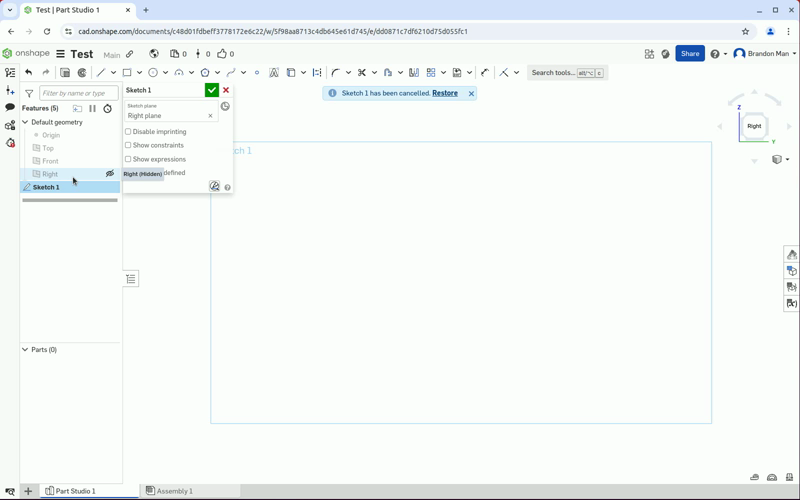
mouse_move(73, 352)
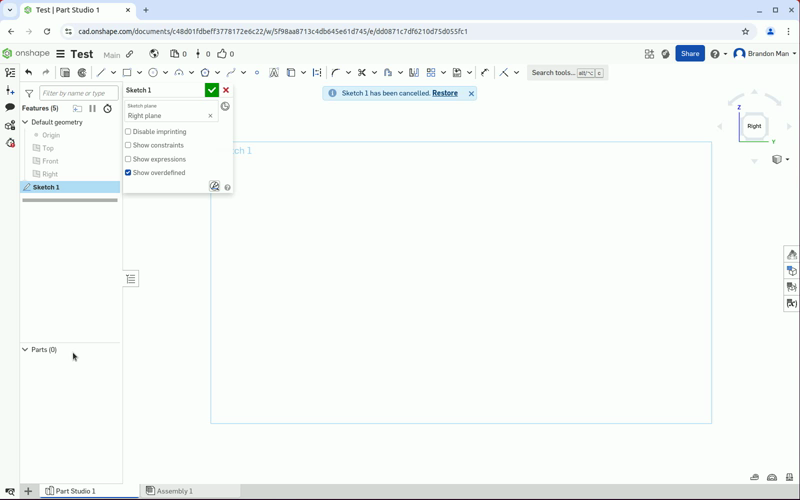
key(y)
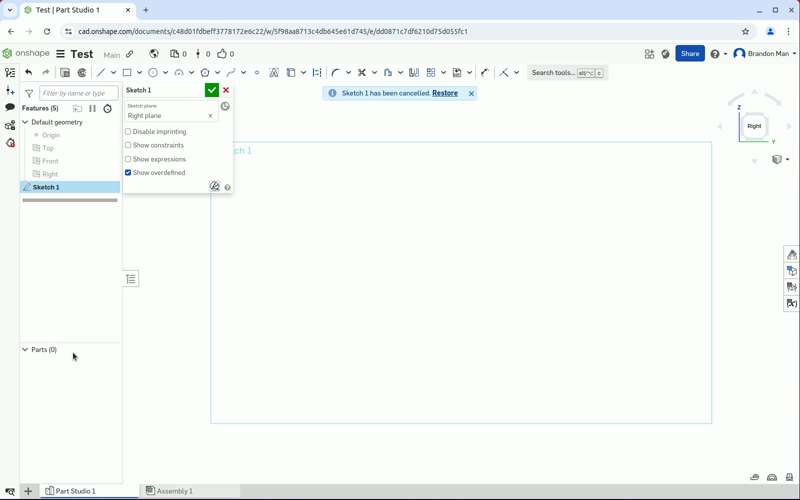
key(l)
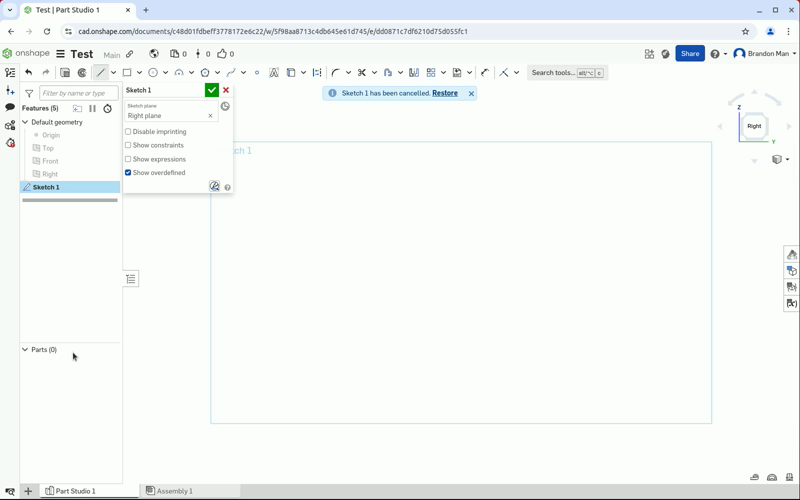
key_down(shift)
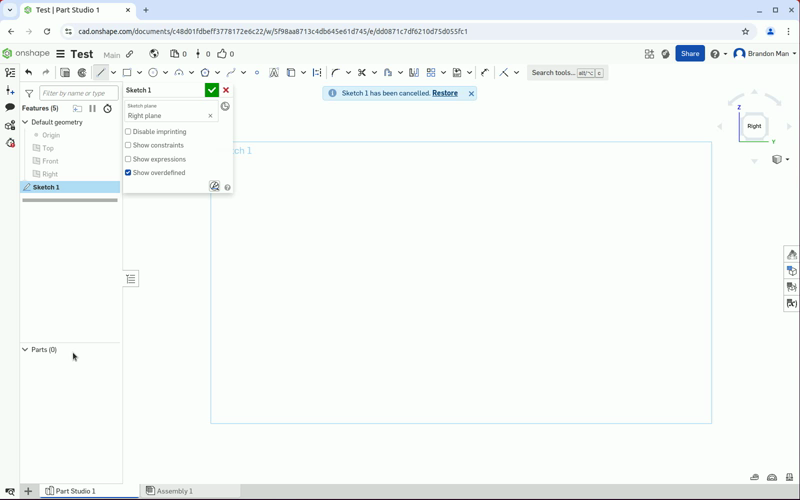
mouse_move(460, 282)
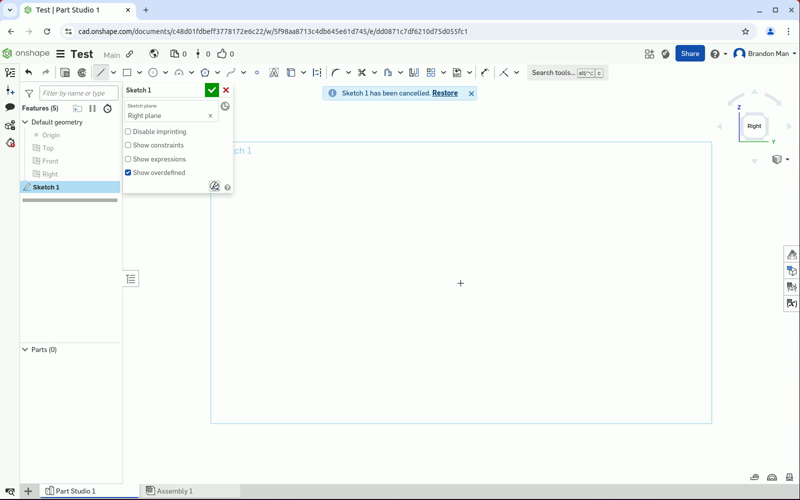
click(460, 282)
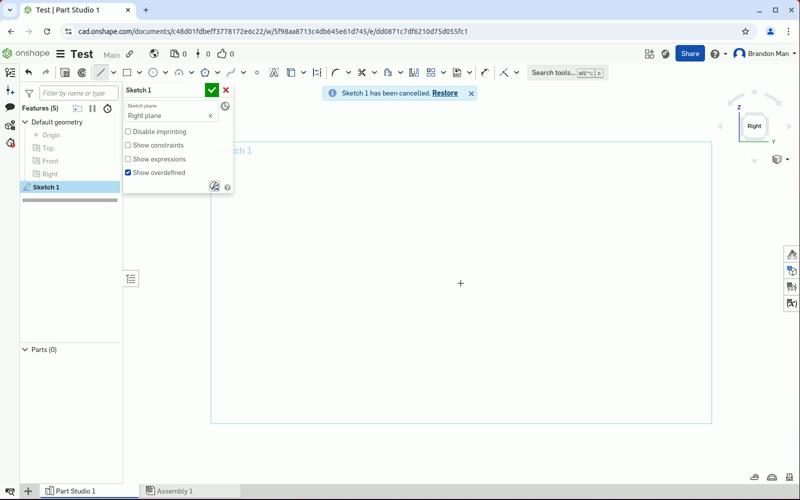
key_up(shift)
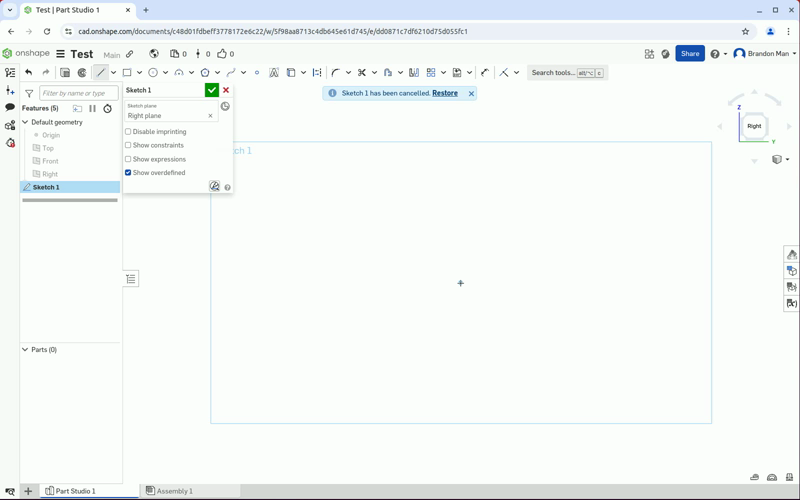
key_down(shift)
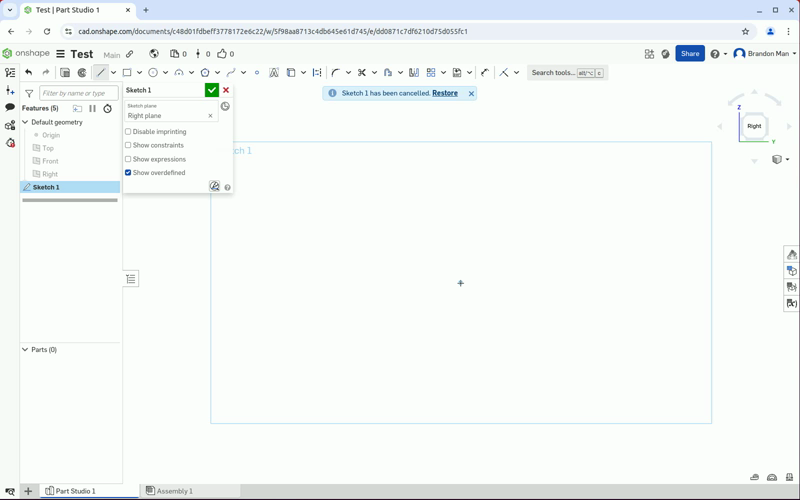
mouse_move(573, 282)
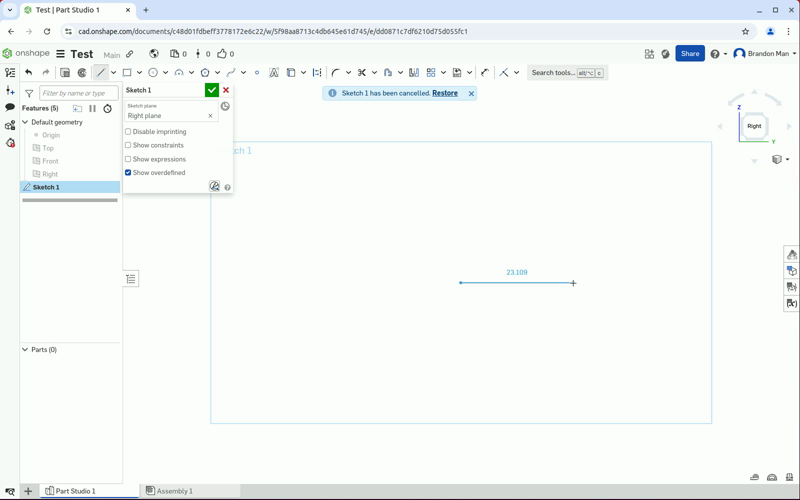
click(573, 282)
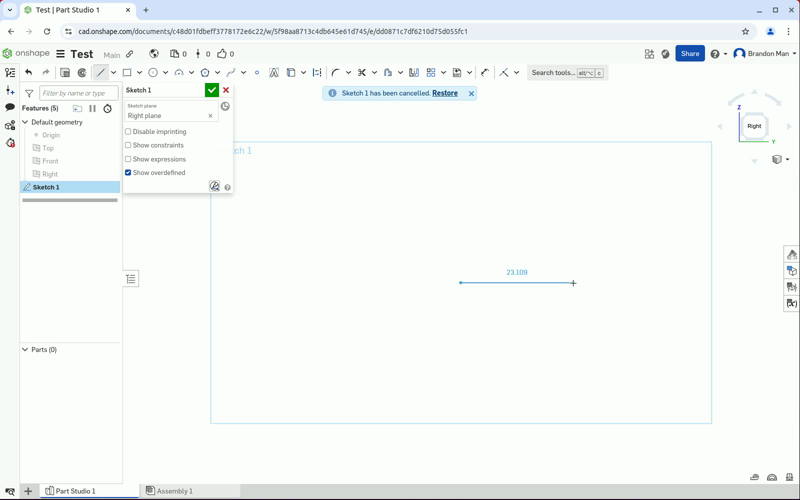
key_up(shift)
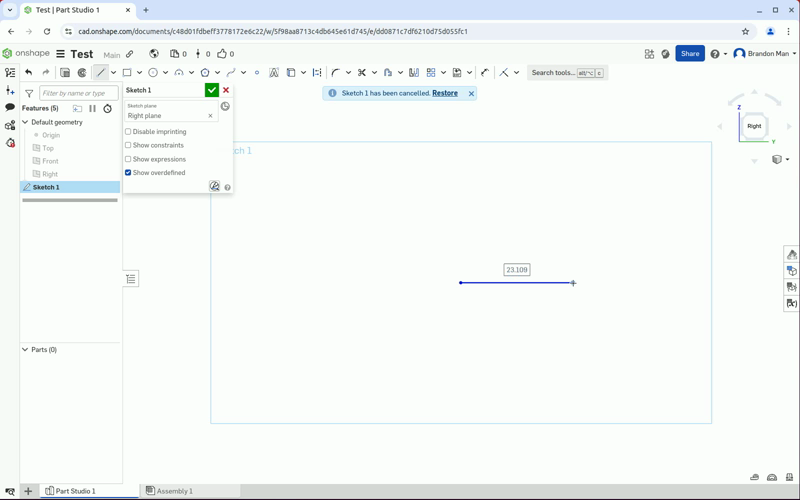
key_down(shift)
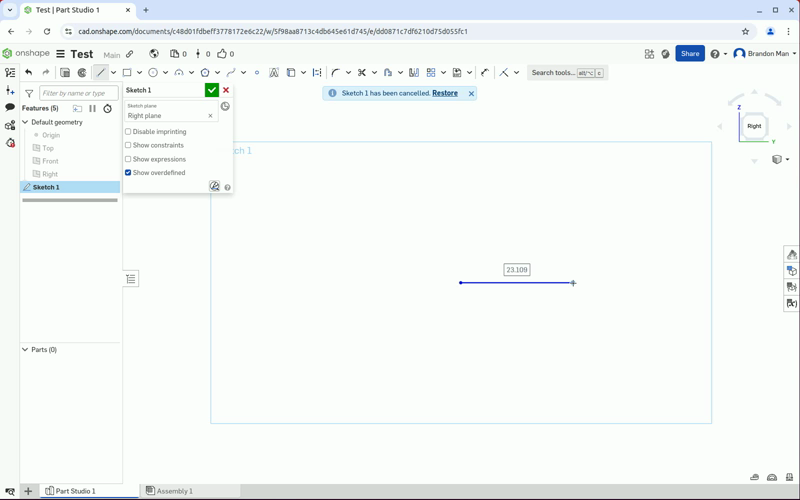
mouse_move(521, 230)
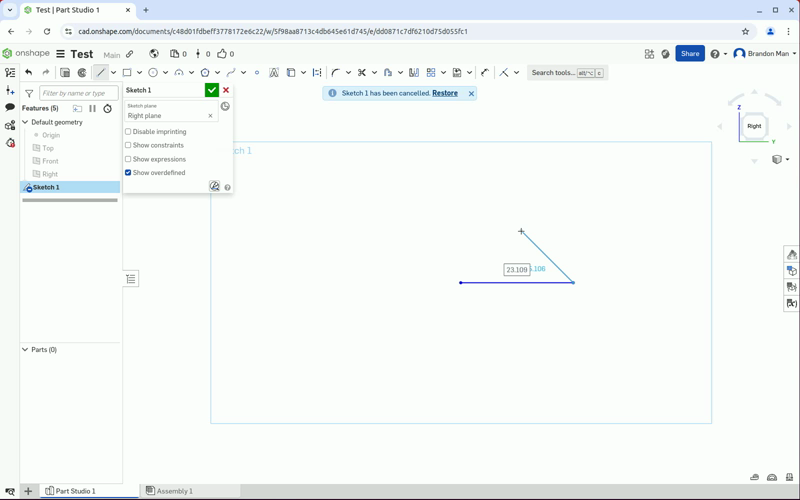
click(521, 230)
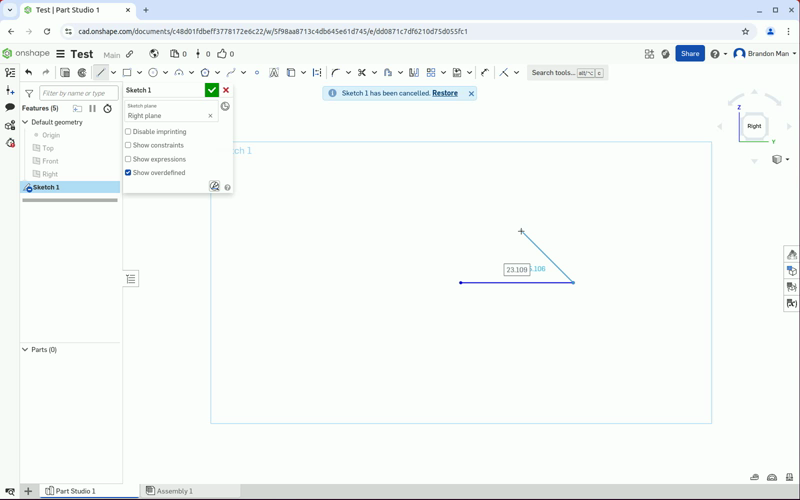
key_up(shift)
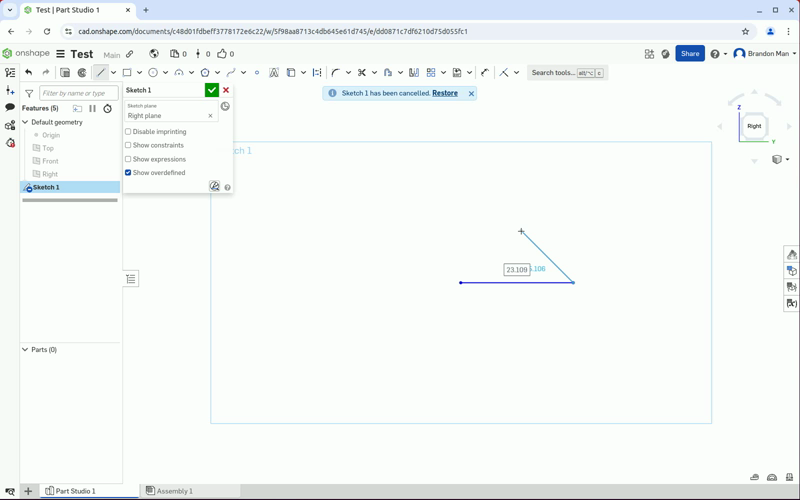
key_down(shift)
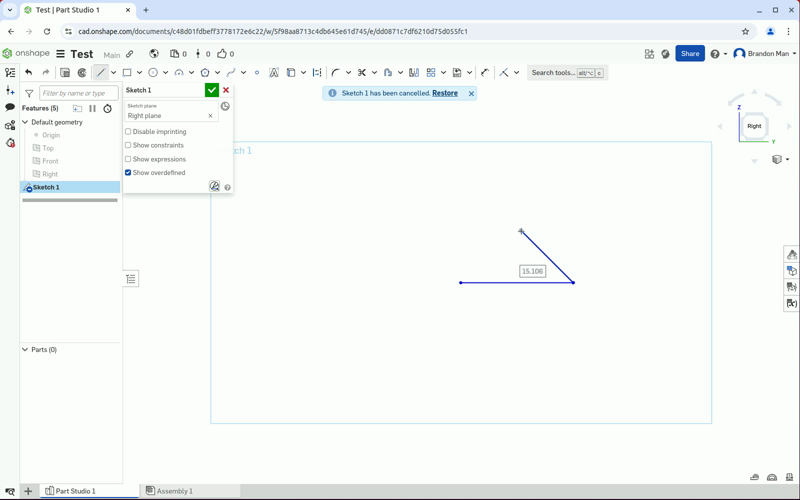
mouse_move(551, 230)
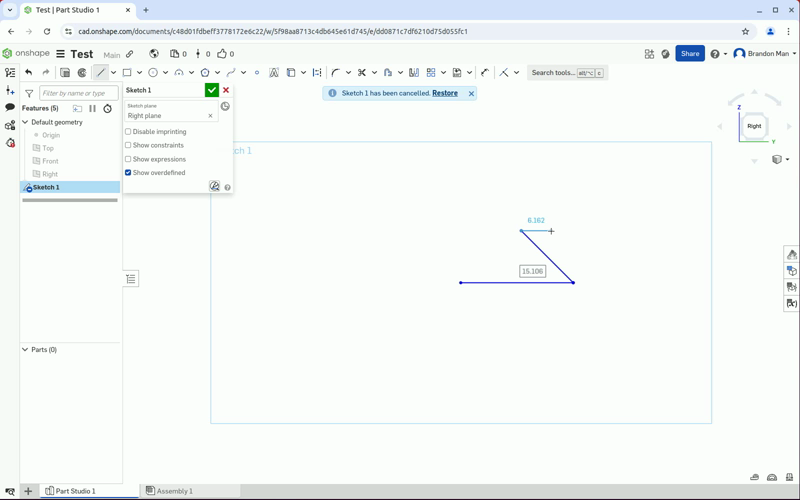
mouse_move(513, 230)
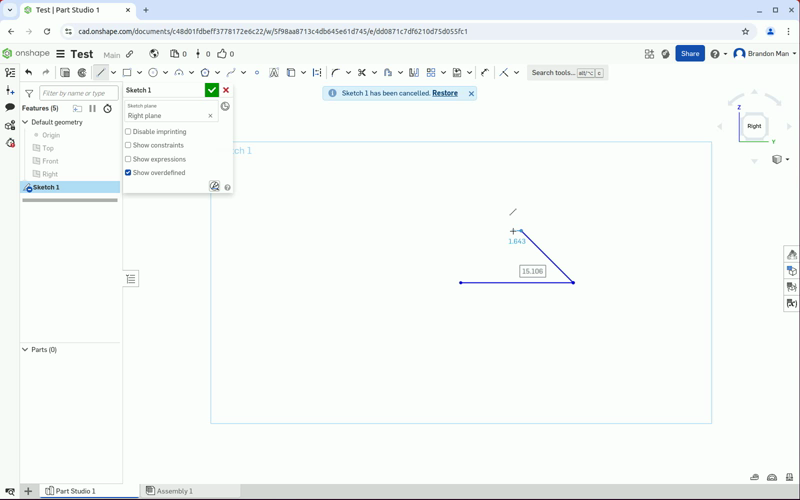
click(513, 230)
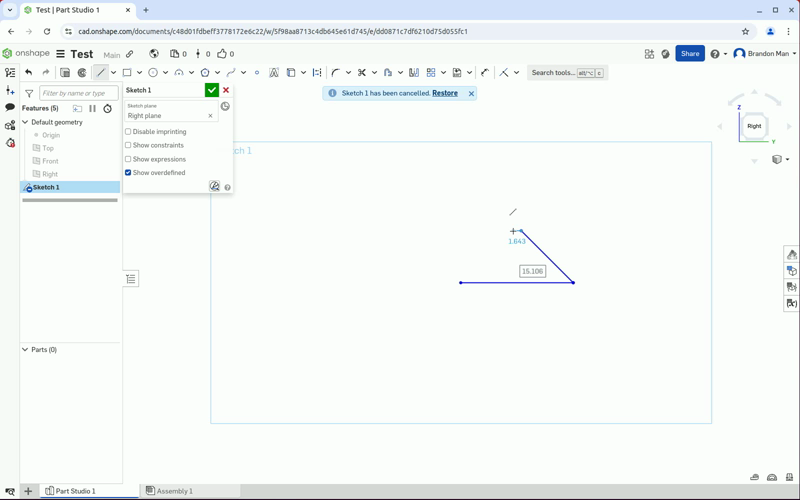
key_up(shift)
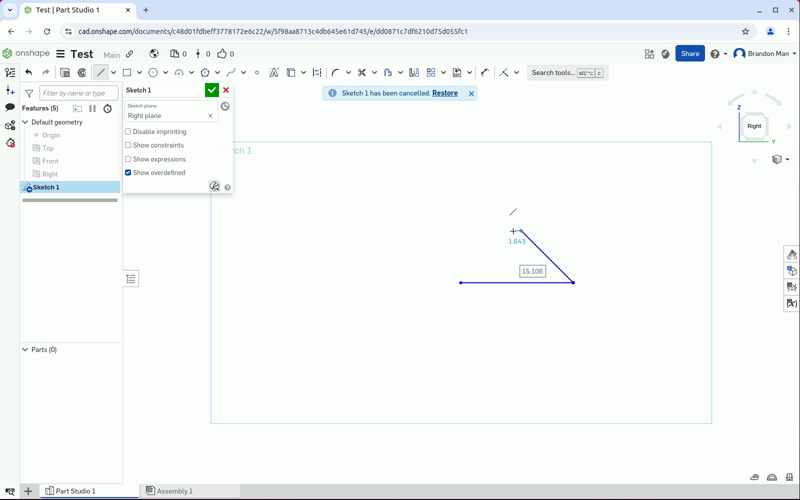
key_down(shift)
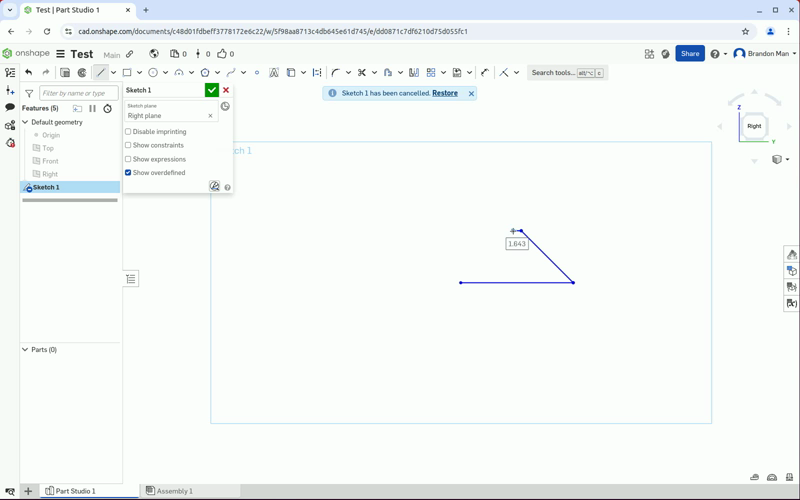
mouse_move(460, 282)
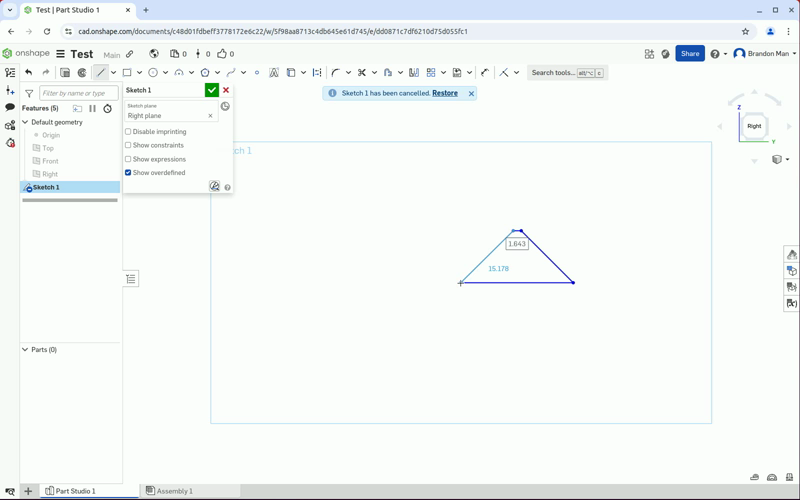
key_up(shift)
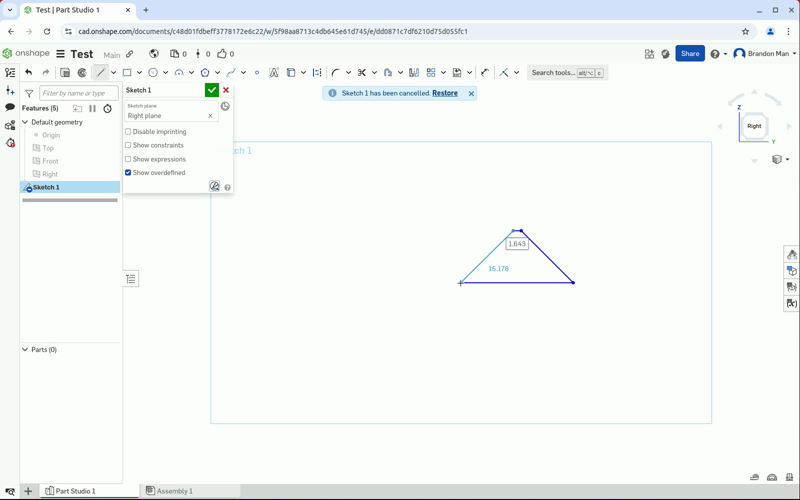
click(460, 282)
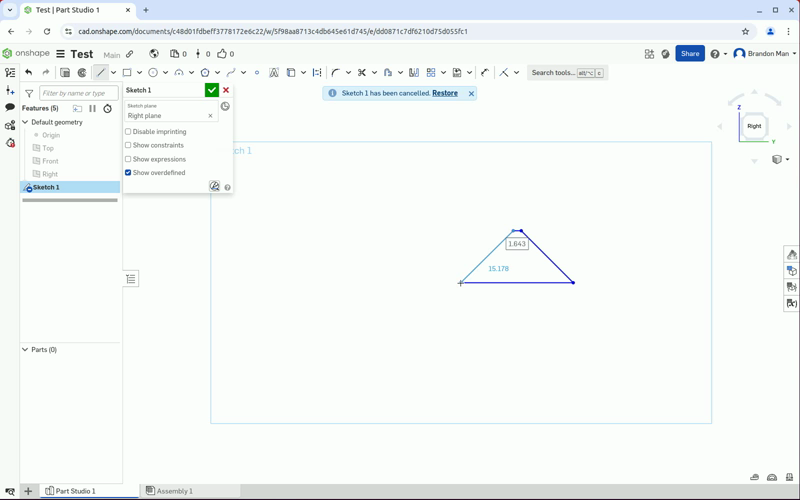
key(esc)
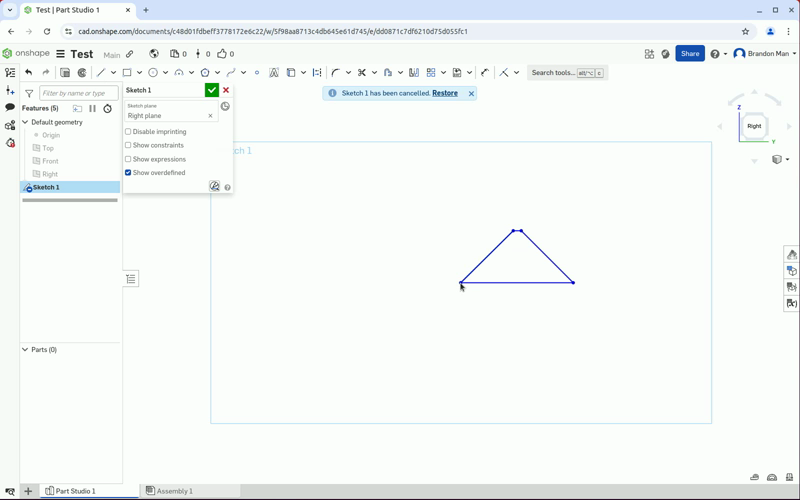
key(c)
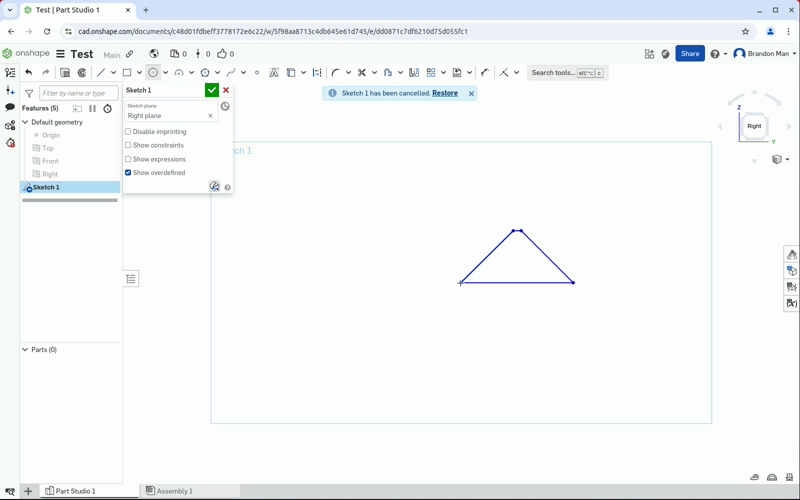
key_down(shift)
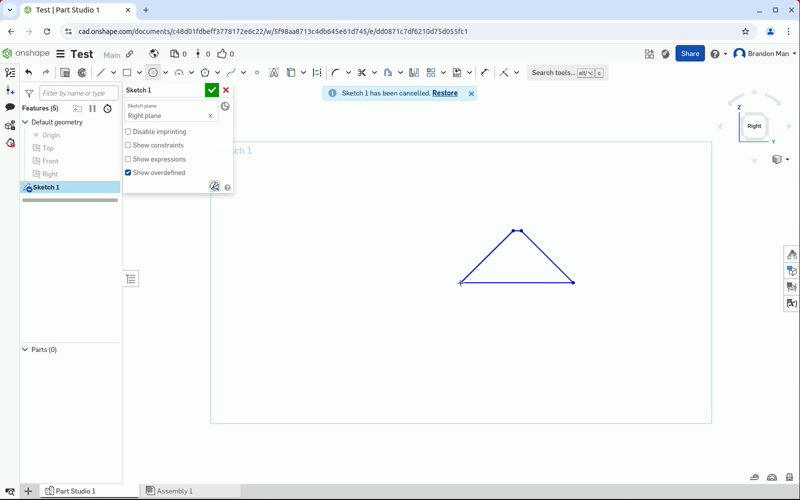
mouse_move(517, 233)
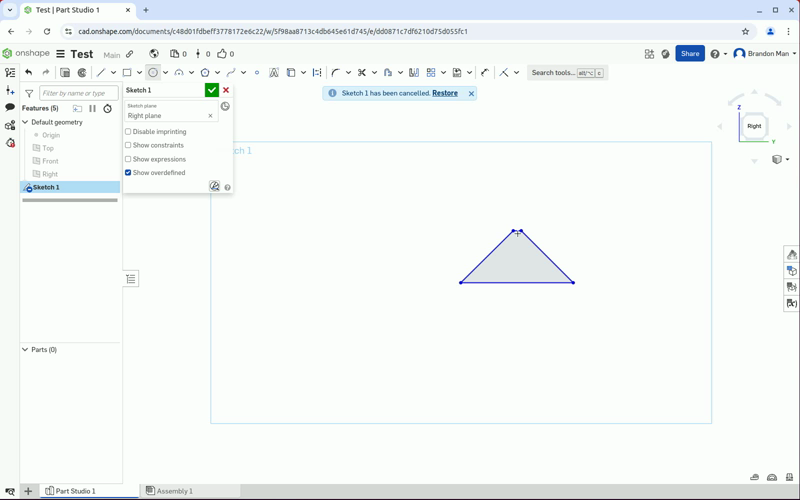
scroll(6)
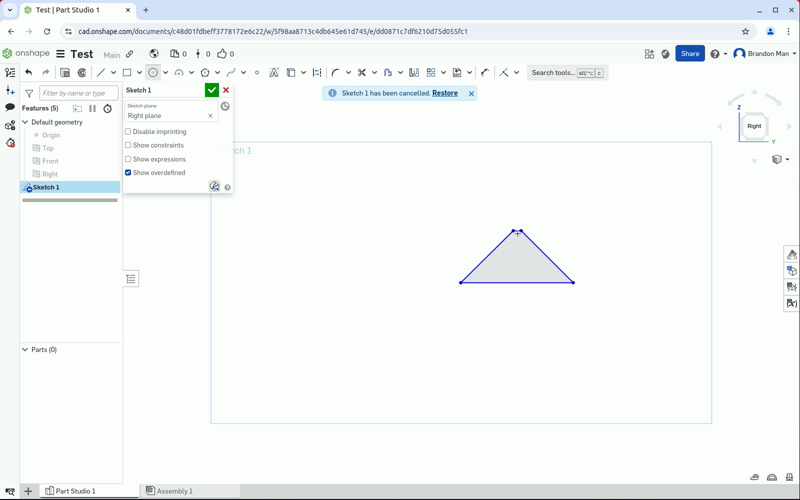
scroll(6)
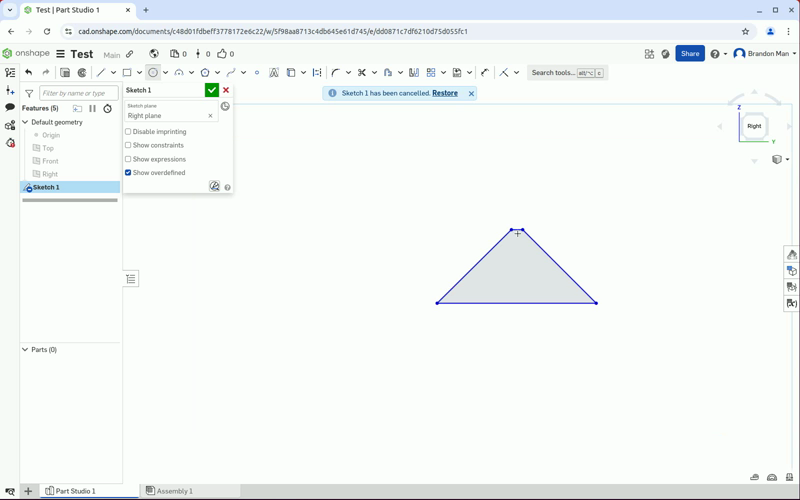
scroll(6)
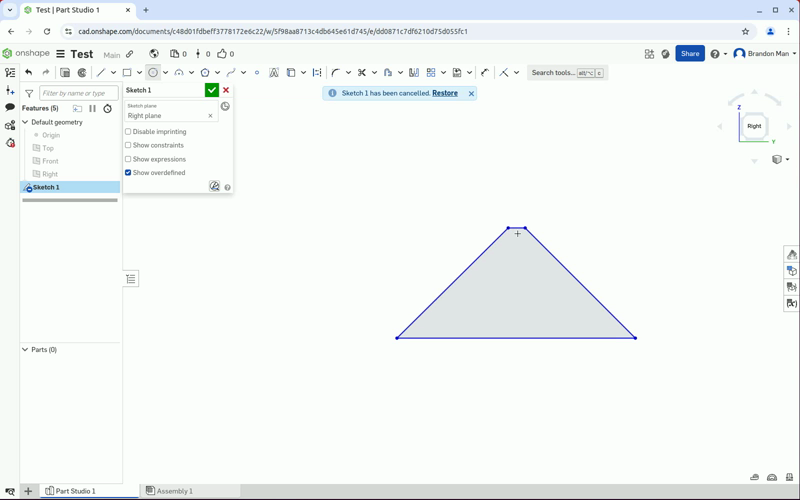
scroll(6)
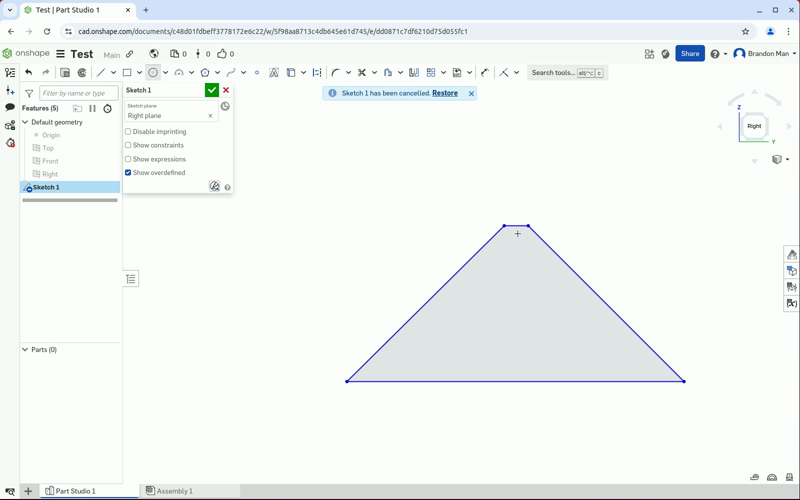
scroll(6)
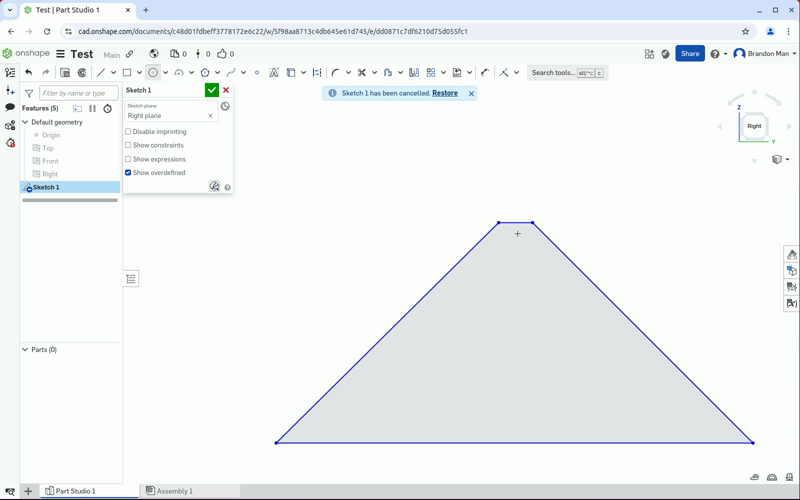
scroll(6)
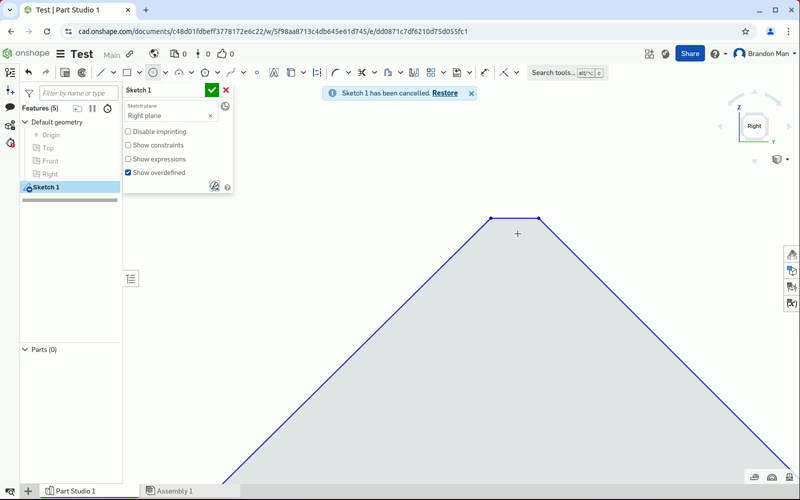
scroll(6)
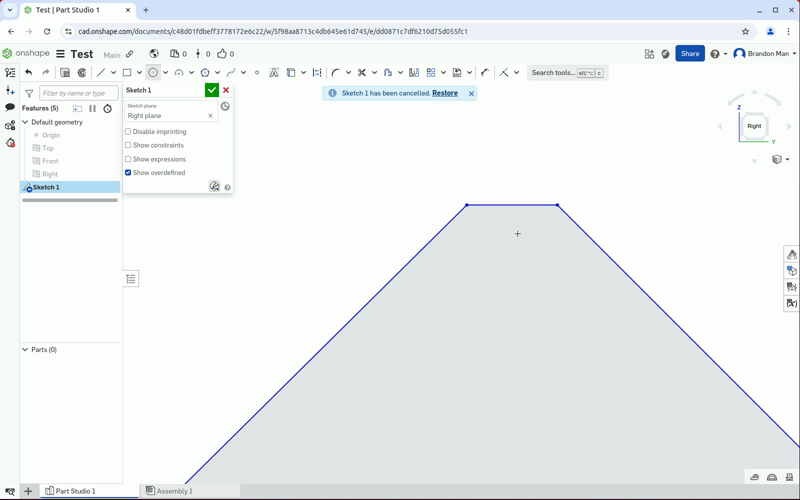
click(517, 233)
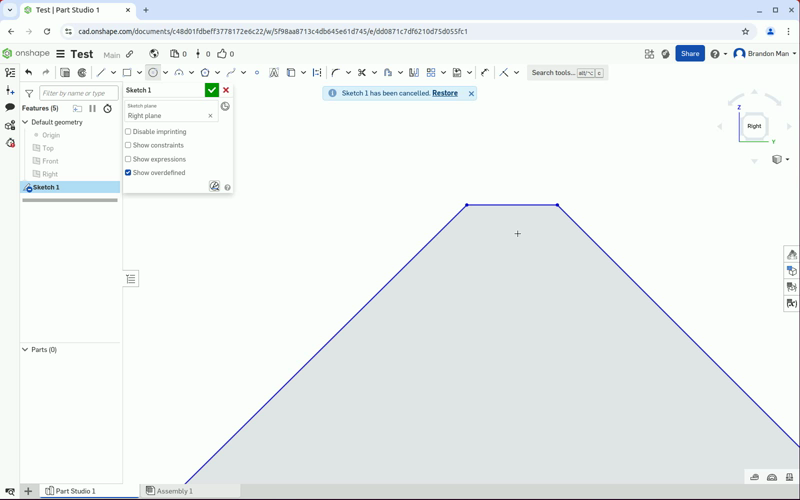
scroll(-6)
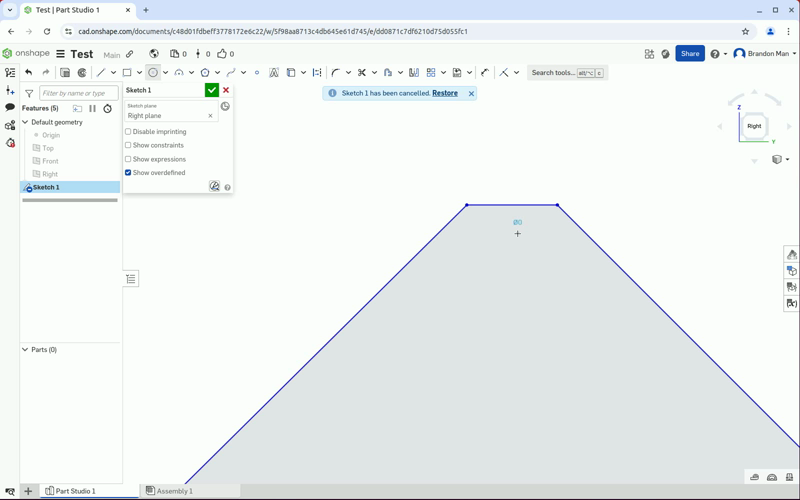
scroll(-6)
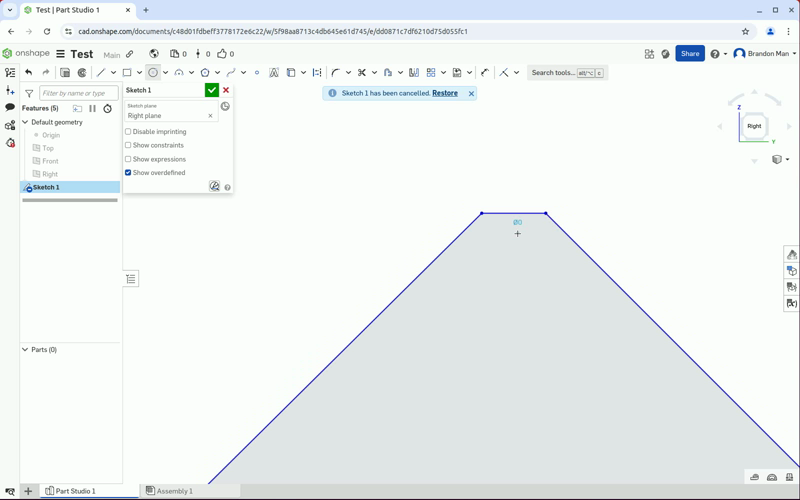
scroll(-6)
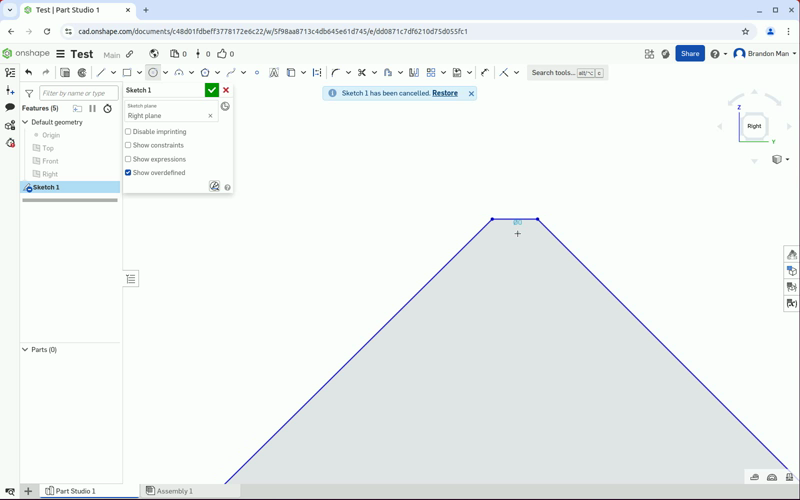
scroll(-6)
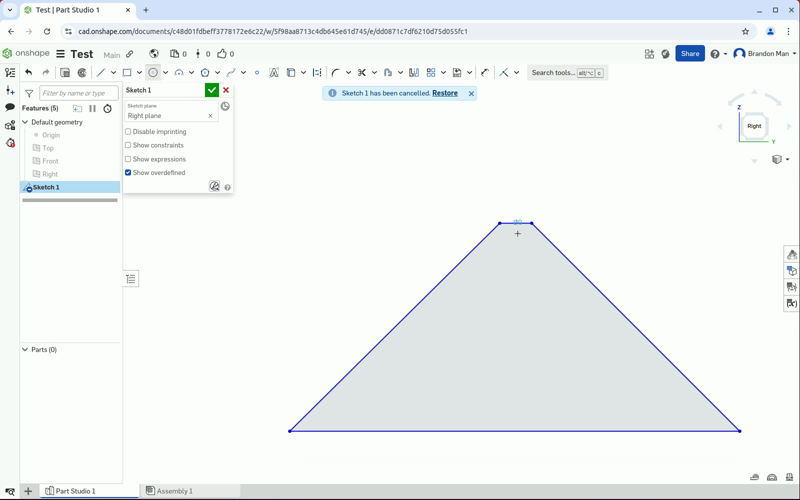
scroll(-6)
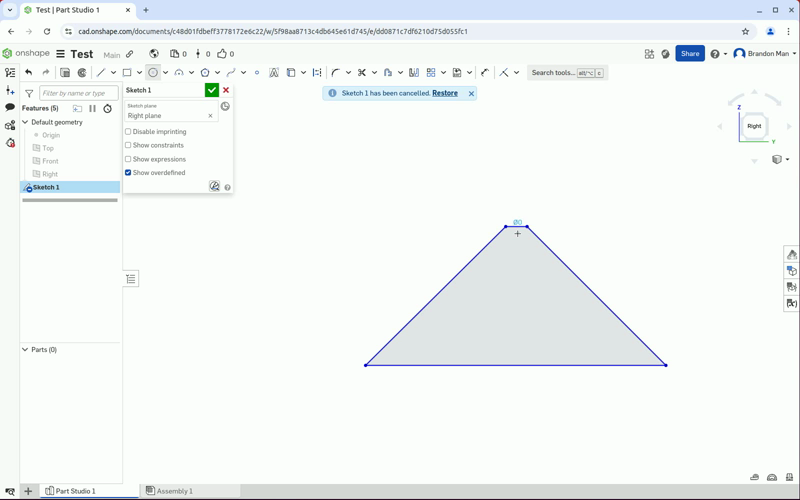
scroll(-6)
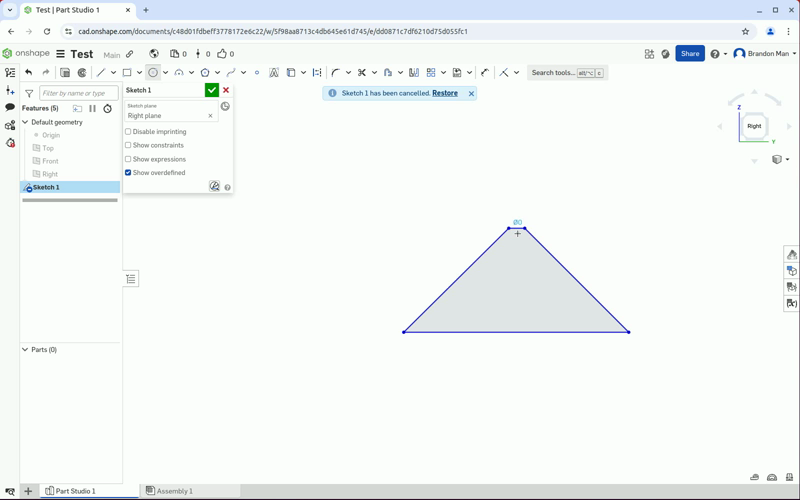
scroll(-6)
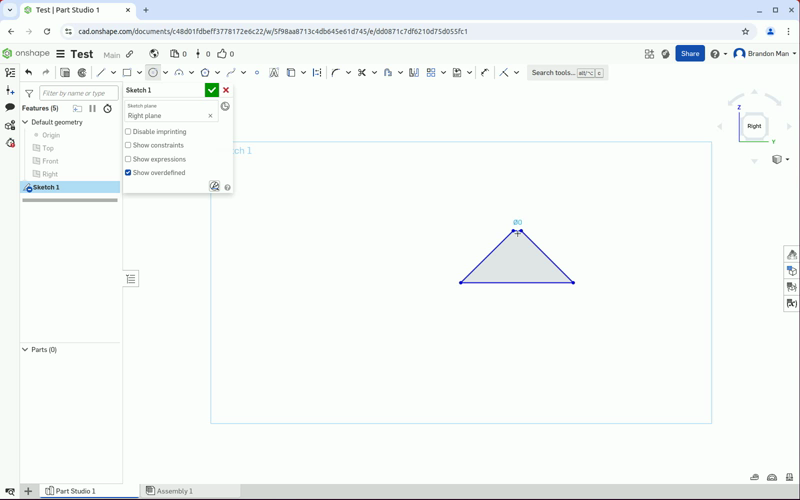
key_up(shift)
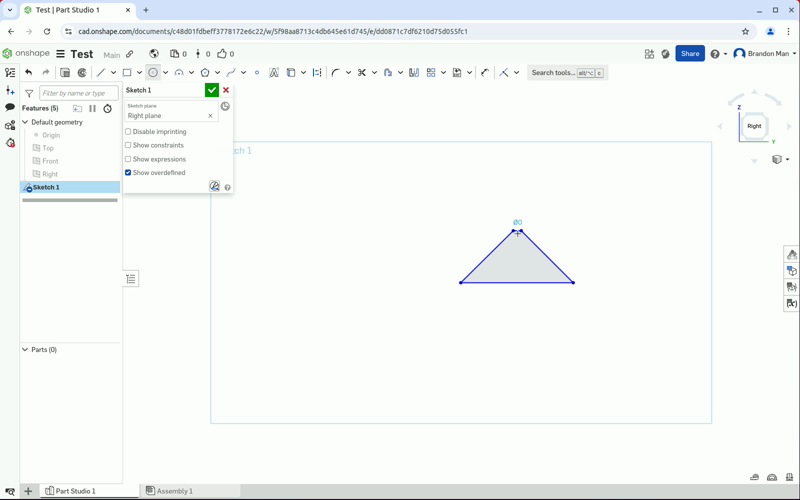
mouse_move(518, 233)
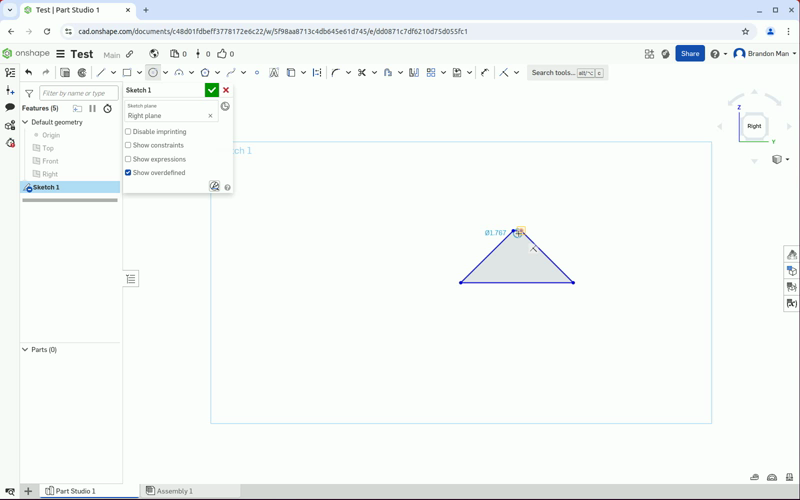
scroll(6)
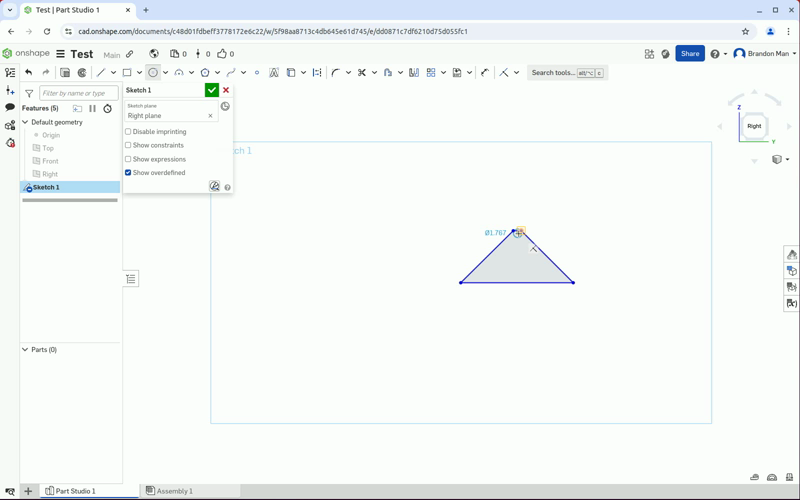
scroll(6)
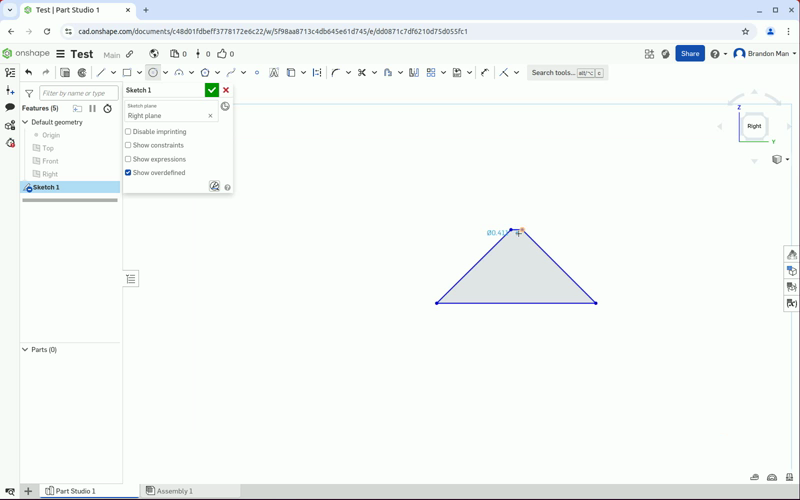
scroll(6)
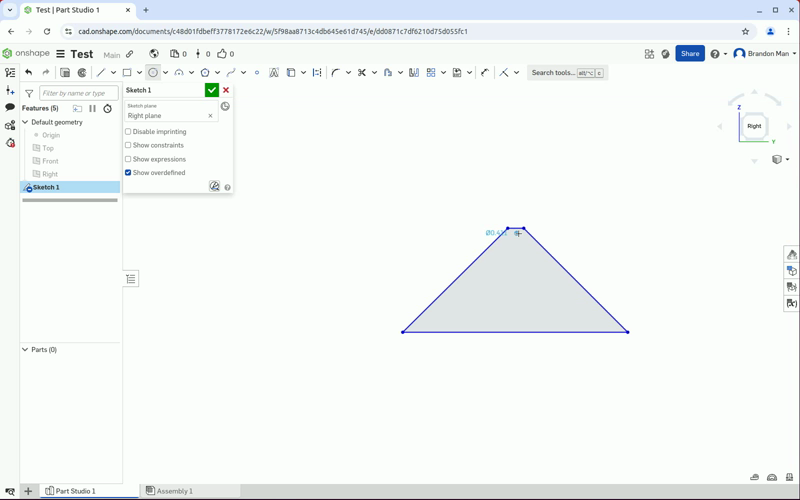
scroll(6)
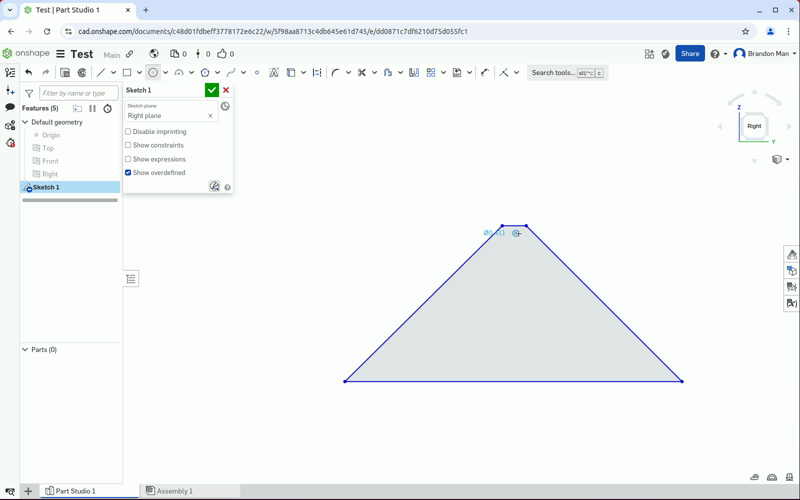
scroll(6)
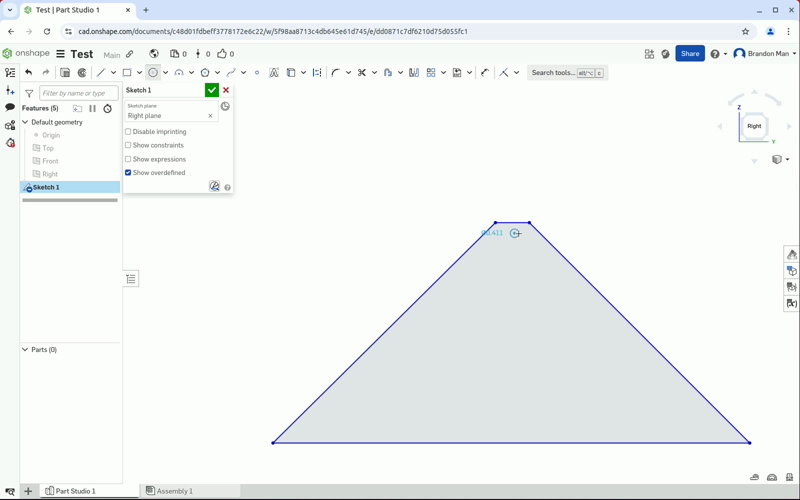
scroll(6)
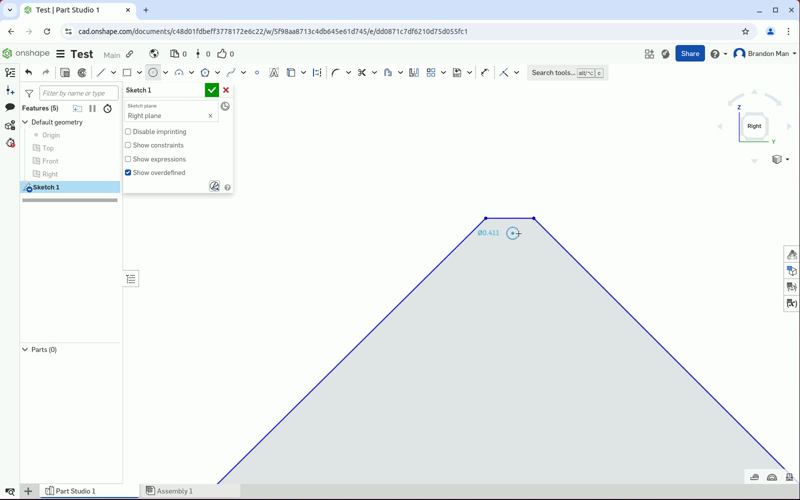
scroll(6)
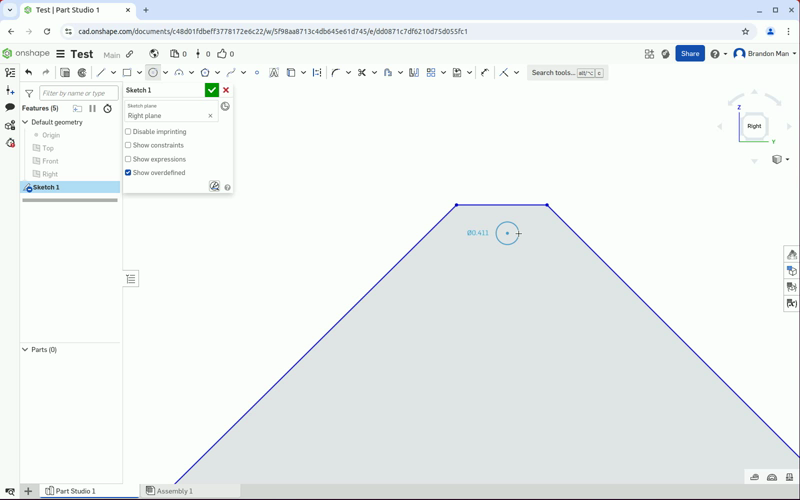
click(518, 233)
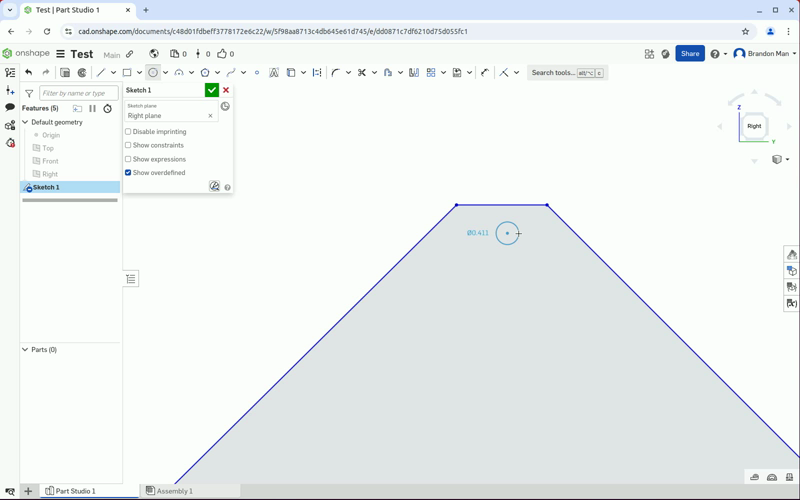
scroll(-6)
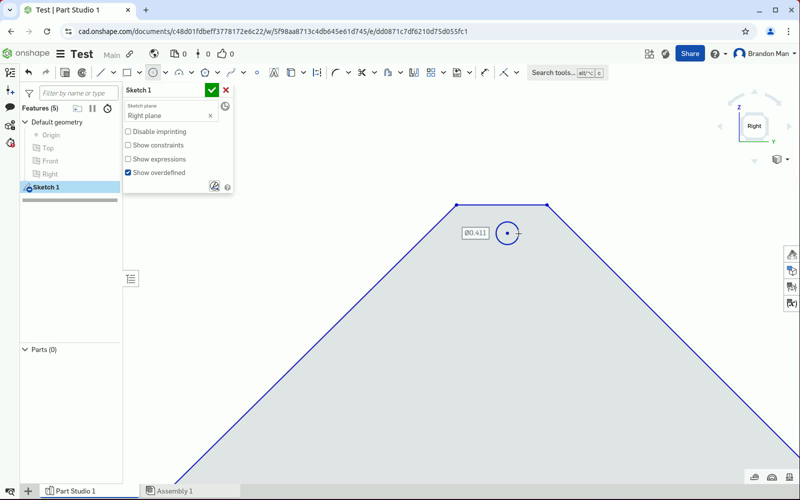
scroll(-6)
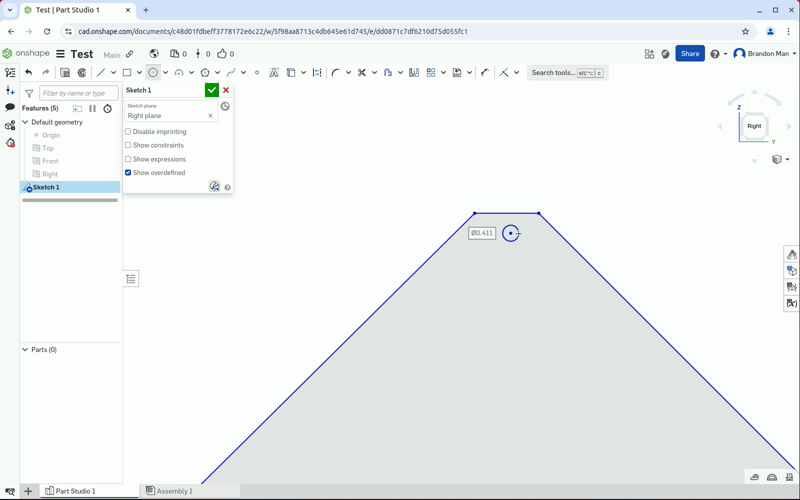
scroll(-6)
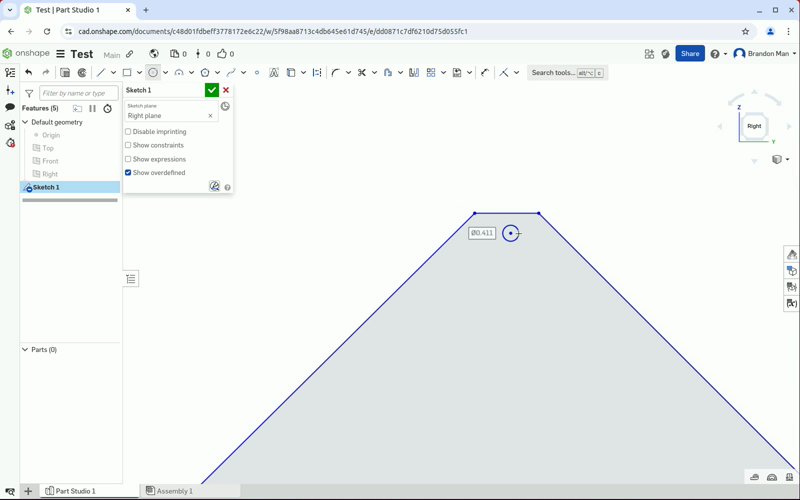
scroll(-6)
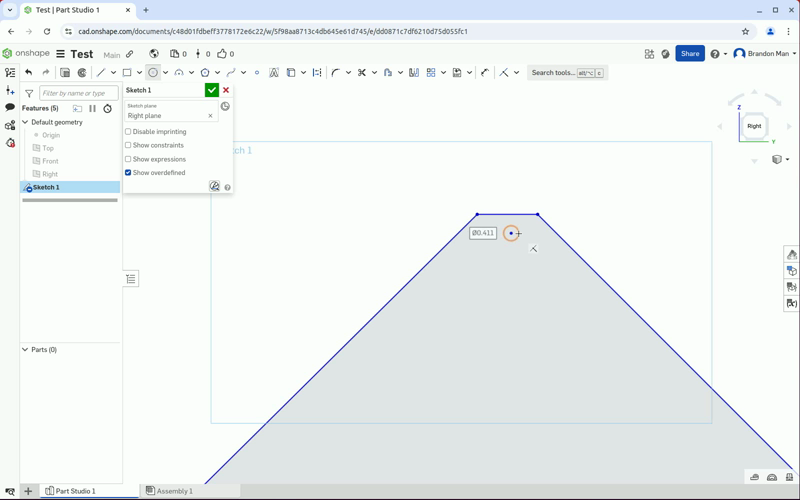
scroll(-6)
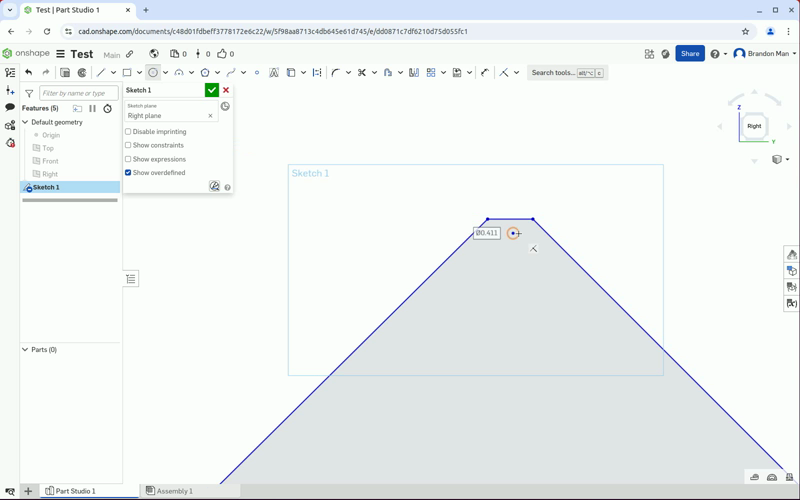
scroll(-6)
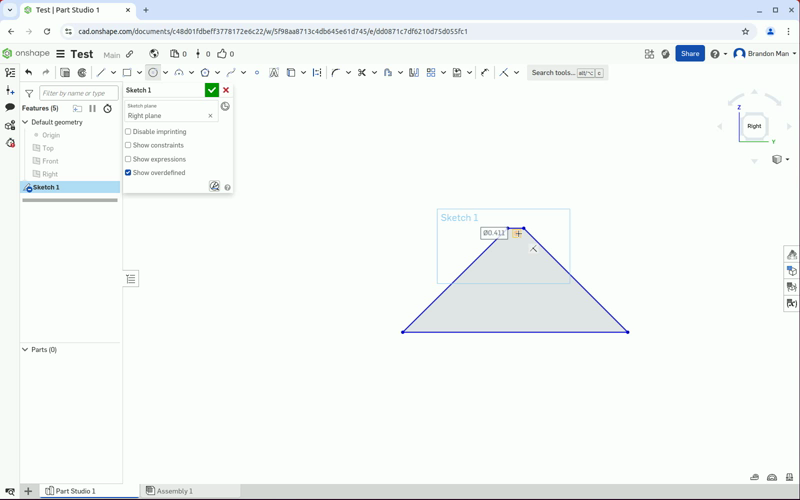
scroll(-6)
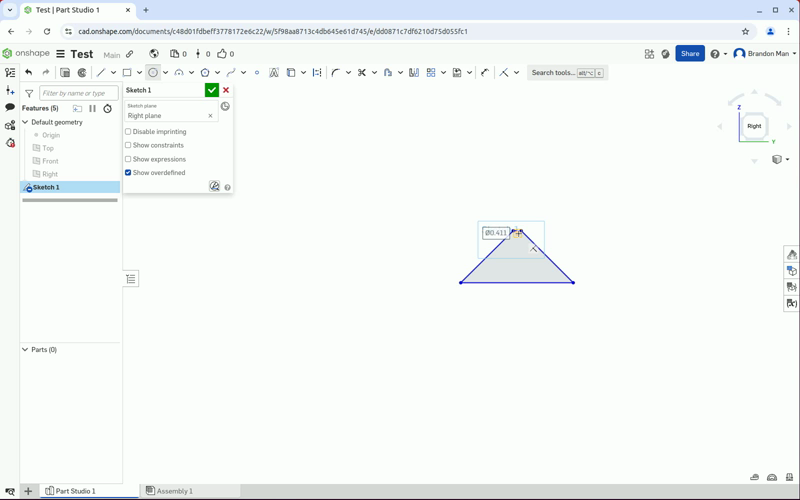
key(esc)
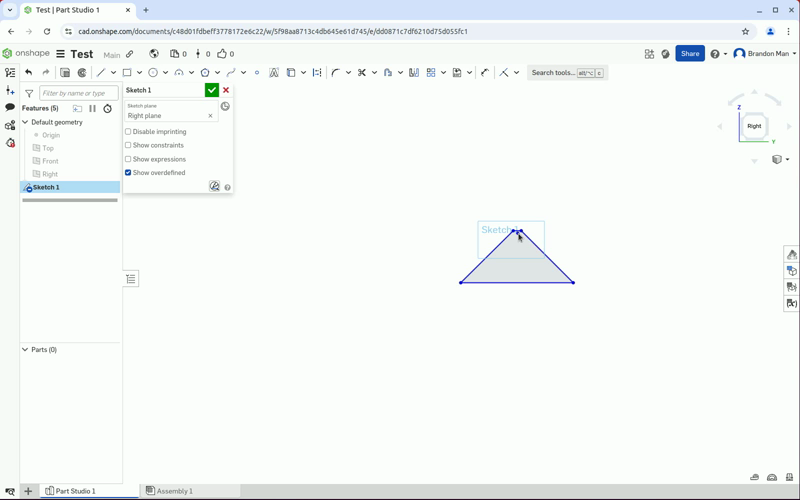
mouse_move(514, 250)
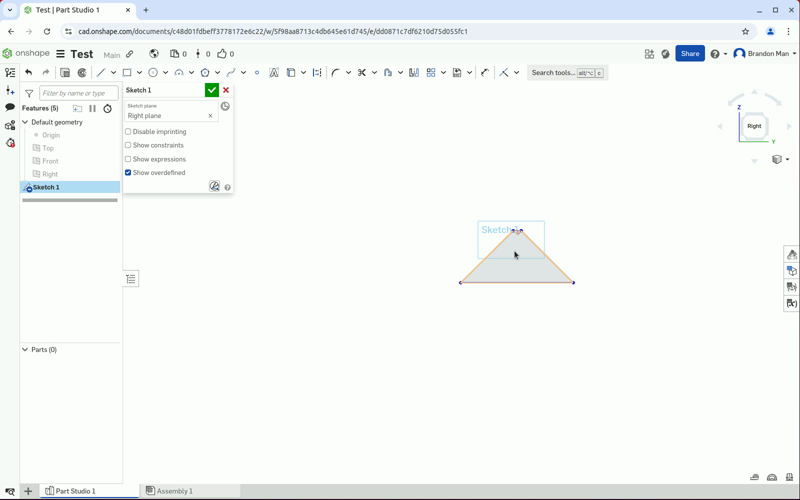
click(514, 250)
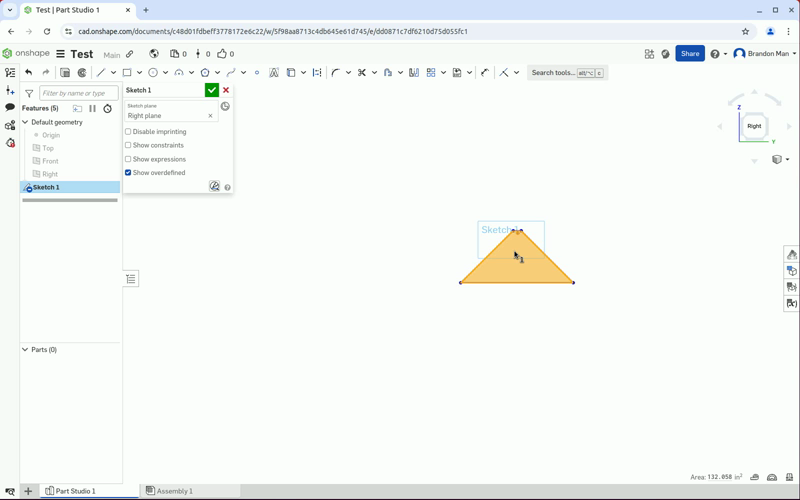
mouse_move(73, 352)
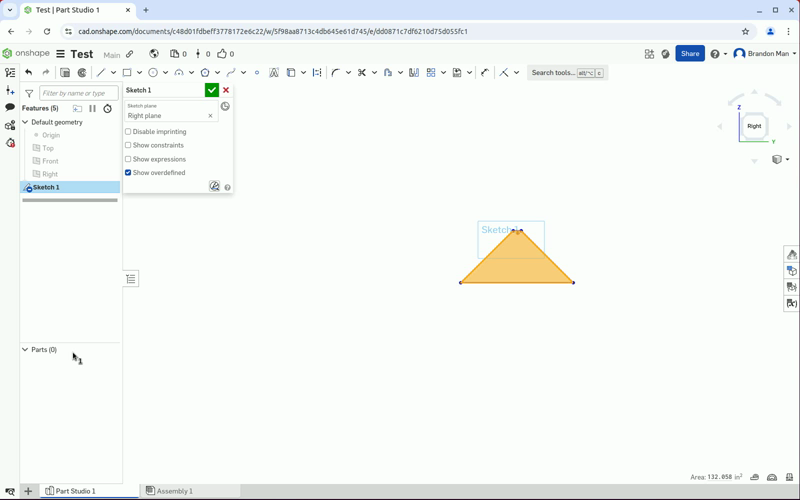
key(shift+y)
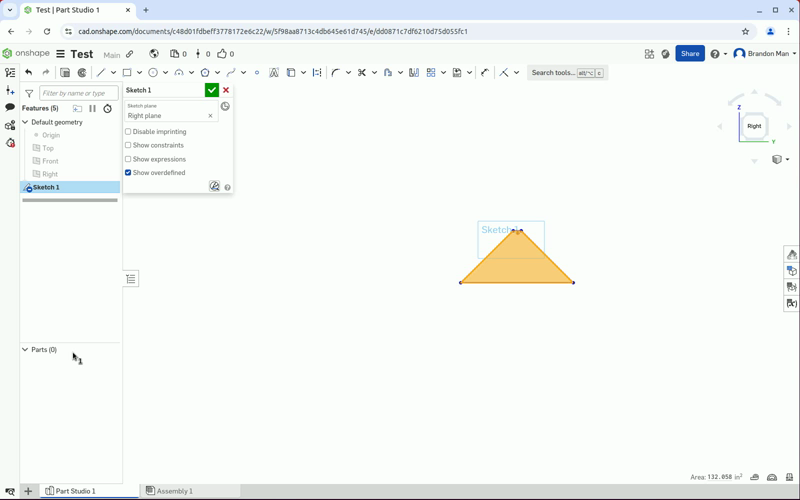
key(shift+e)
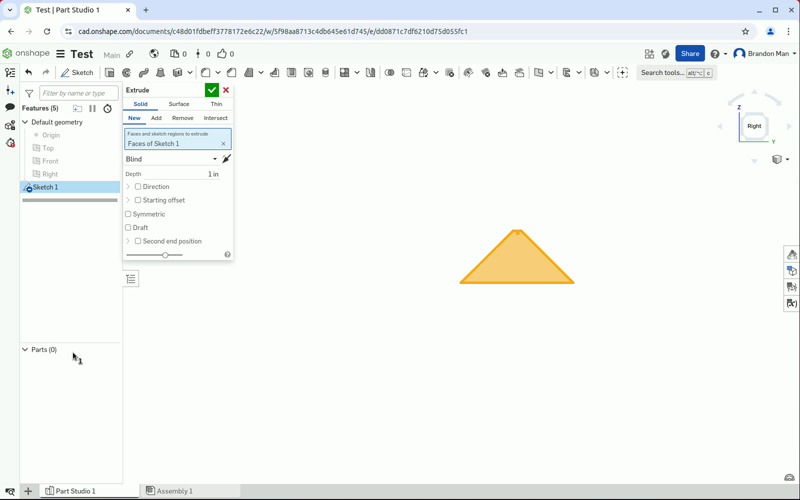
mouse_move(143, 106)
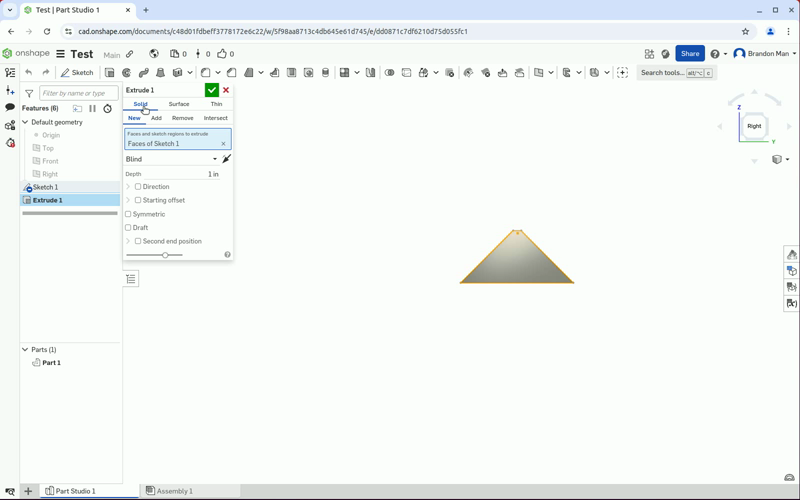
click(143, 106)
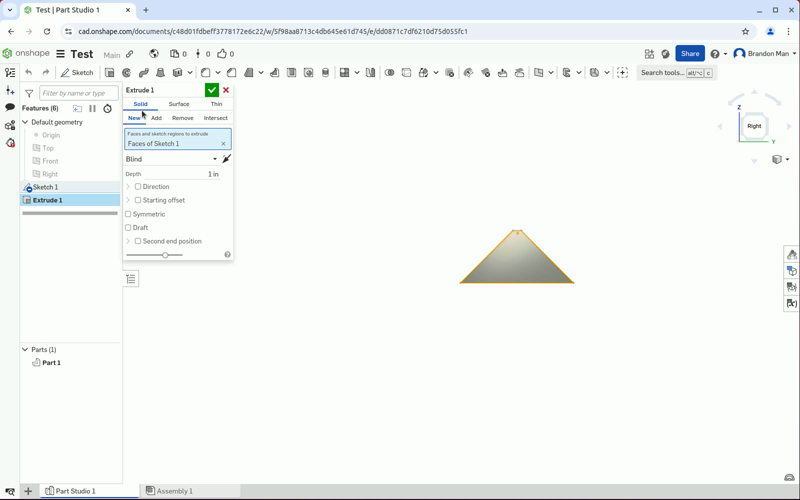
mouse_move(137, 120)
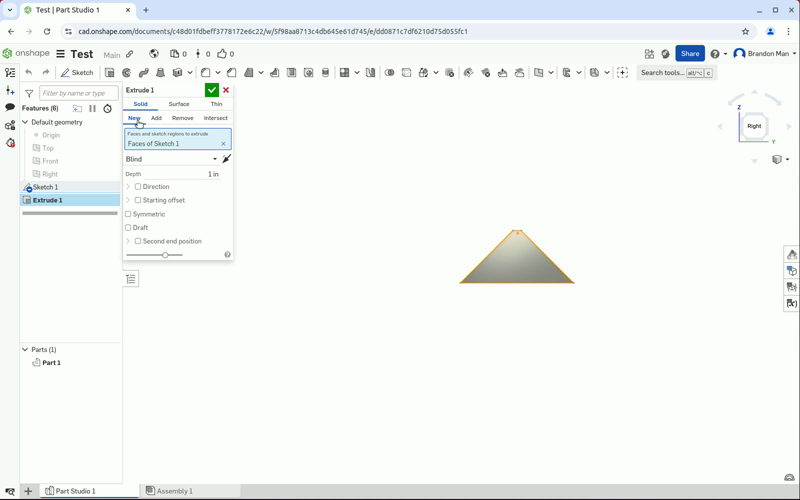
click(137, 120)
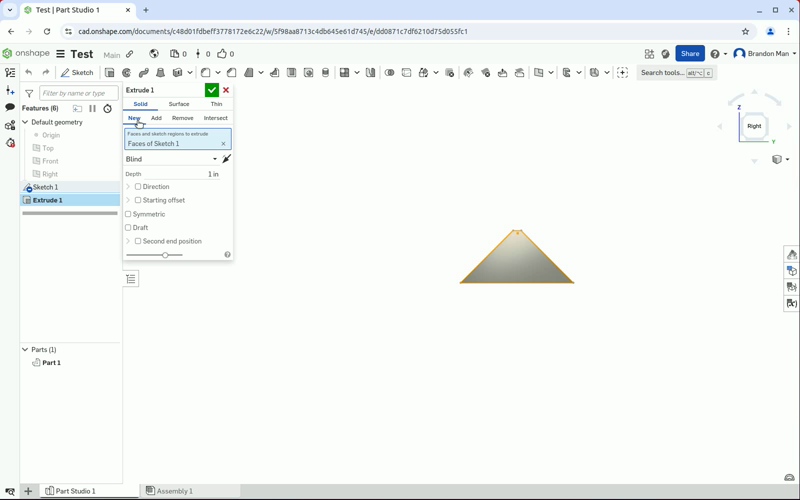
key(tab, 4)
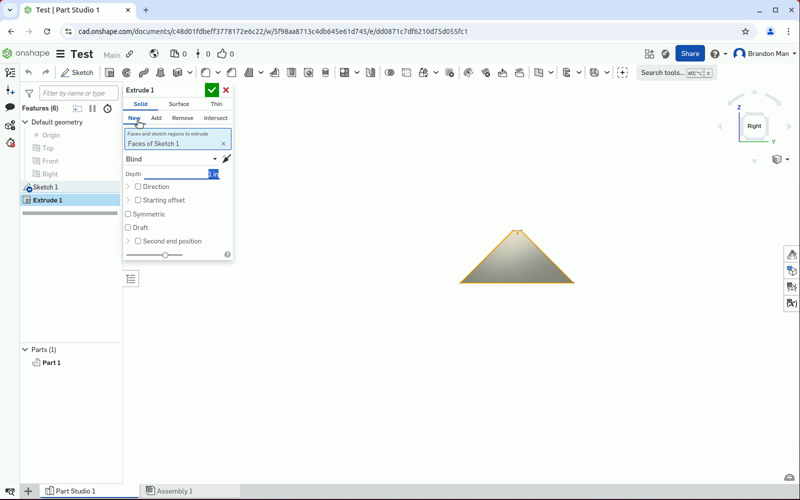
text(18.294)
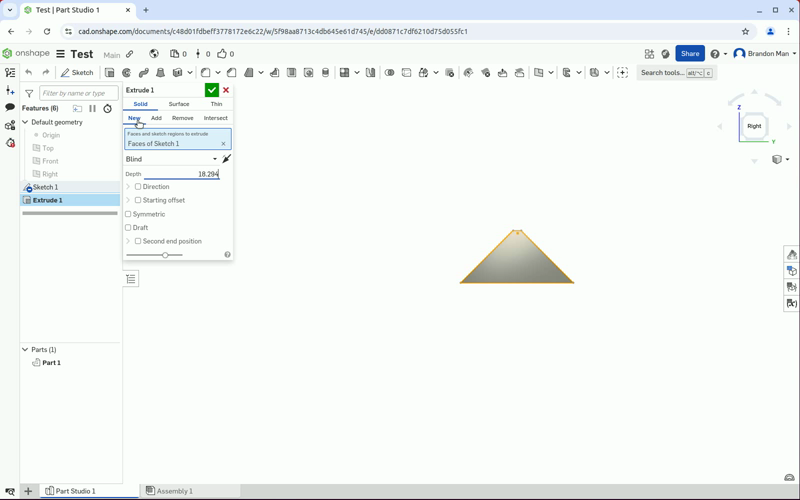
key(enter)
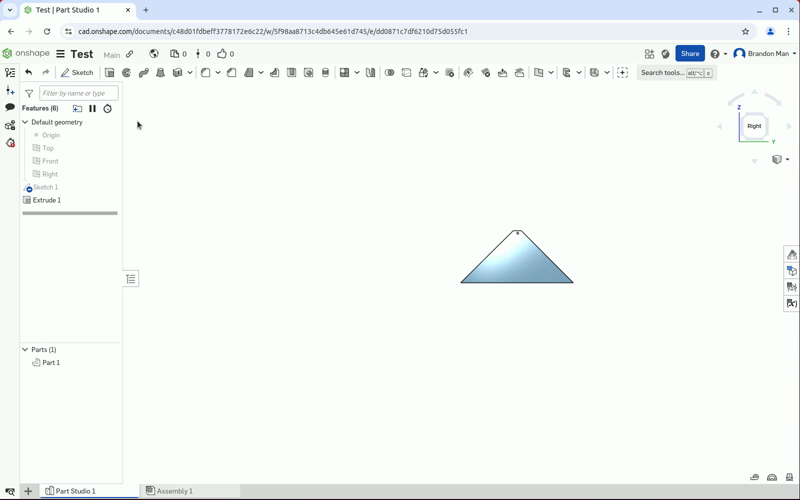
key(shift+h)
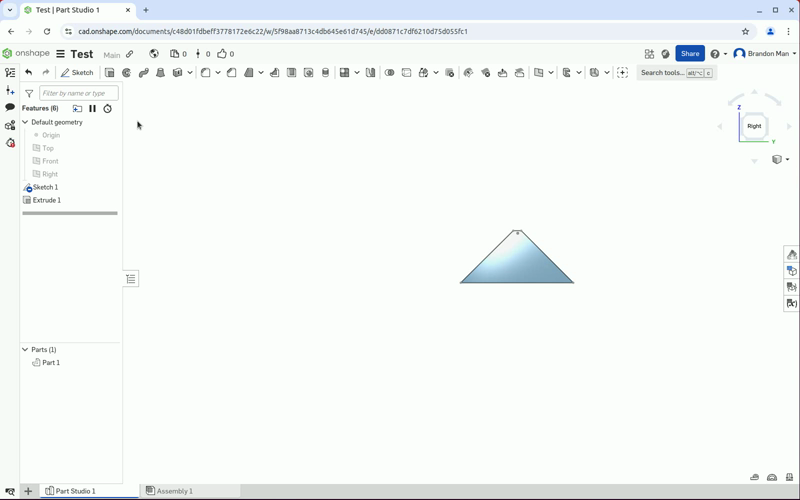
key(shift+h)
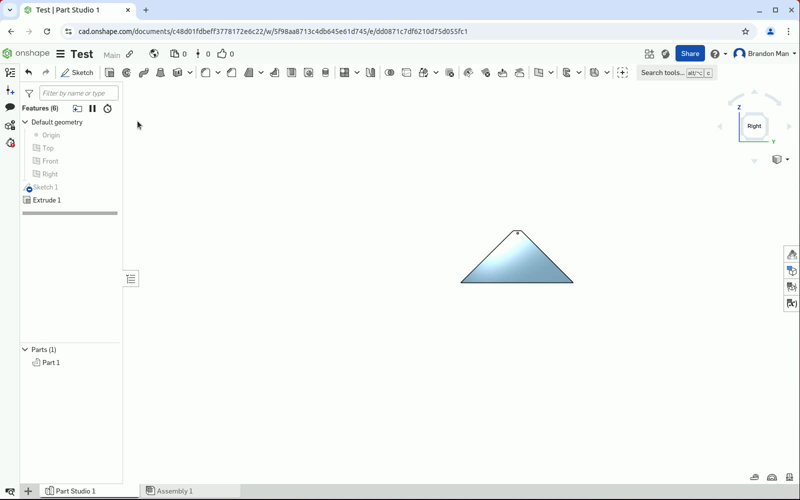
mouse_move(73, 189)
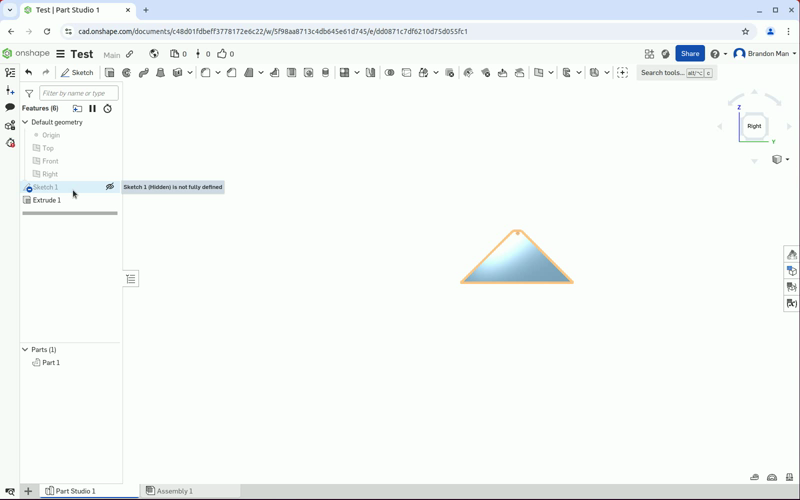
click(73, 189)
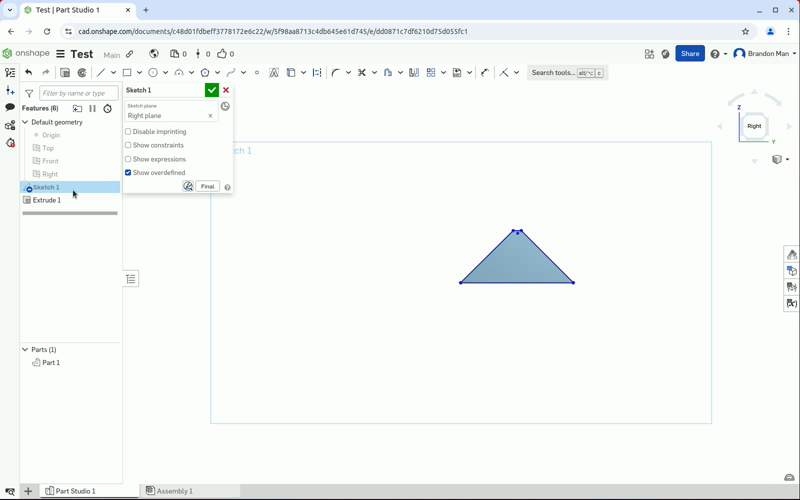
mouse_move(229, 92)
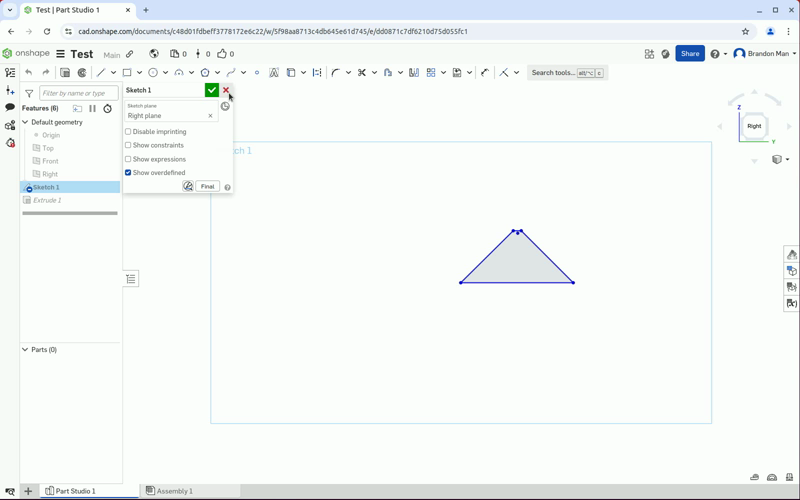
click(229, 92)
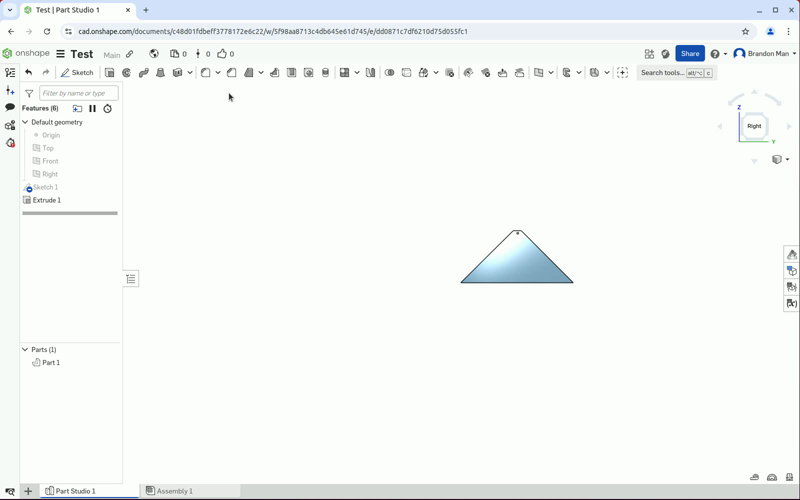
mouse_move(73, 352)
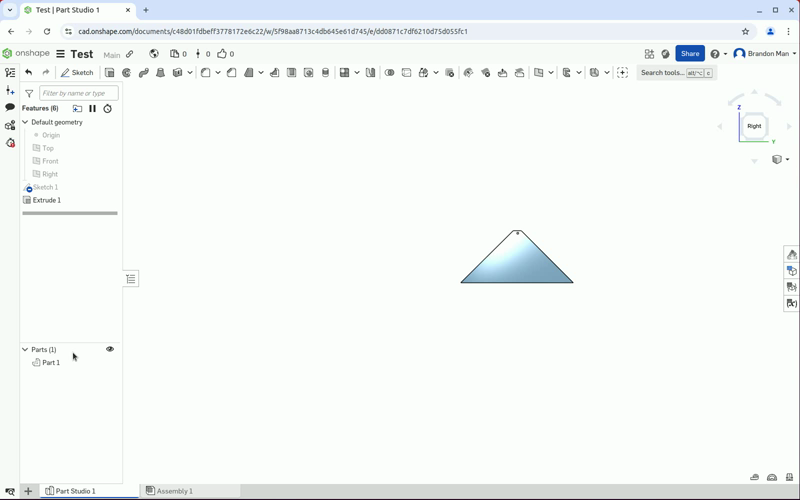
key(y)
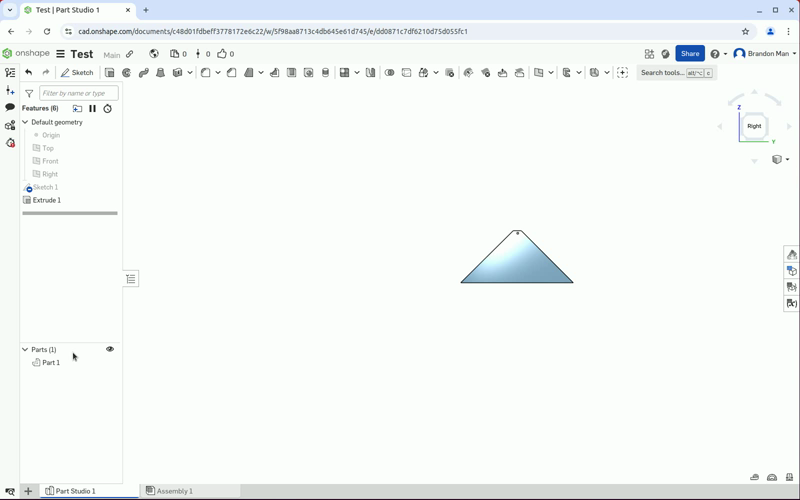
key(shift+p)
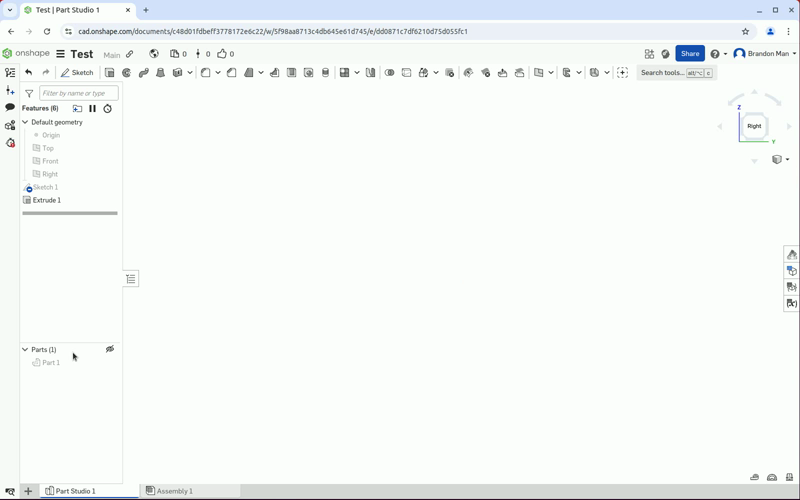
key(space)
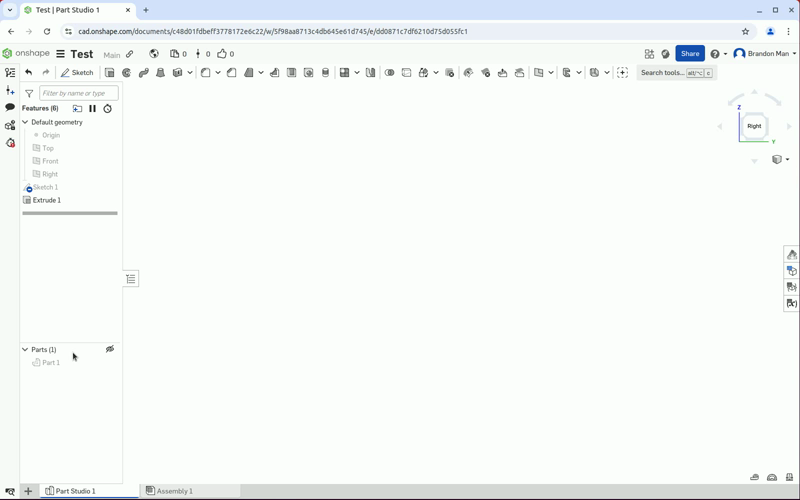
key_down(shift)
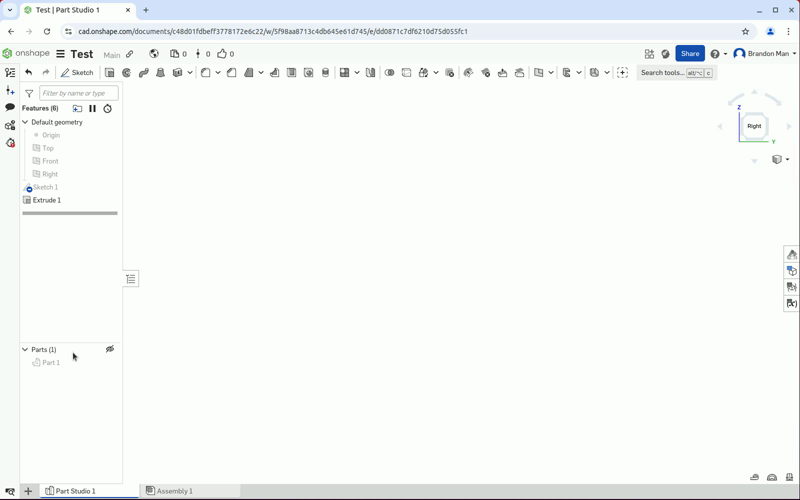
key(right)
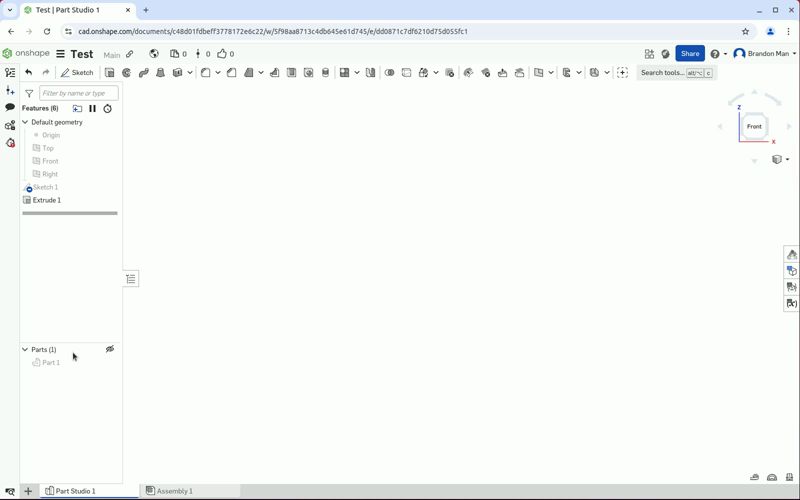
key_up(shift)
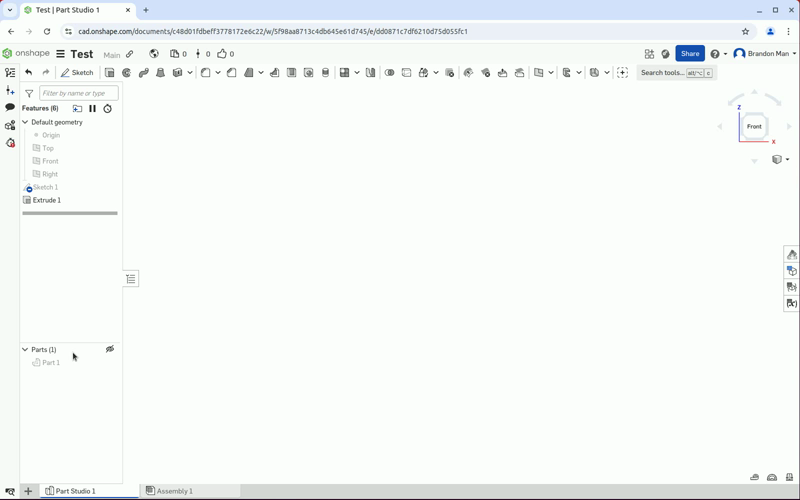
key(space)
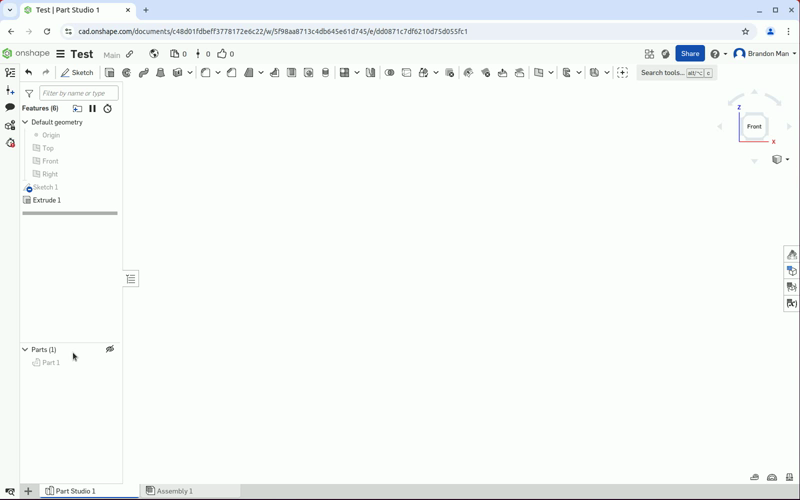
key_down(shift)
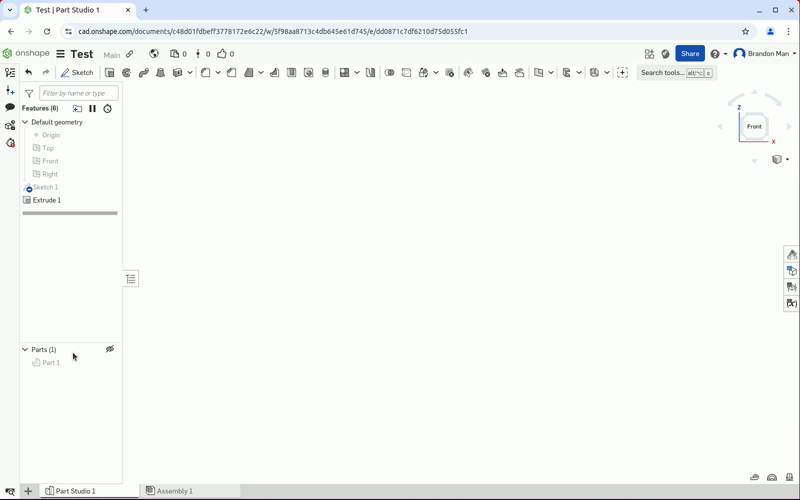
key(down)
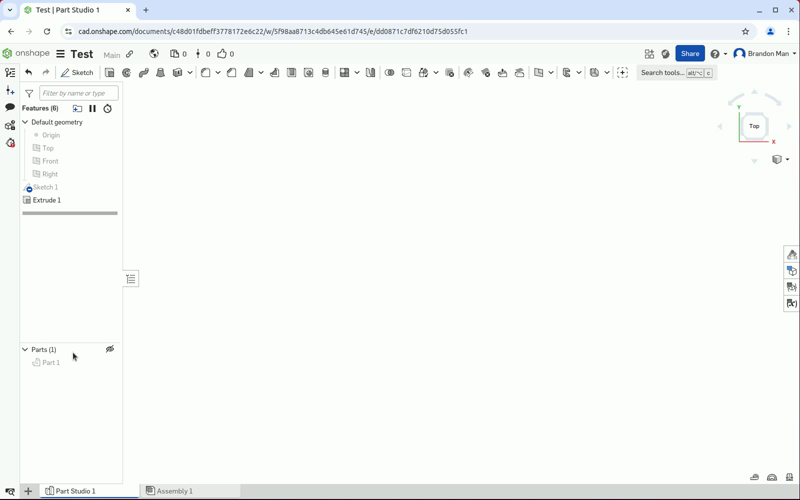
key_up(shift)
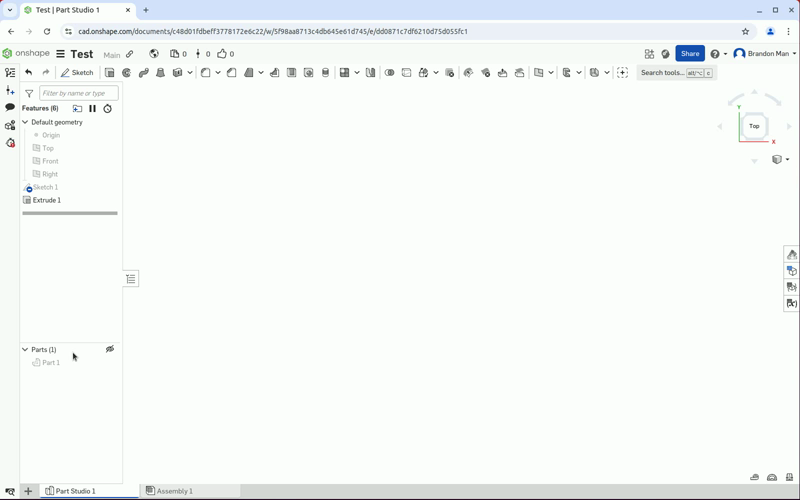
mouse_move(73, 352)
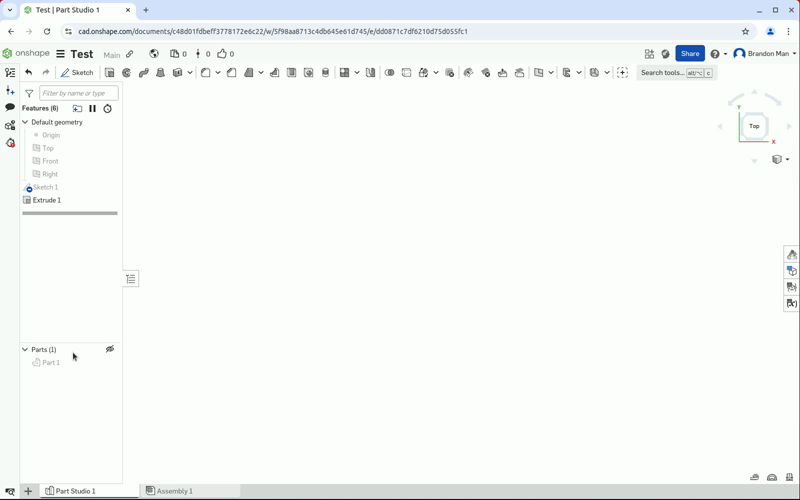
key(shift+y)
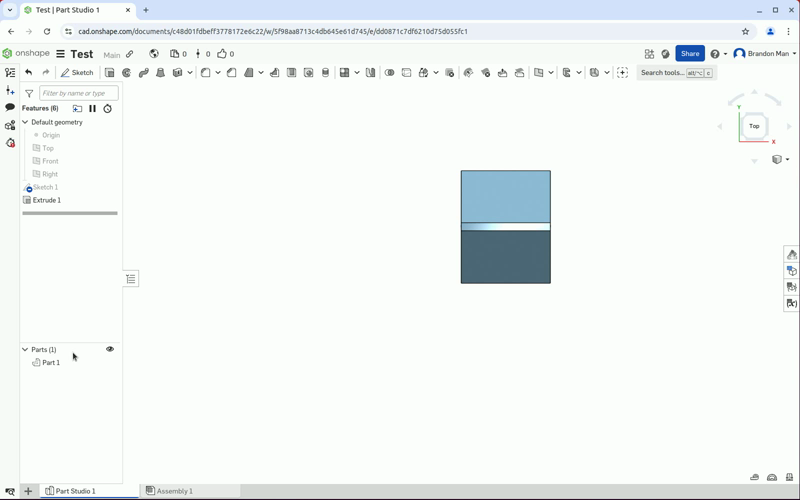
mouse_move(541, 75)
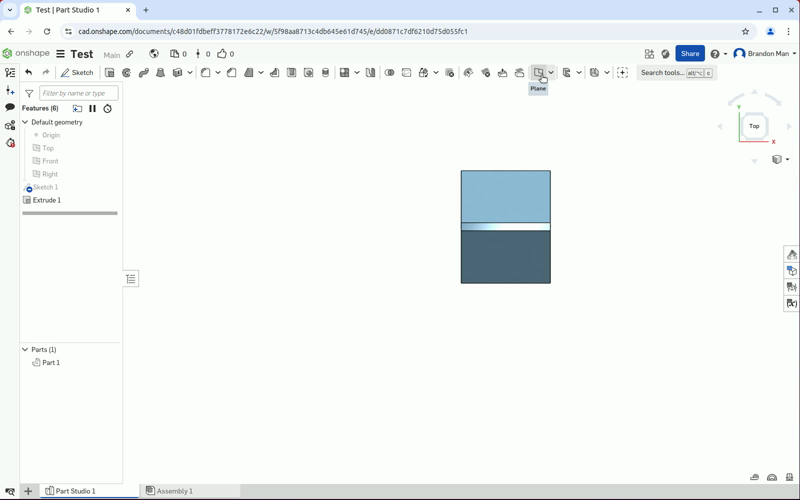
click(541, 75)
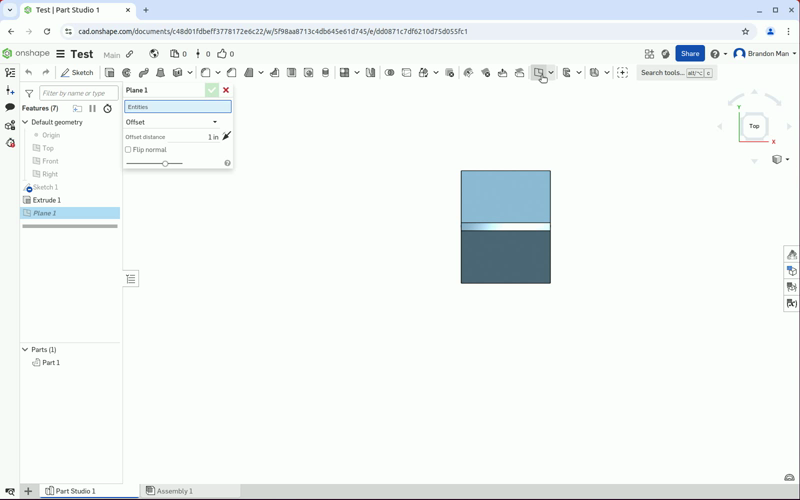
mouse_move(73, 150)
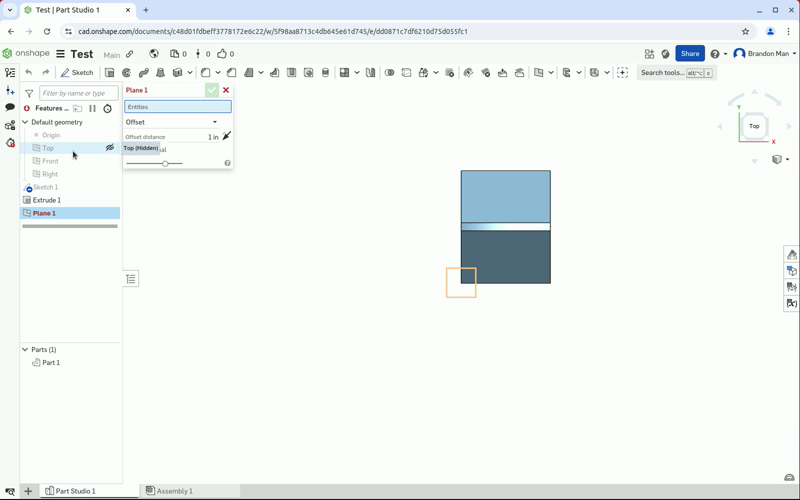
click(73, 150)
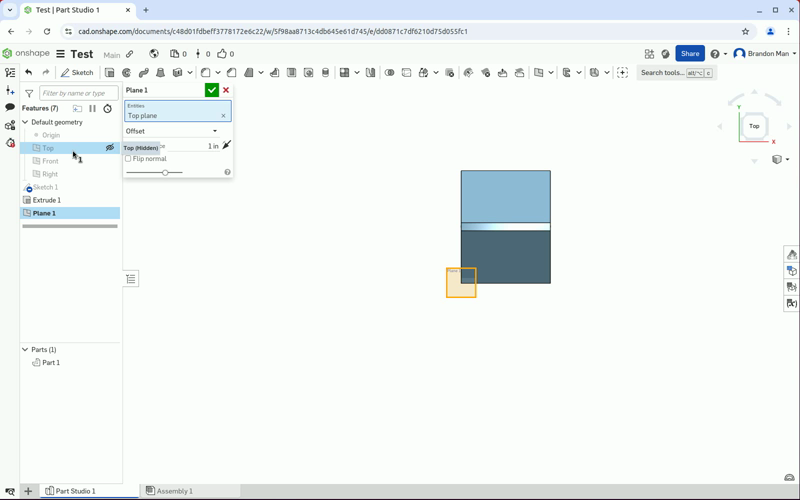
key(tab, 2)
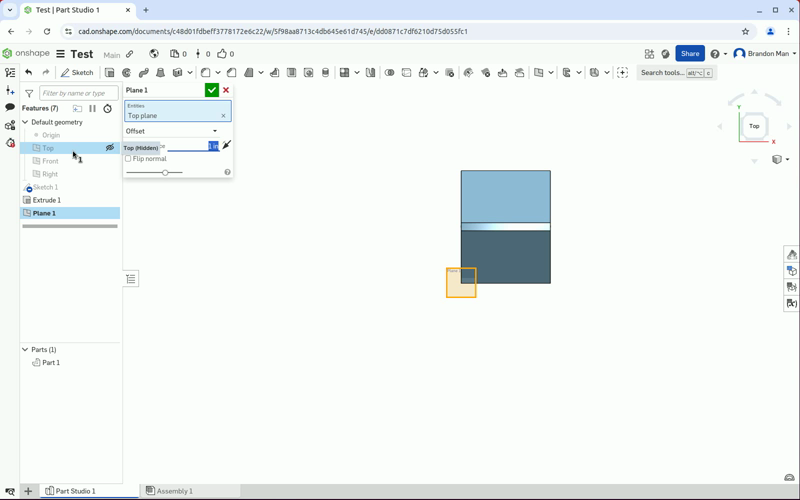
text(10.845)
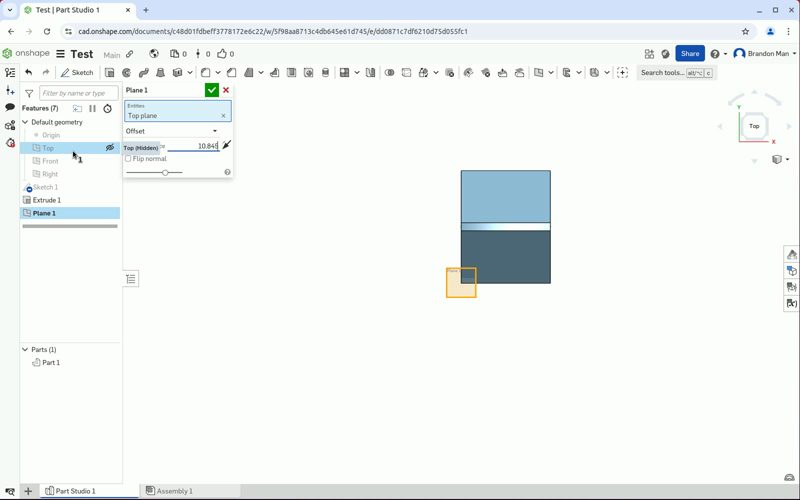
key(enter, 2)
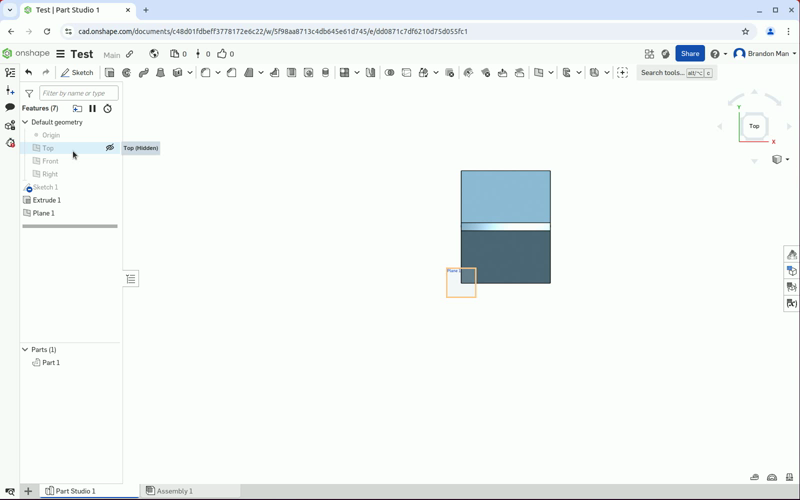
key(shift+s)
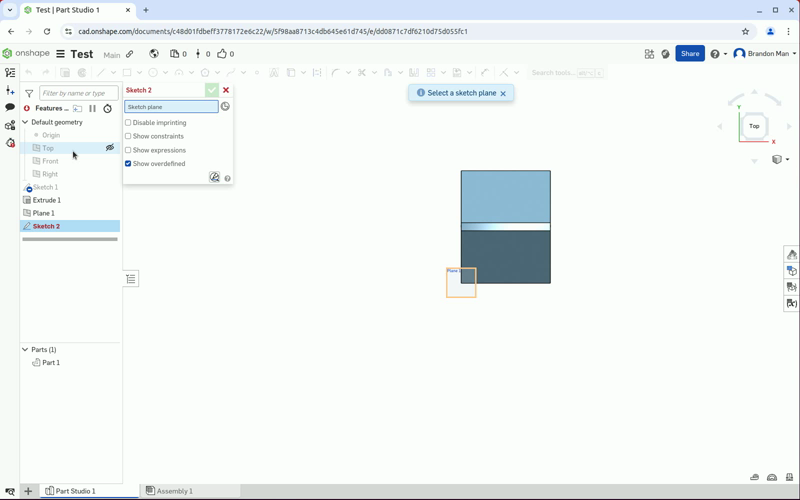
mouse_move(73, 215)
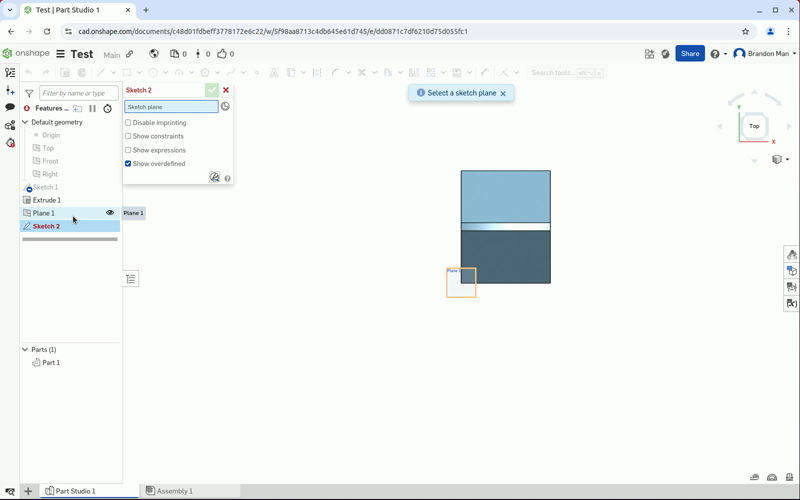
click(73, 215)
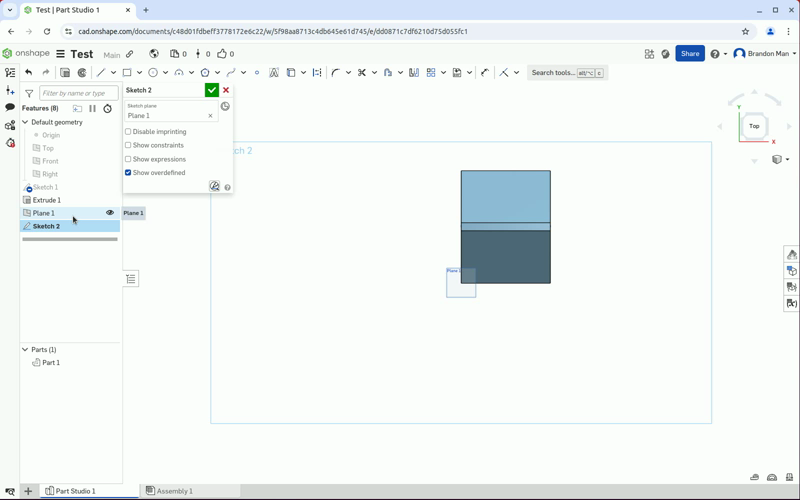
mouse_move(73, 352)
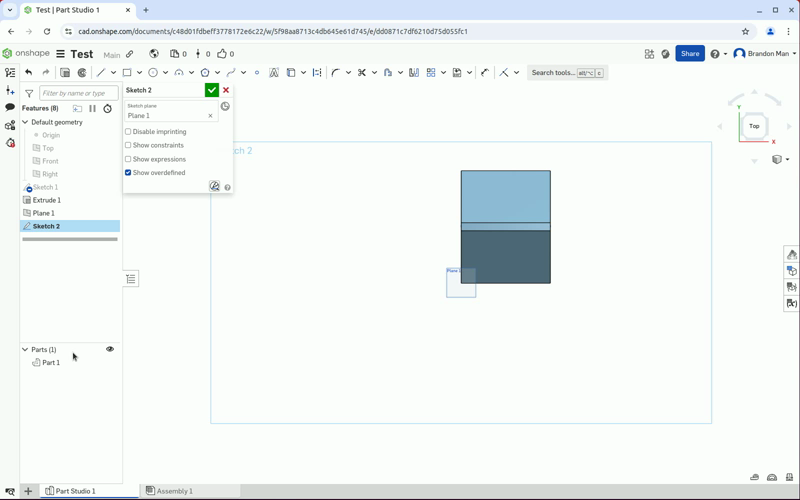
key(y)
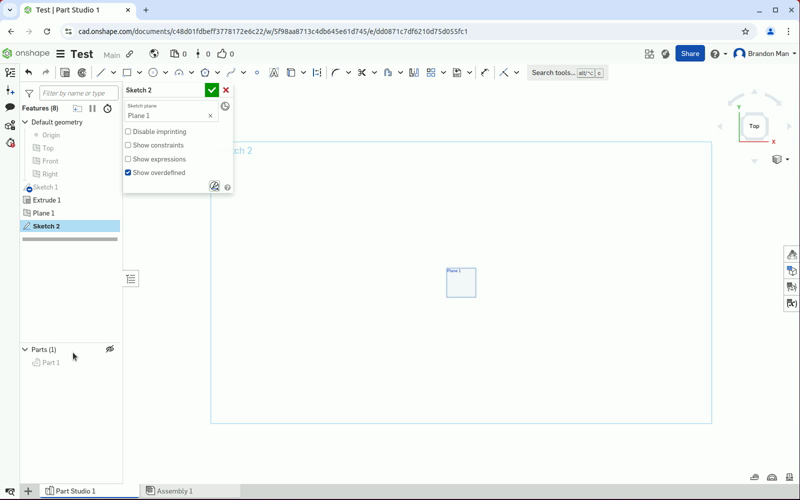
key(l)
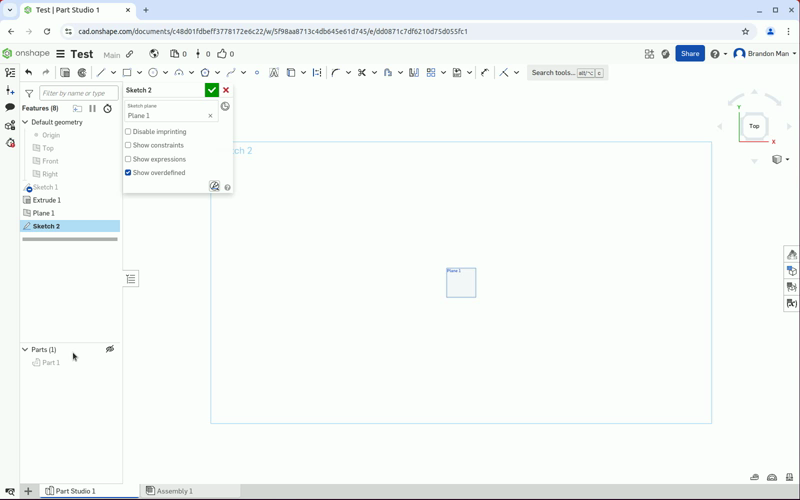
key_down(shift)
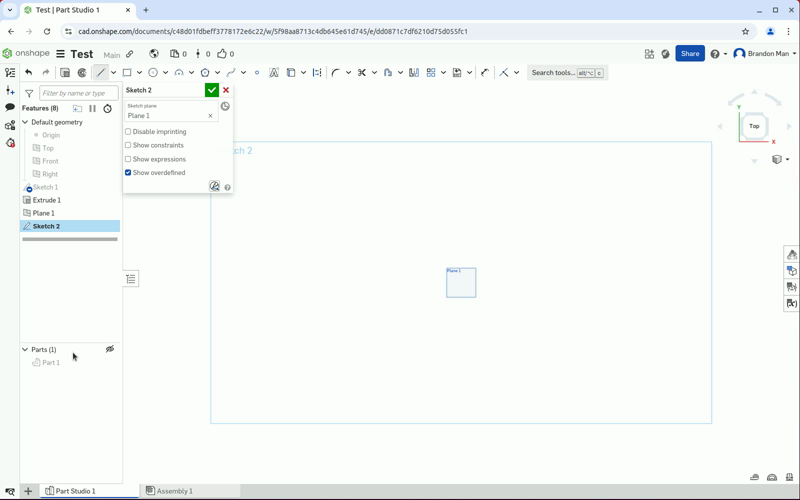
mouse_move(464, 223)
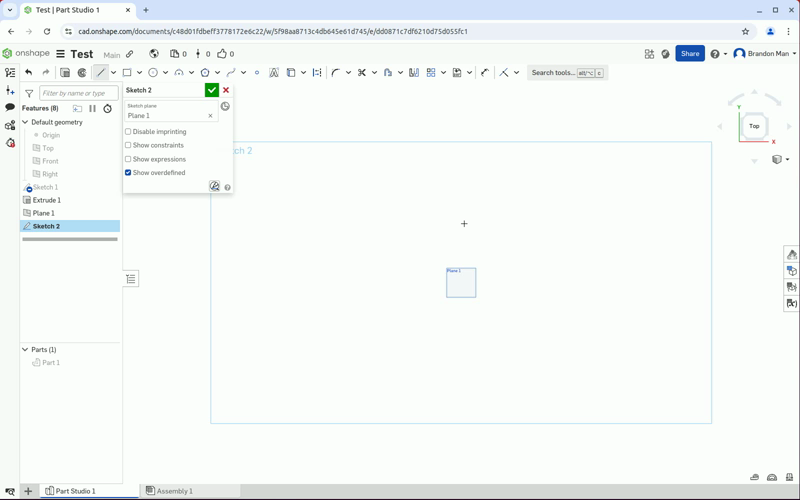
click(464, 223)
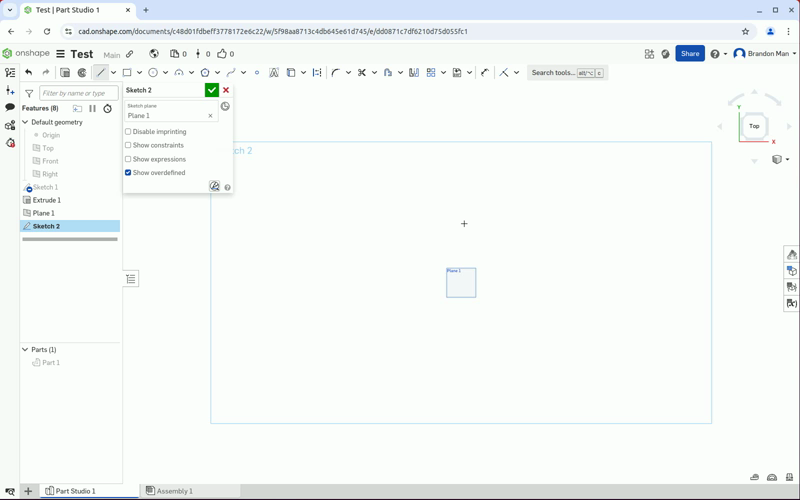
key_up(shift)
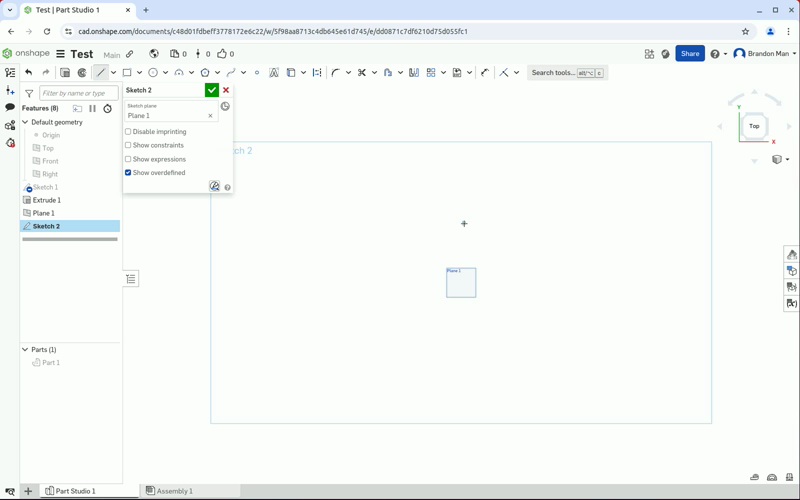
key_down(shift)
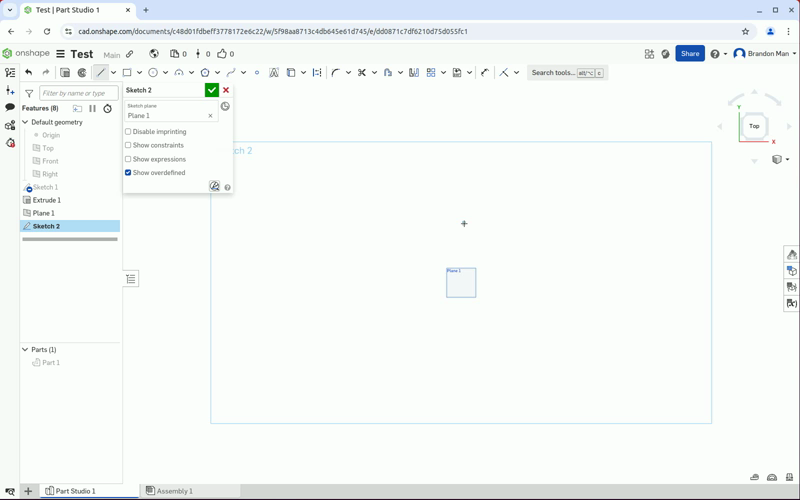
mouse_move(545, 223)
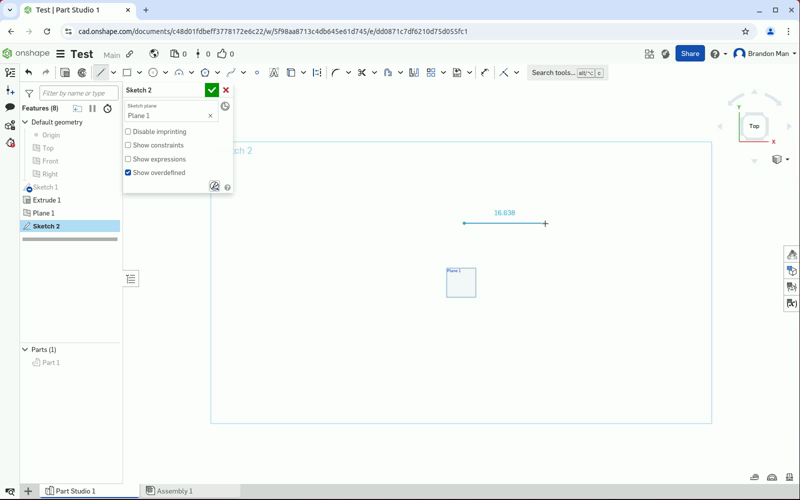
click(545, 223)
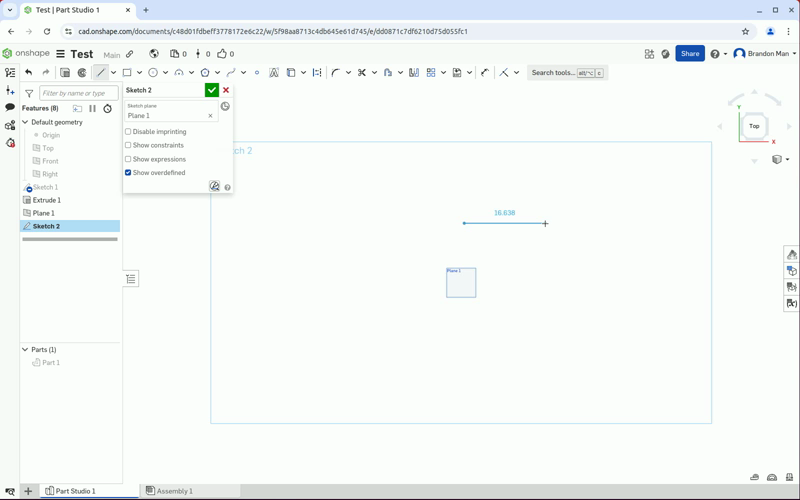
key_up(shift)
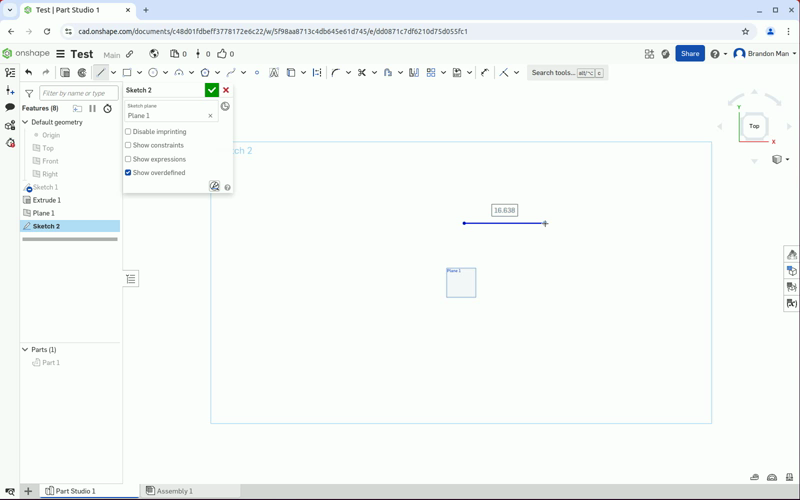
key_down(shift)
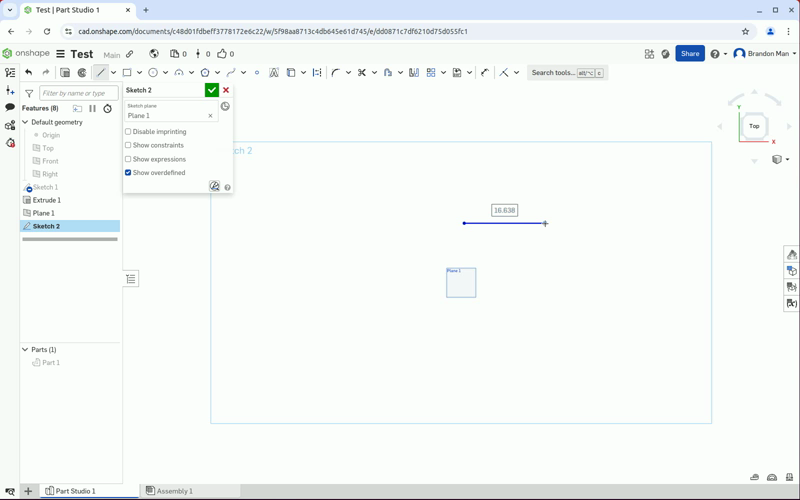
mouse_move(575, 223)
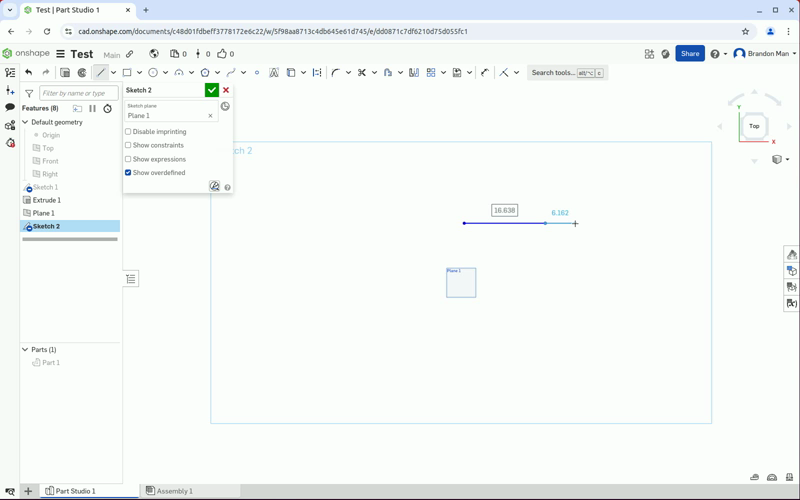
mouse_move(545, 170)
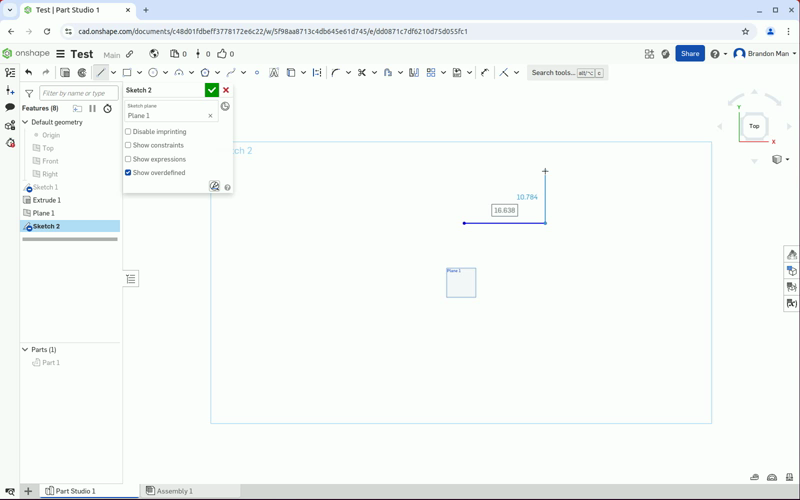
click(545, 170)
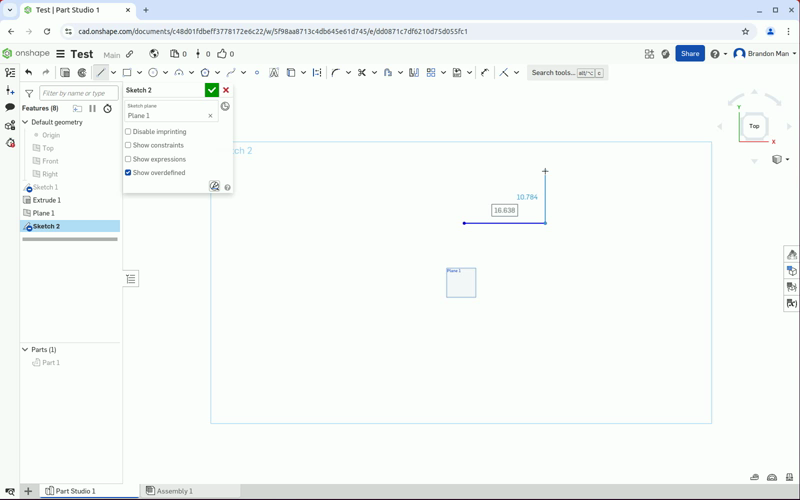
key_up(shift)
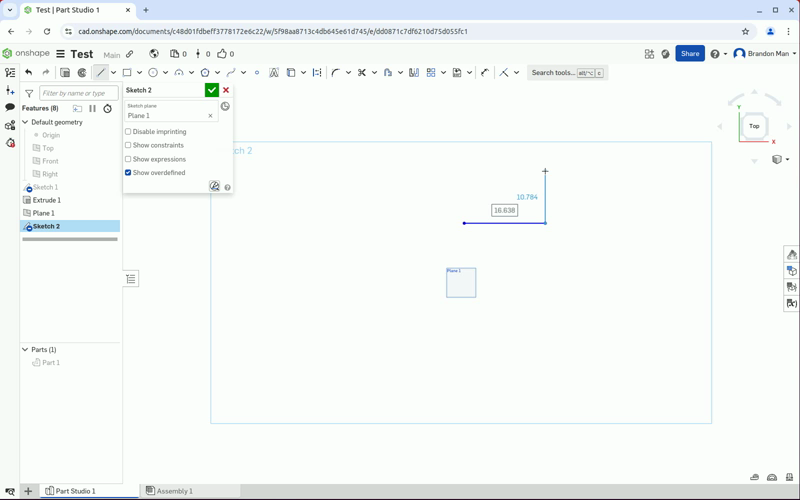
key_down(shift)
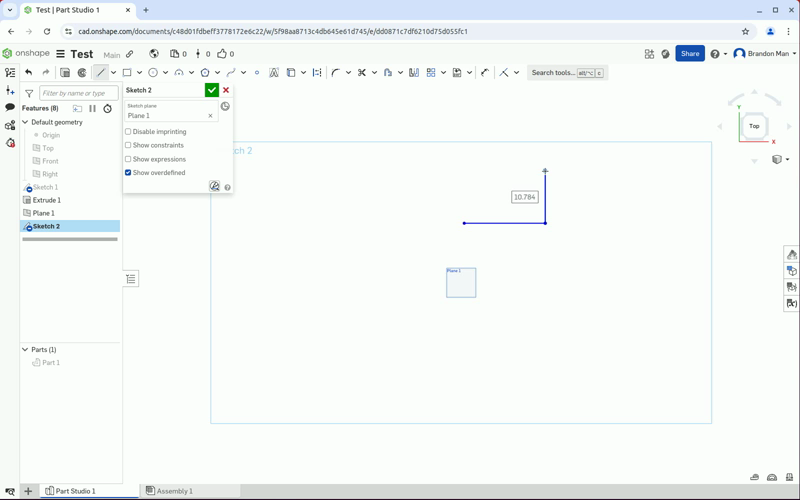
mouse_move(464, 170)
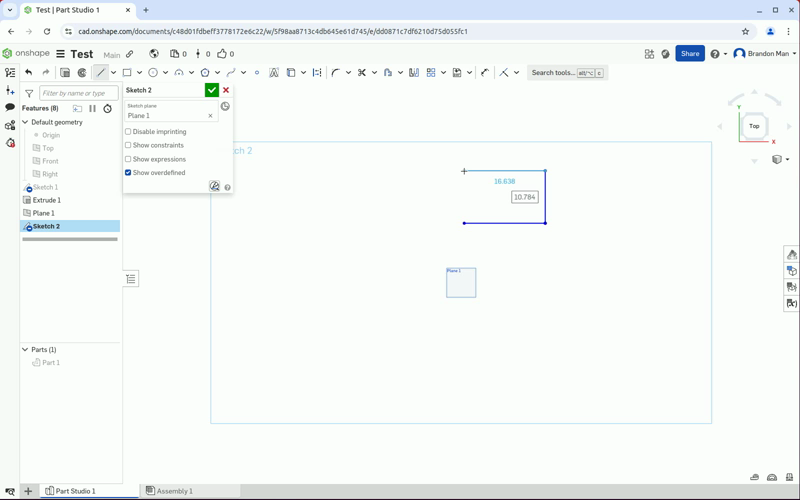
click(464, 170)
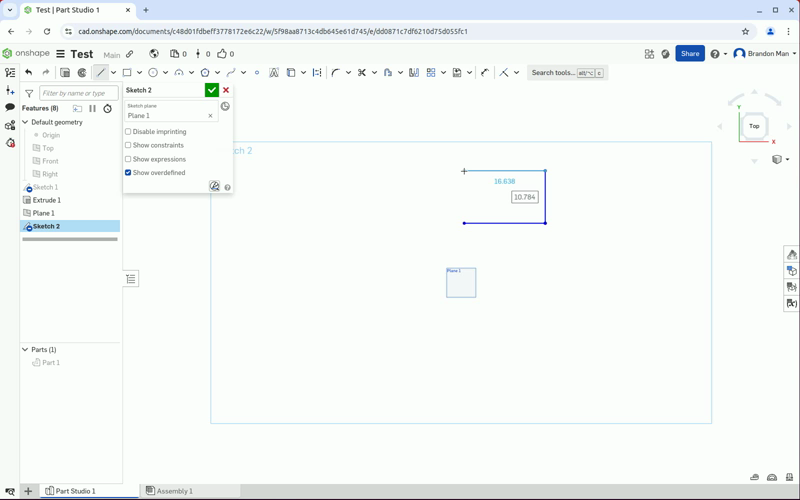
key_up(shift)
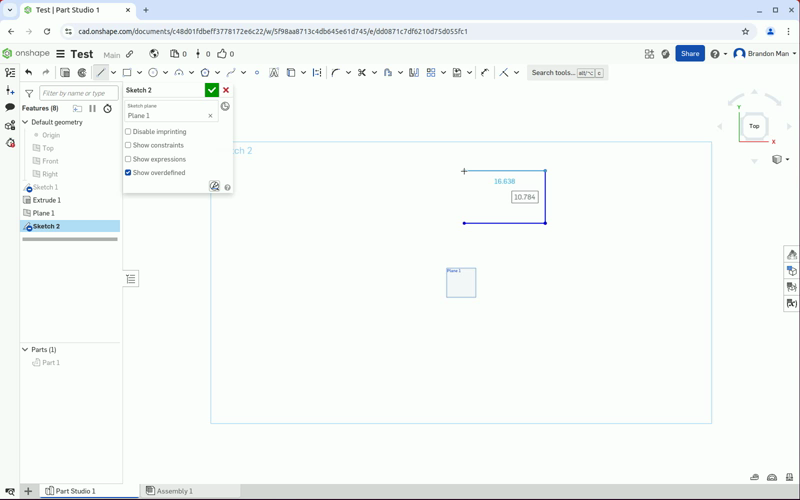
mouse_move(494, 170)
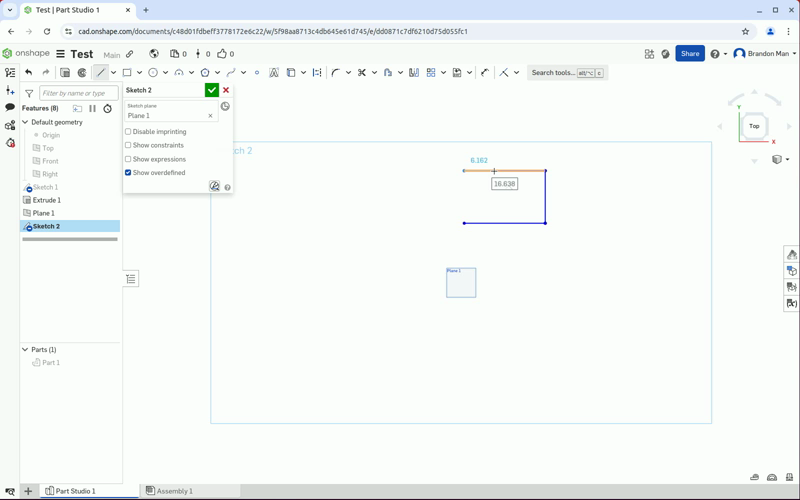
key_down(shift)
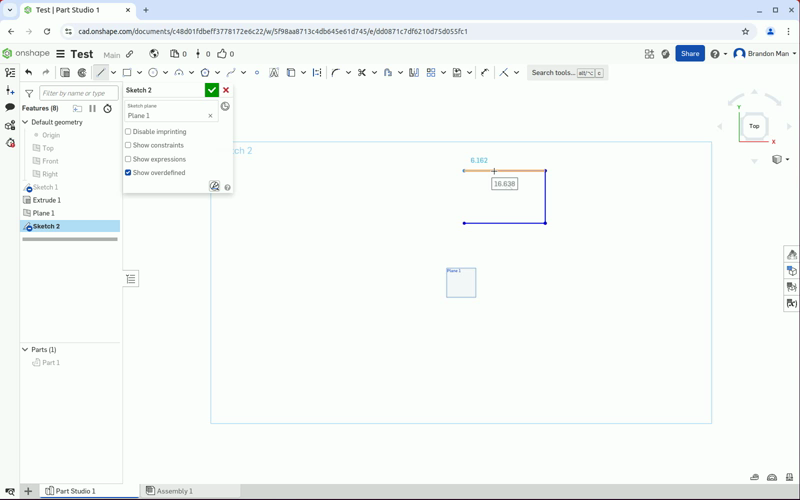
mouse_move(464, 223)
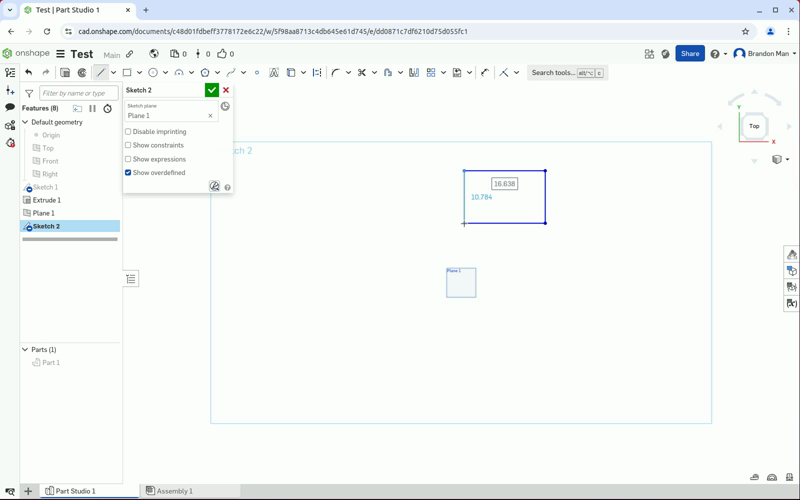
key_up(shift)
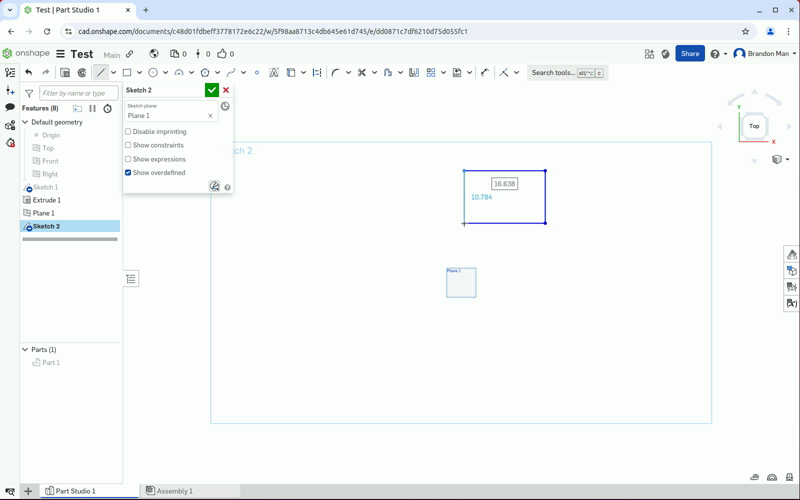
click(464, 223)
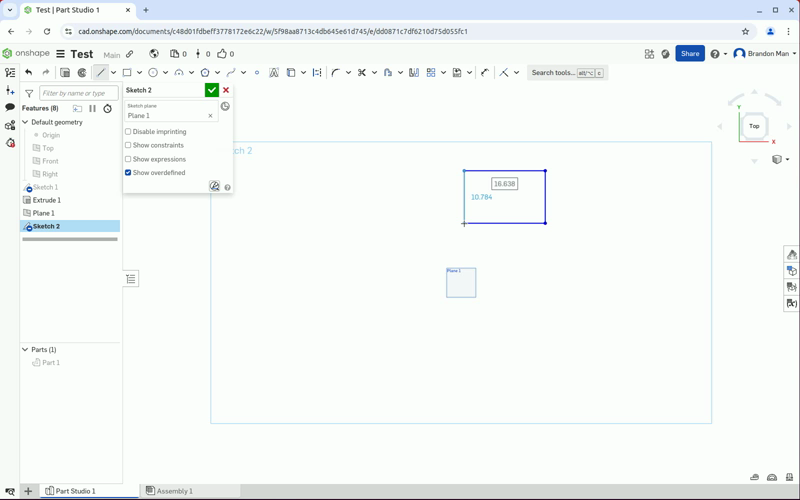
key(esc)
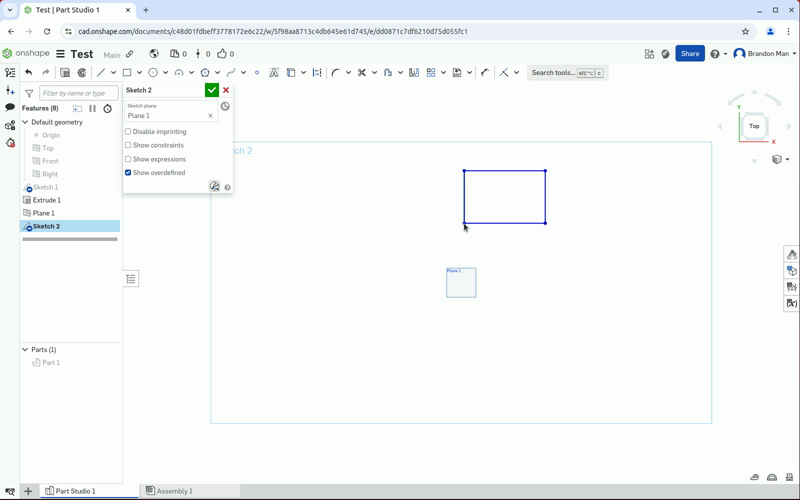
mouse_move(534, 193)
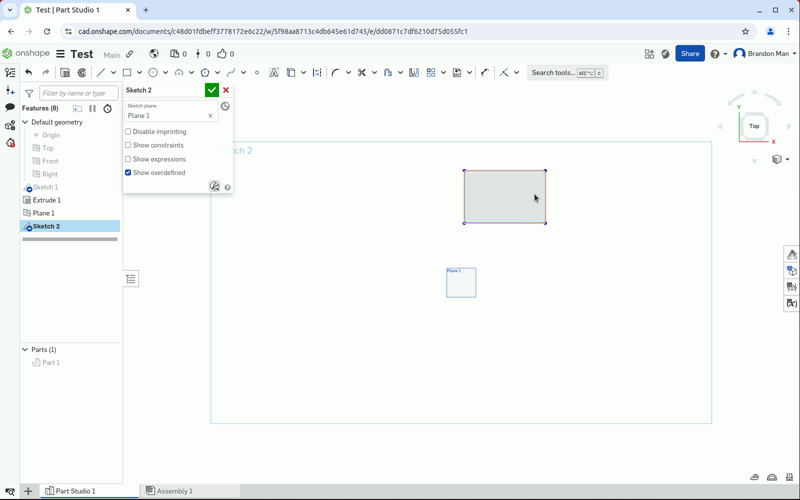
click(534, 193)
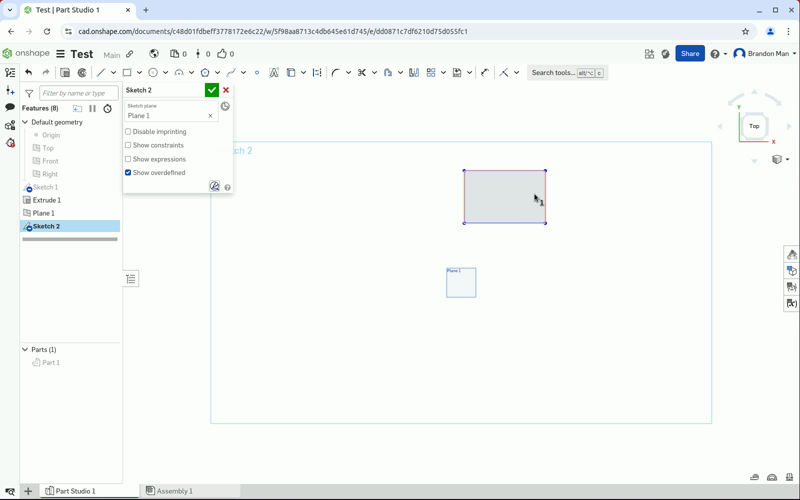
mouse_move(73, 352)
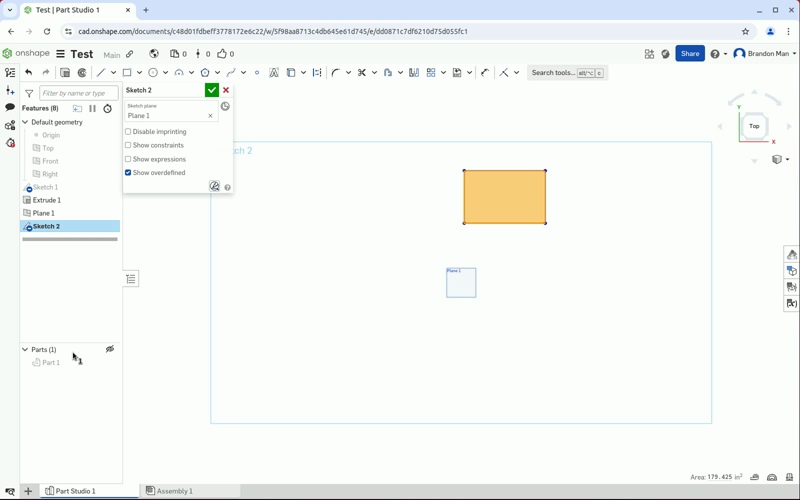
key(shift+y)
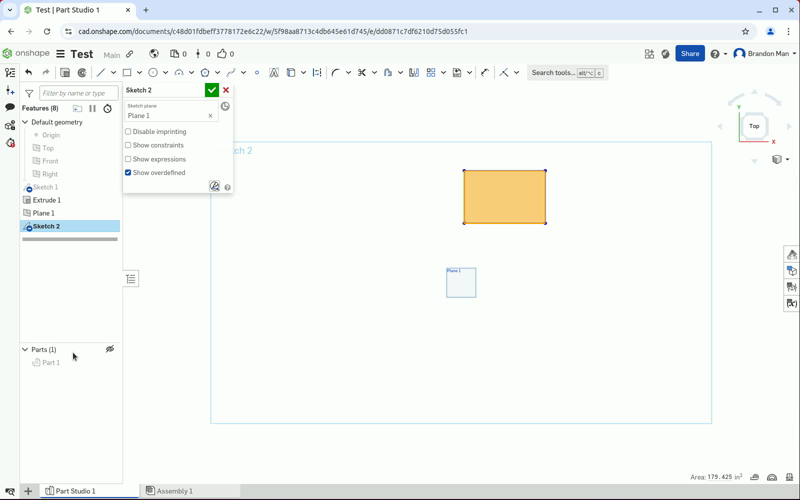
key(shift+e)
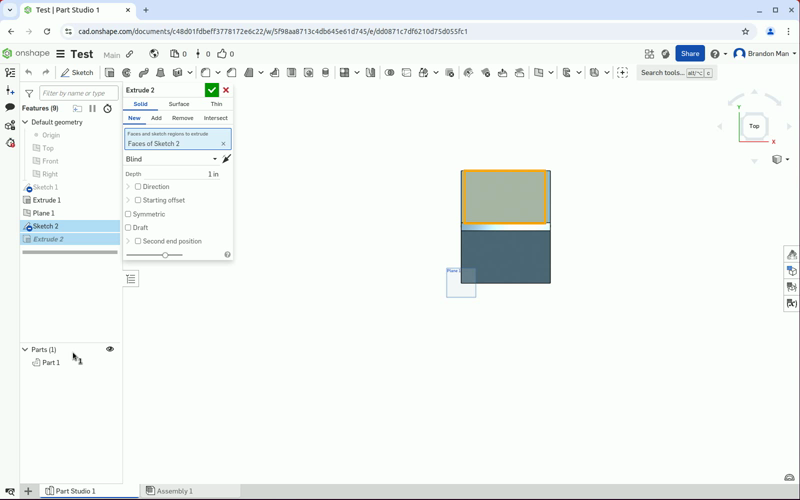
mouse_move(143, 106)
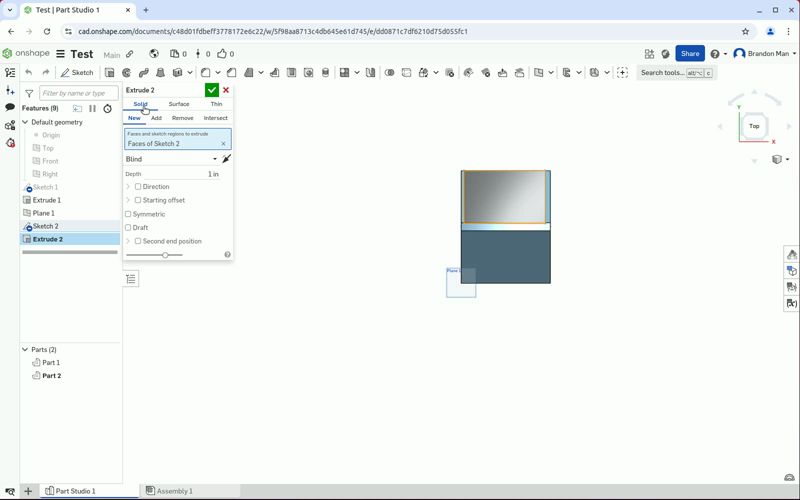
click(143, 106)
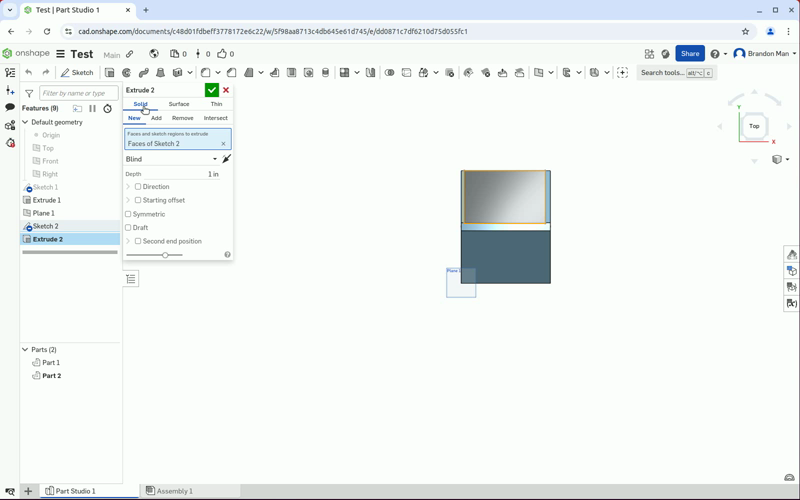
mouse_move(186, 120)
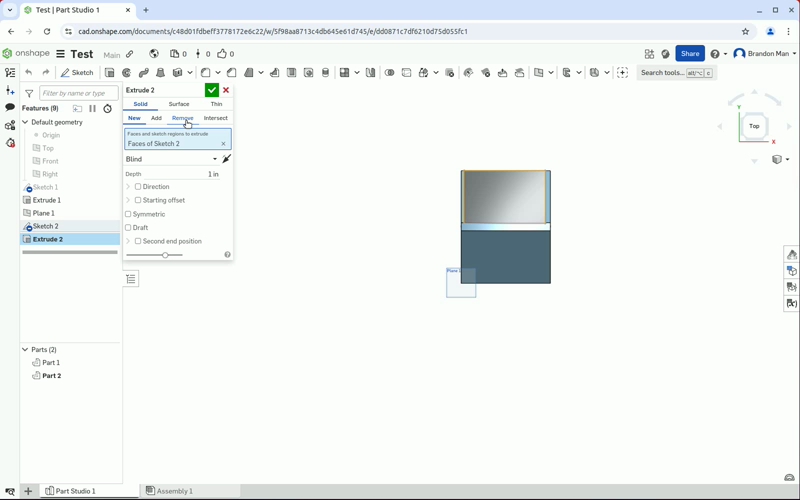
click(186, 120)
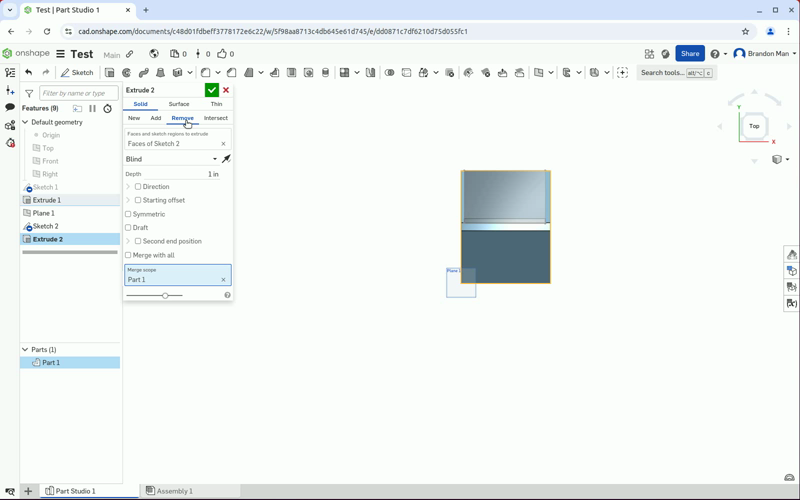
key(tab, 4)
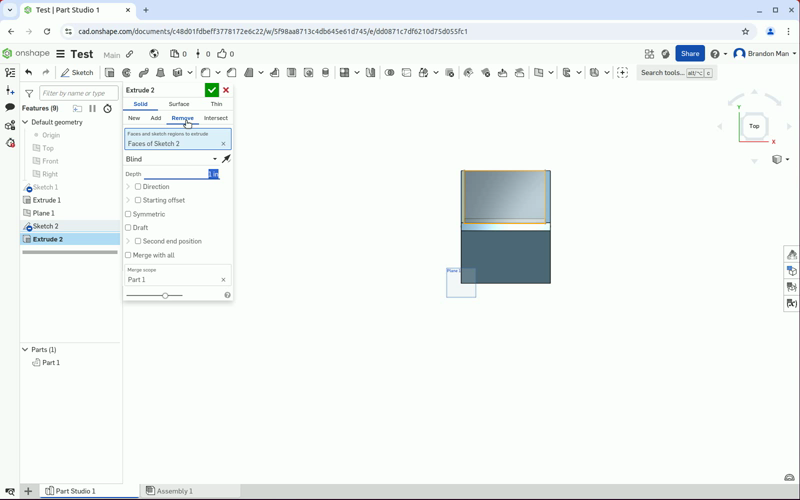
text(9.388)
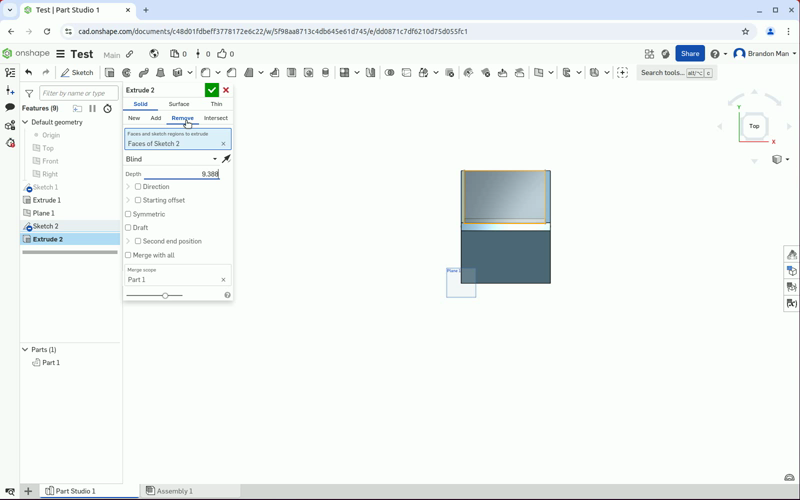
key(tab, 6)
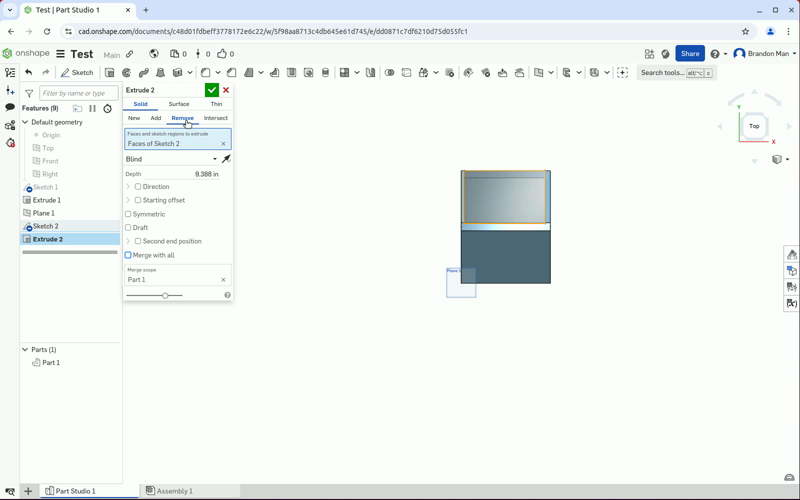
key(space)
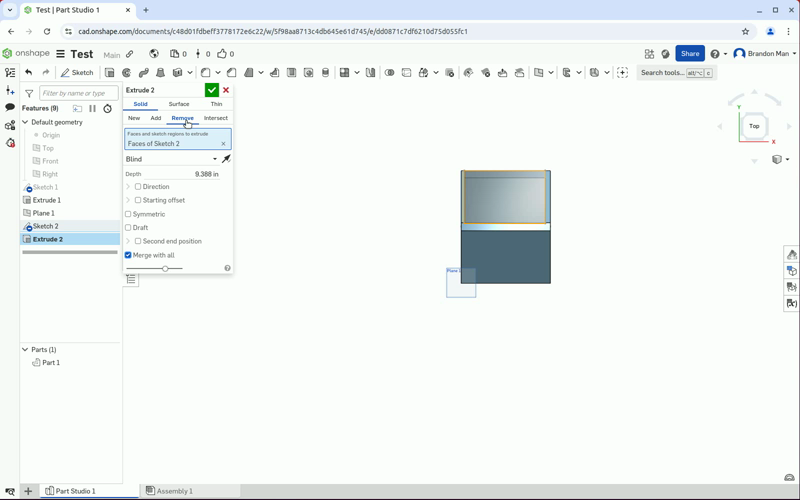
key(enter)
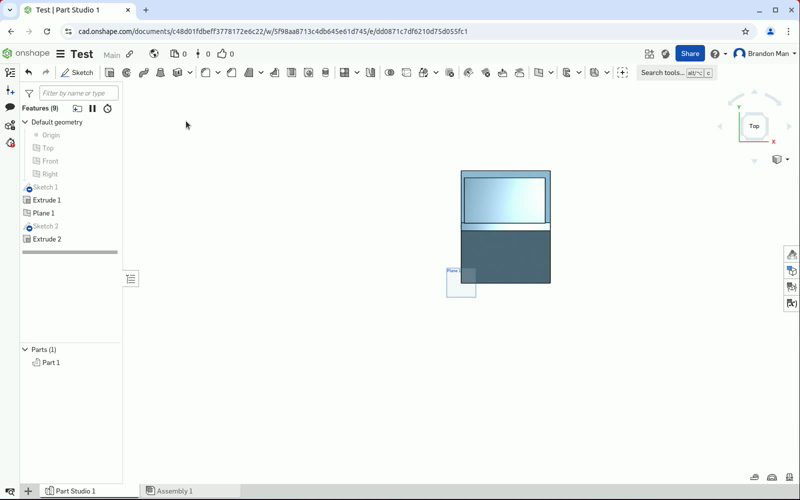
key(shift+h)
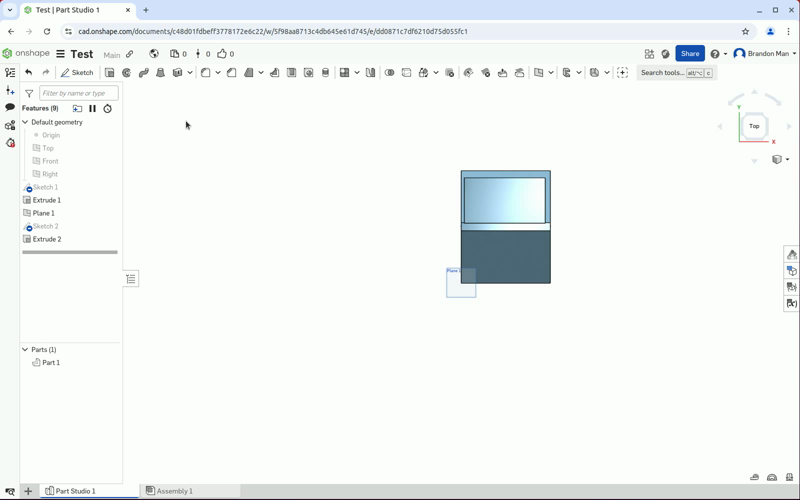
key(shift+h)
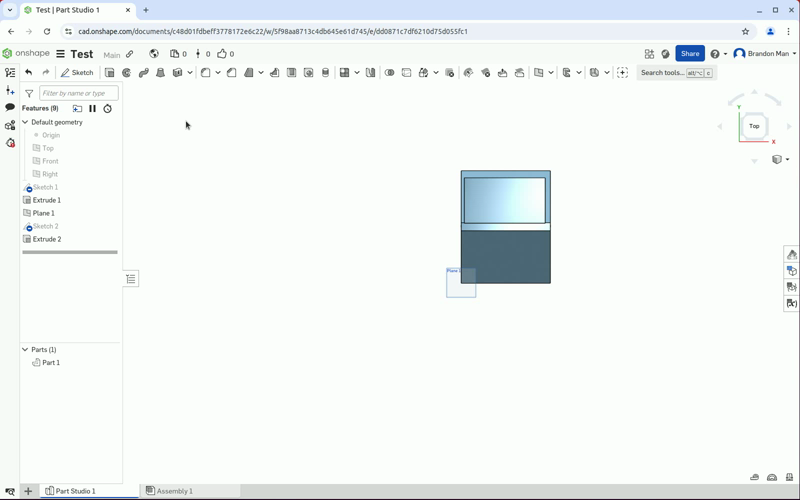
mouse_move(73, 189)
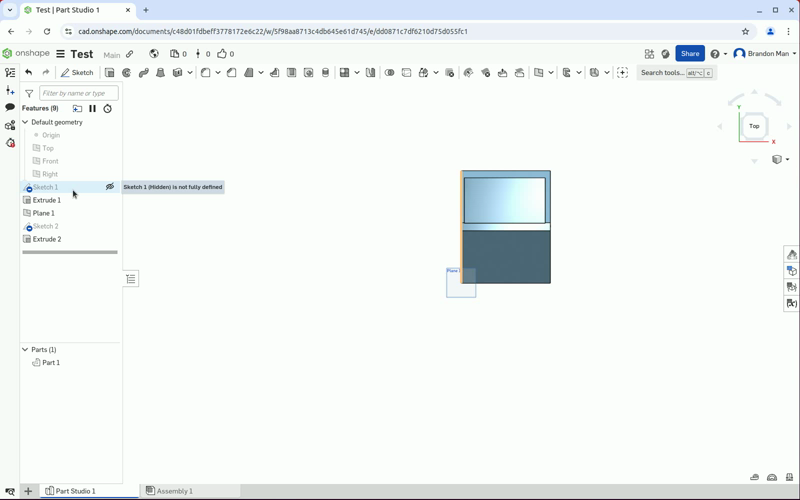
click(73, 189)
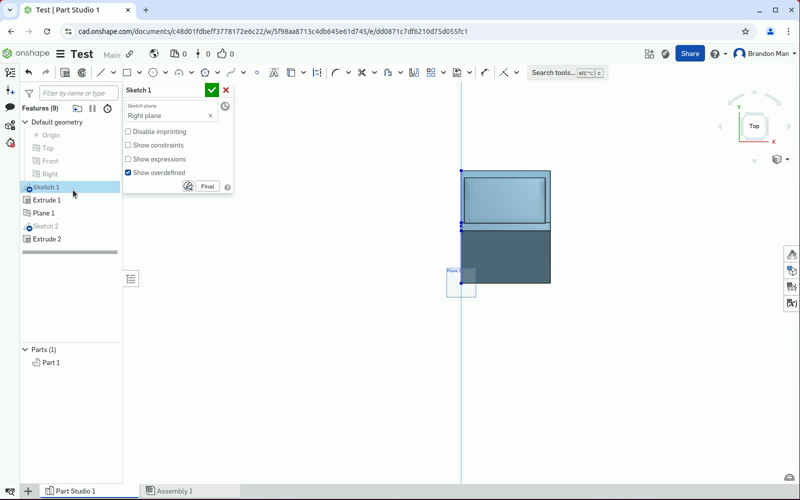
mouse_move(229, 92)
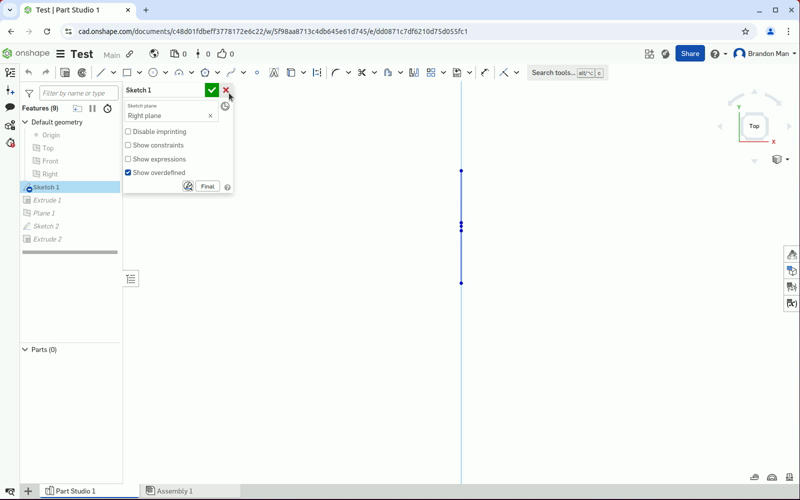
click(229, 92)
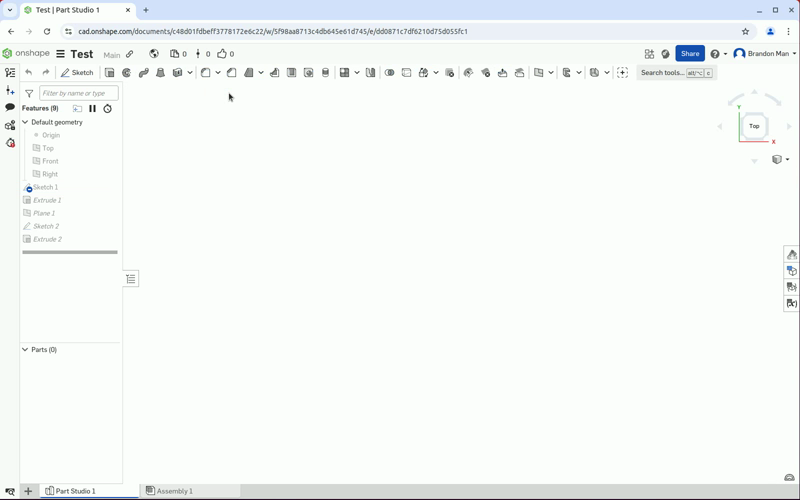
key(shift+s)
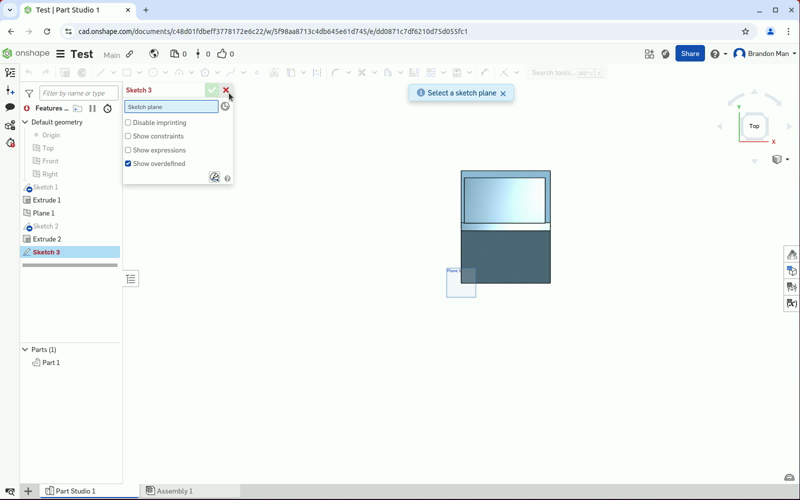
mouse_move(73, 215)
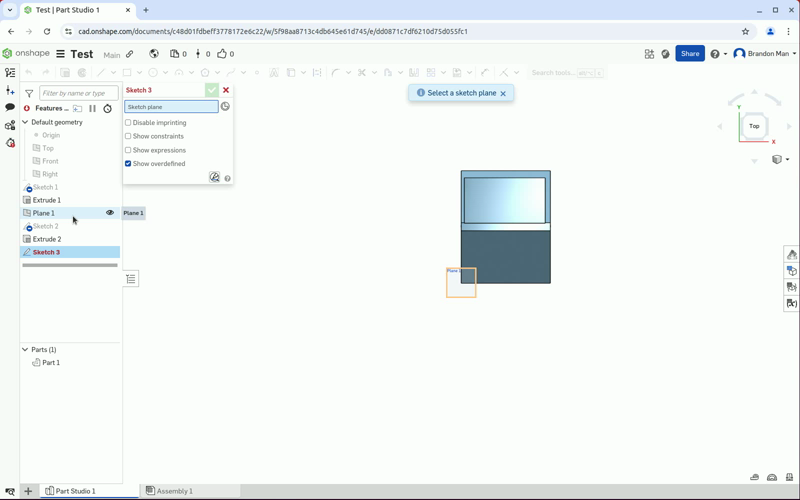
click(73, 215)
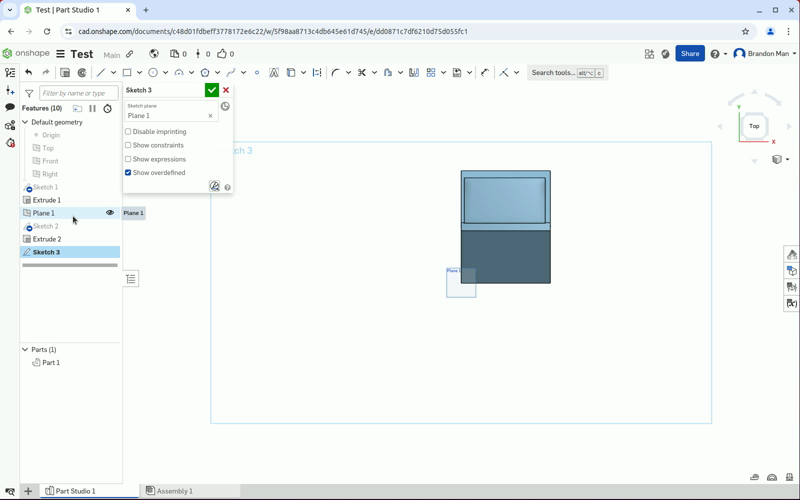
mouse_move(73, 352)
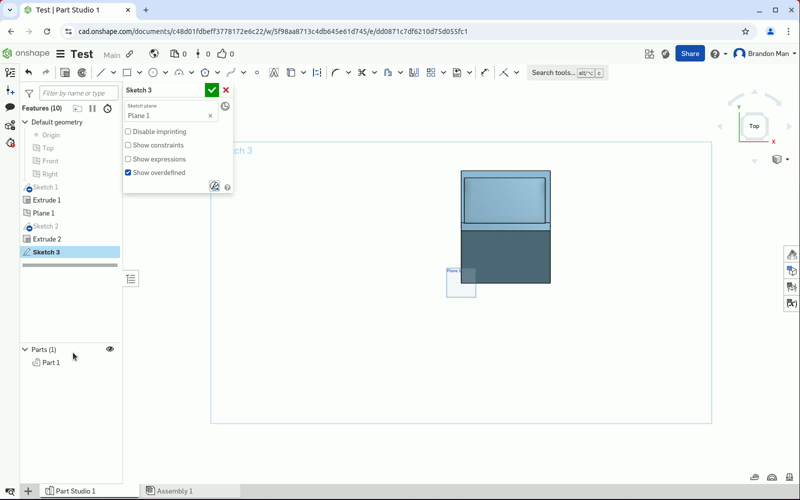
key(y)
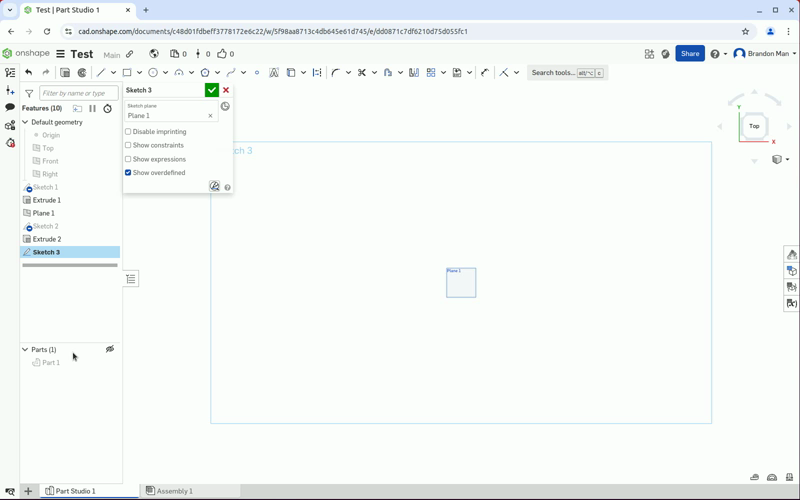
key(l)
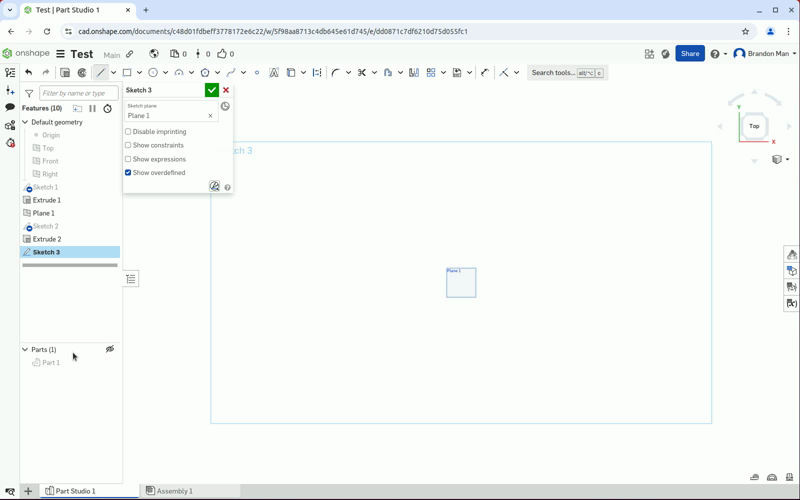
key_down(shift)
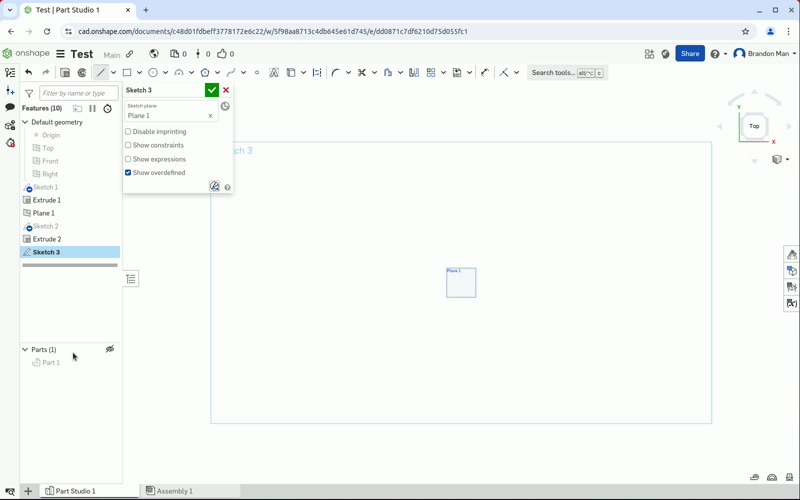
mouse_move(464, 282)
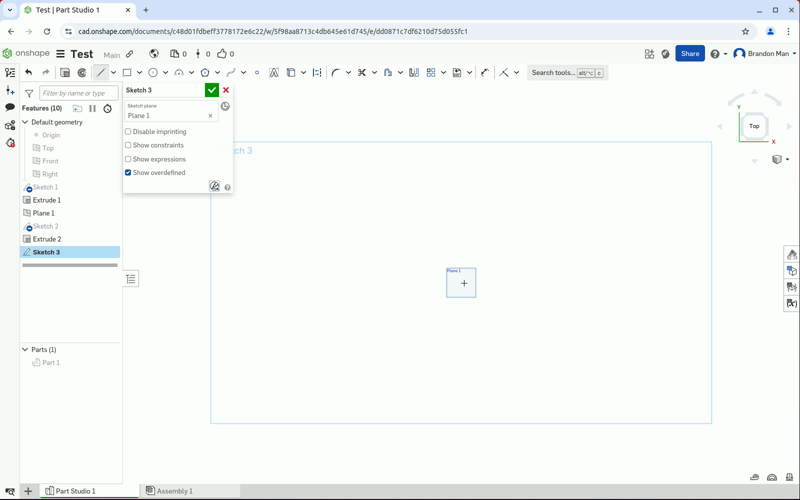
click(464, 282)
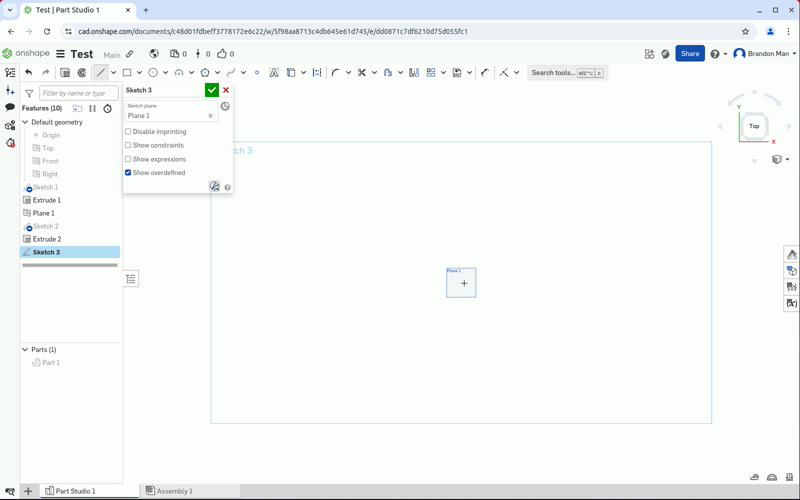
key_up(shift)
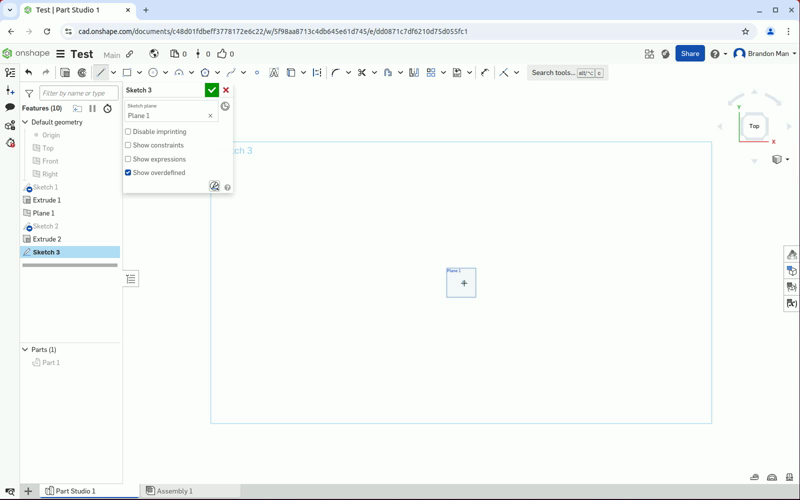
key_down(shift)
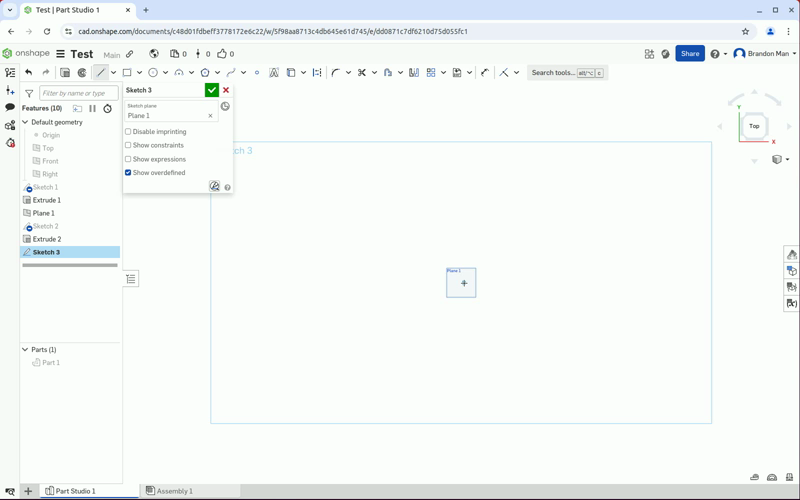
mouse_move(545, 282)
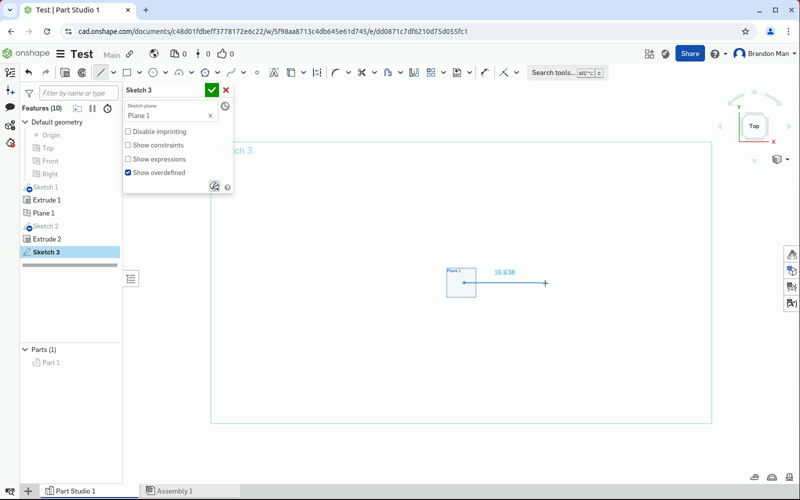
click(545, 282)
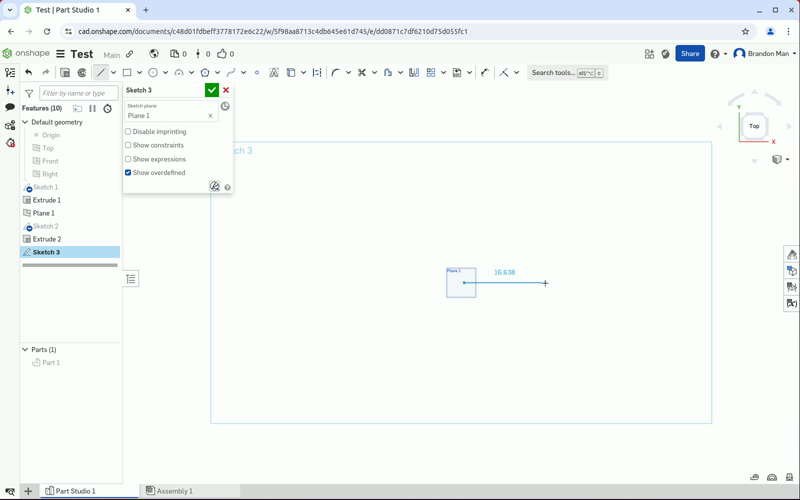
key_up(shift)
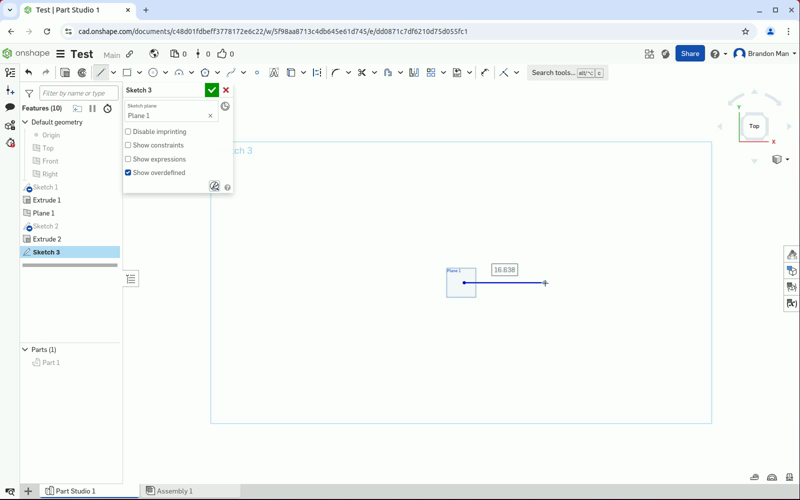
key_down(shift)
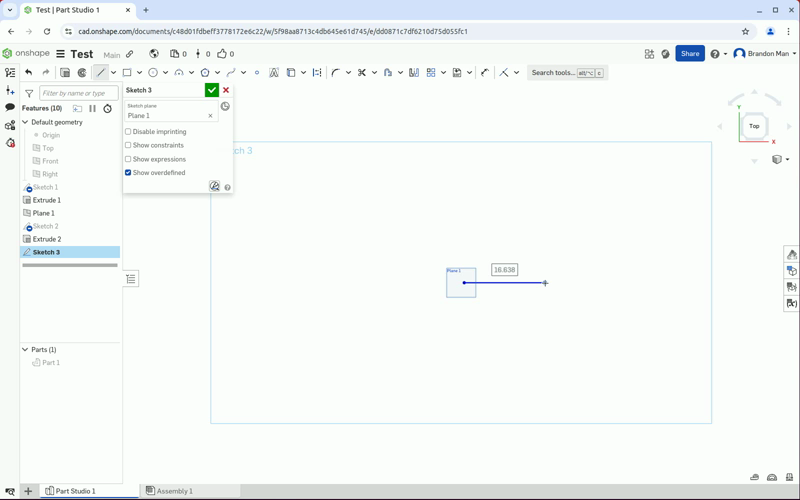
mouse_move(575, 282)
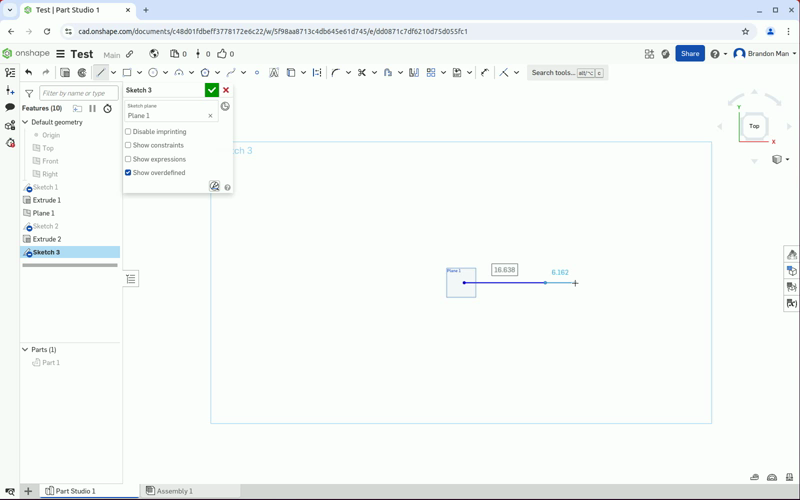
mouse_move(545, 230)
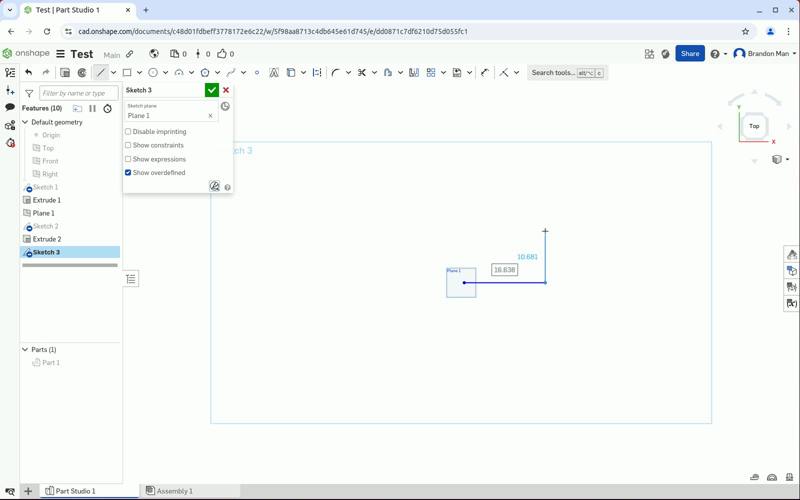
click(545, 230)
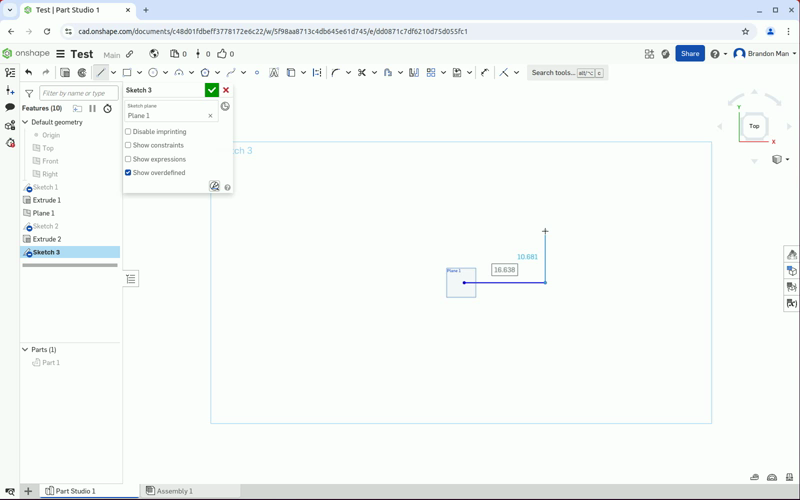
key_up(shift)
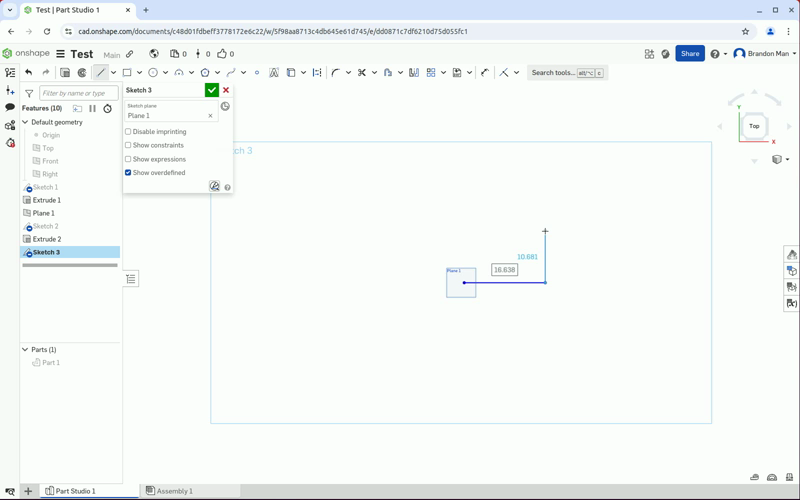
key_down(shift)
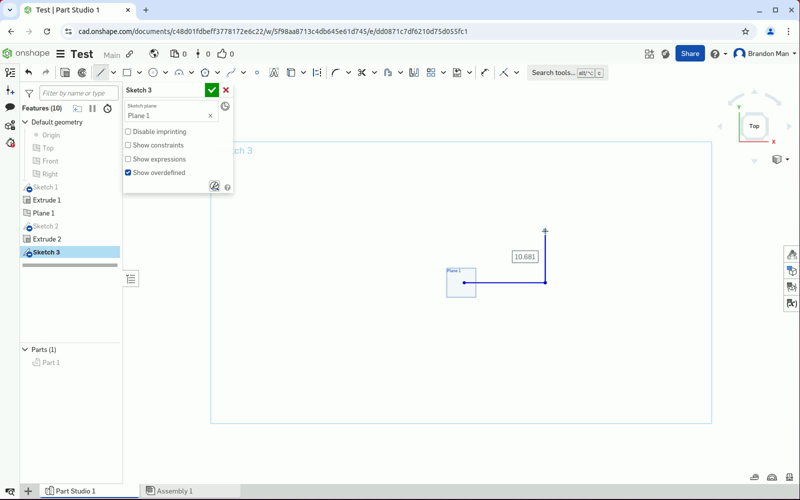
mouse_move(464, 230)
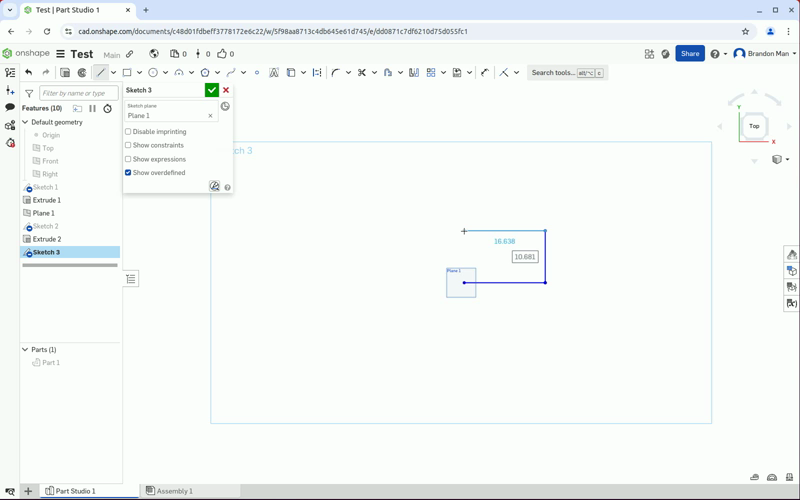
click(464, 230)
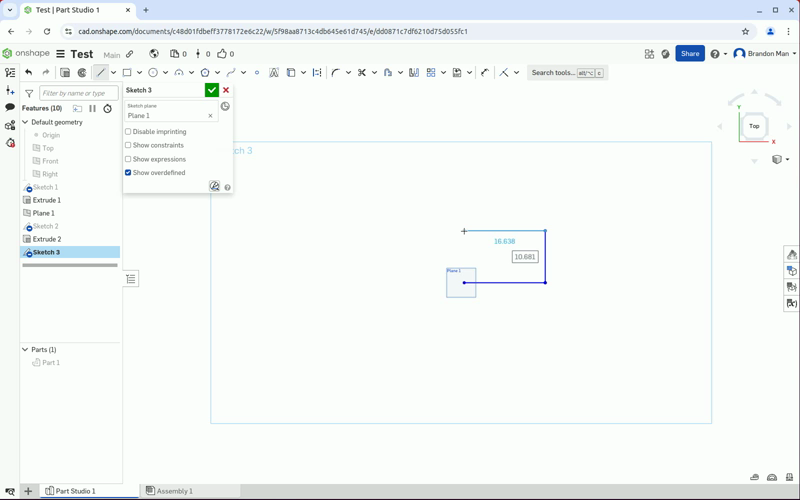
key_up(shift)
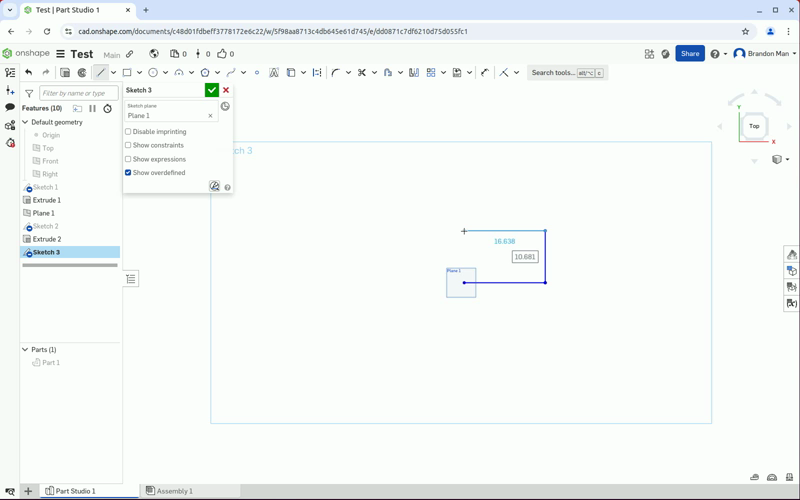
mouse_move(494, 230)
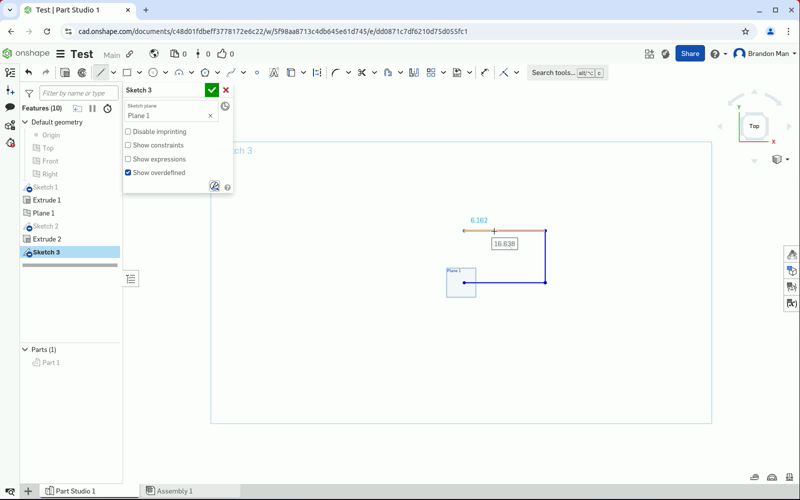
key_down(shift)
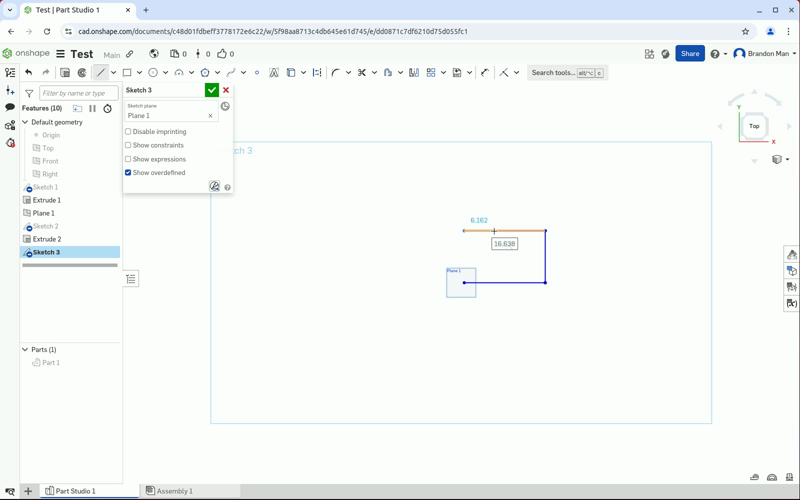
mouse_move(464, 282)
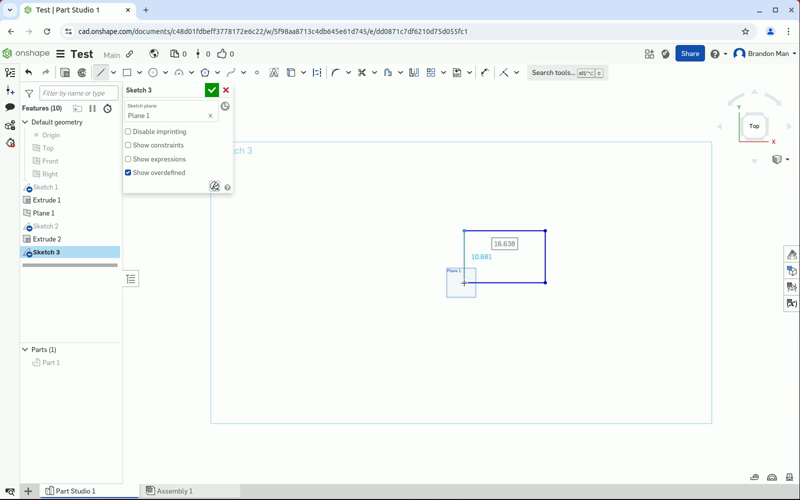
key_up(shift)
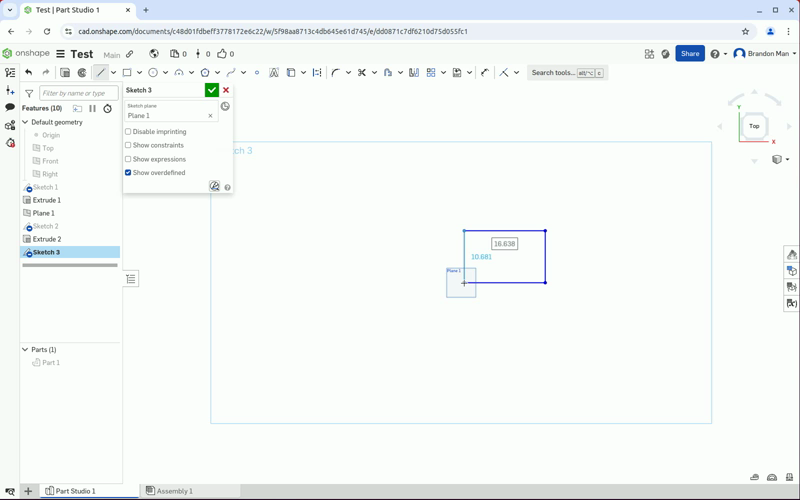
click(464, 282)
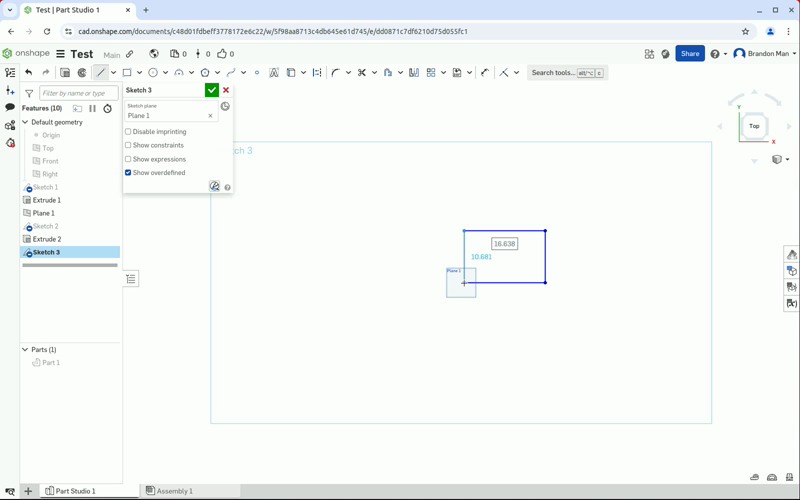
key(esc)
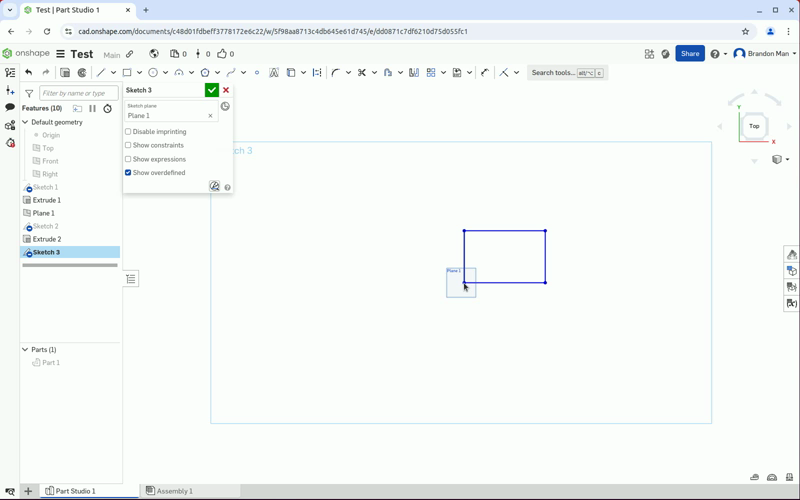
mouse_move(532, 233)
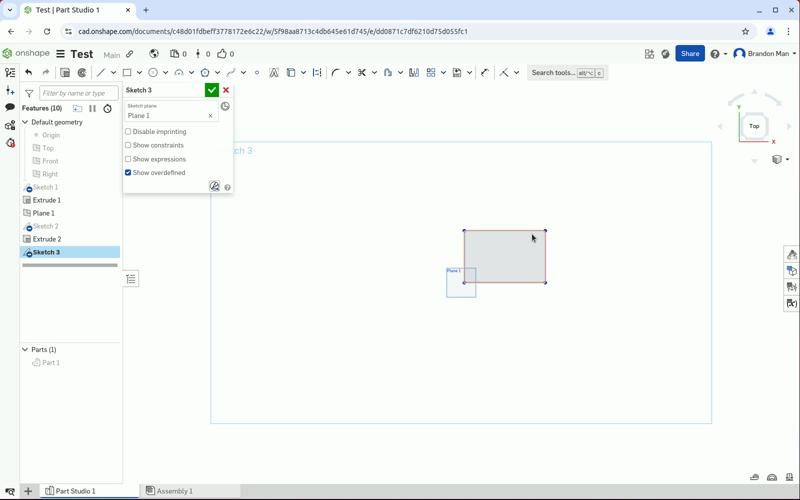
click(532, 233)
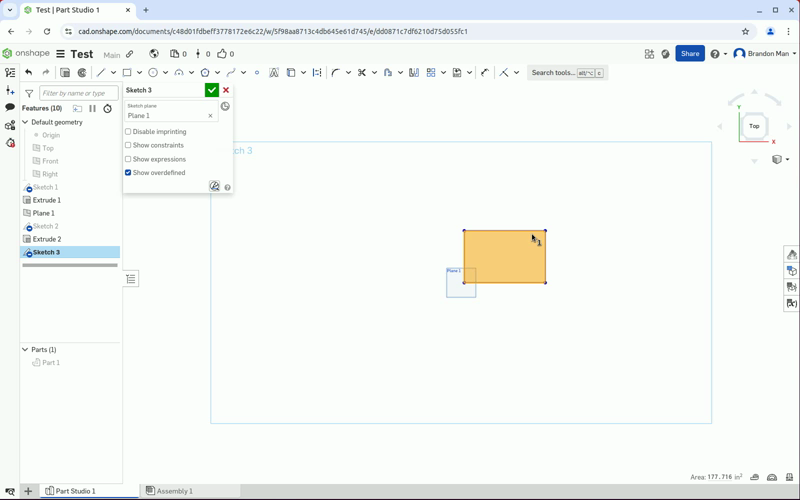
mouse_move(73, 352)
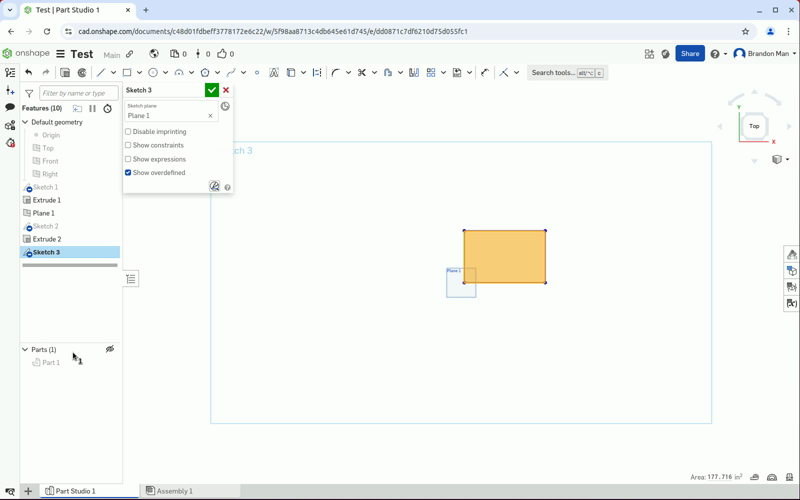
key(shift+y)
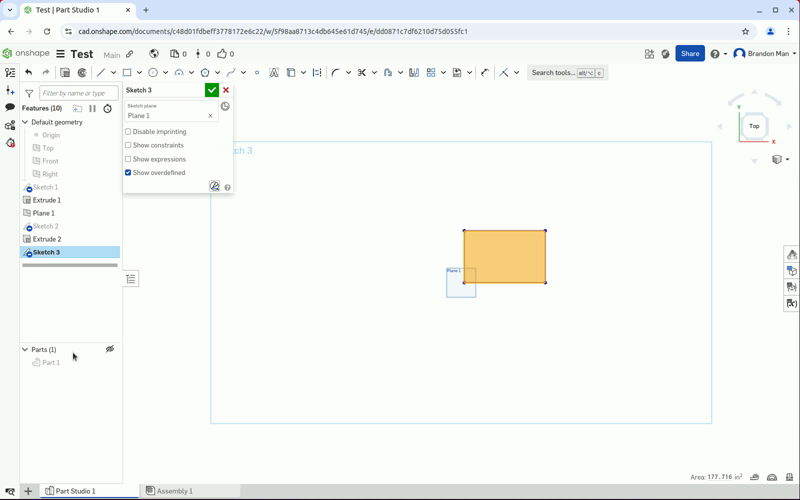
key(shift+e)
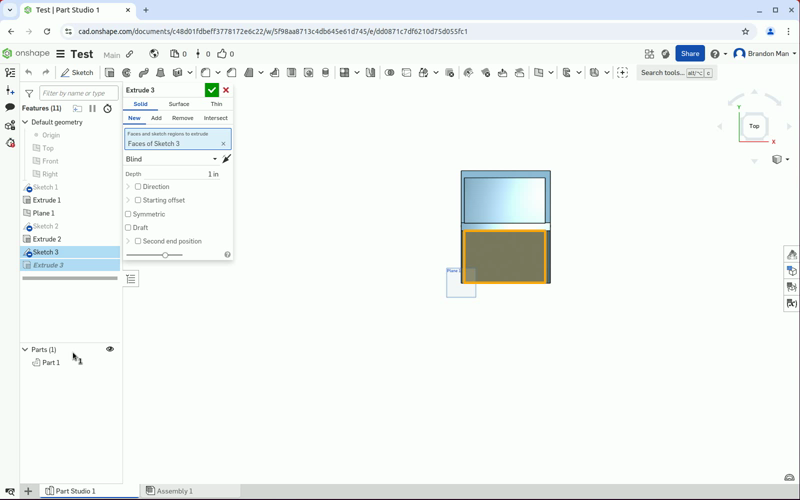
mouse_move(143, 106)
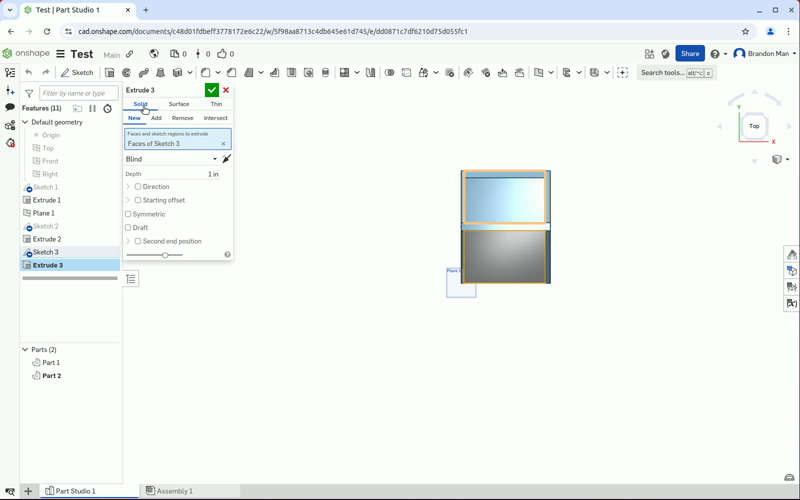
click(143, 106)
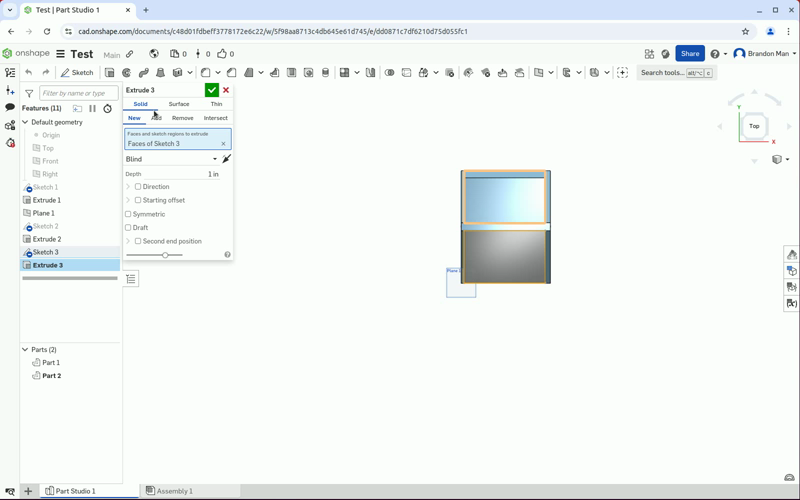
mouse_move(186, 120)
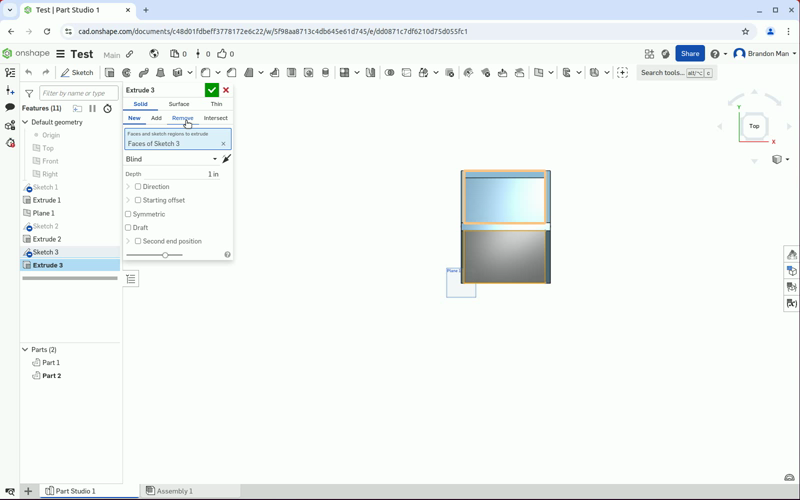
click(186, 120)
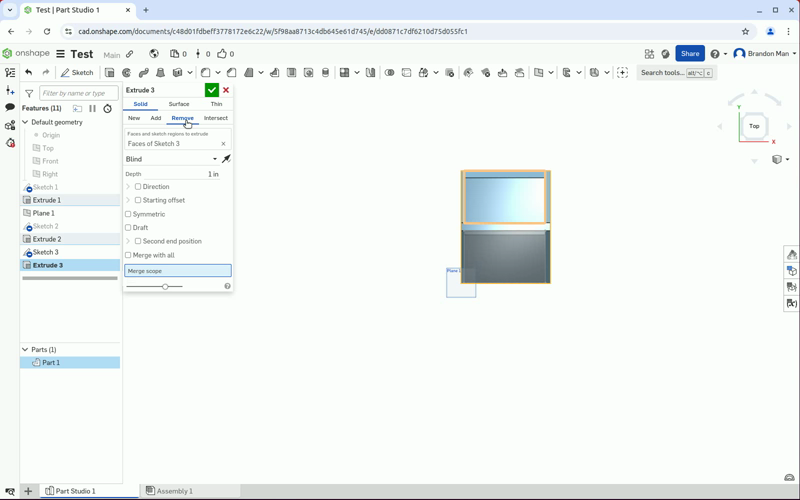
key(tab, 4)
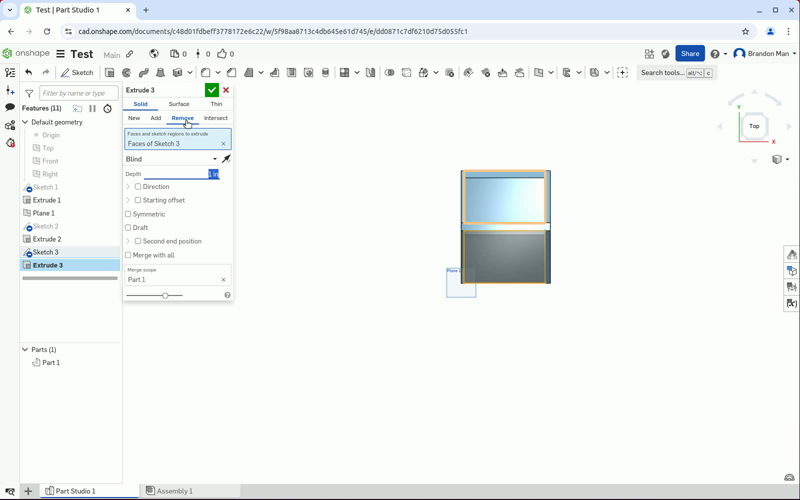
text(9.388)
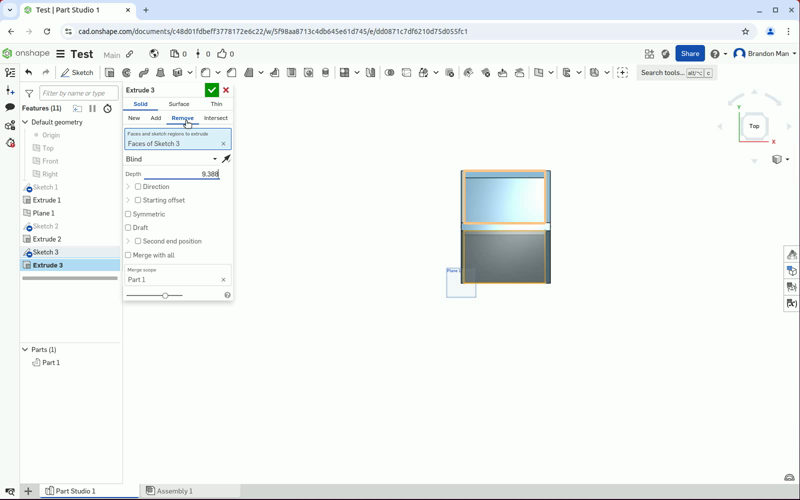
key(tab, 6)
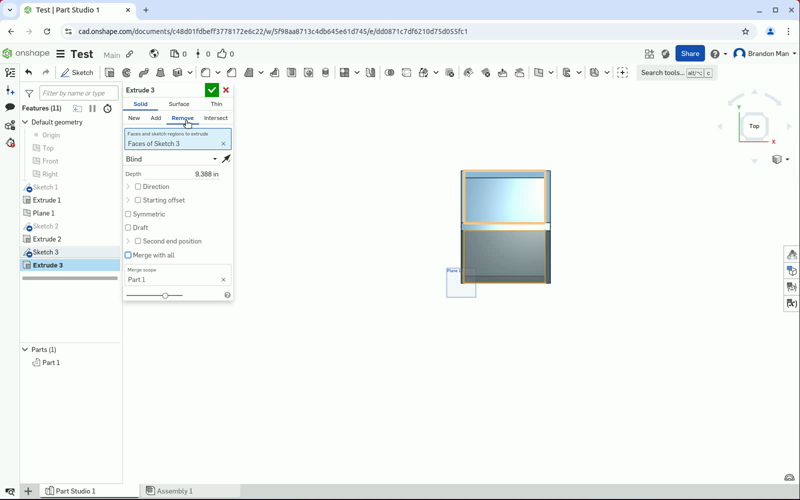
key(space)
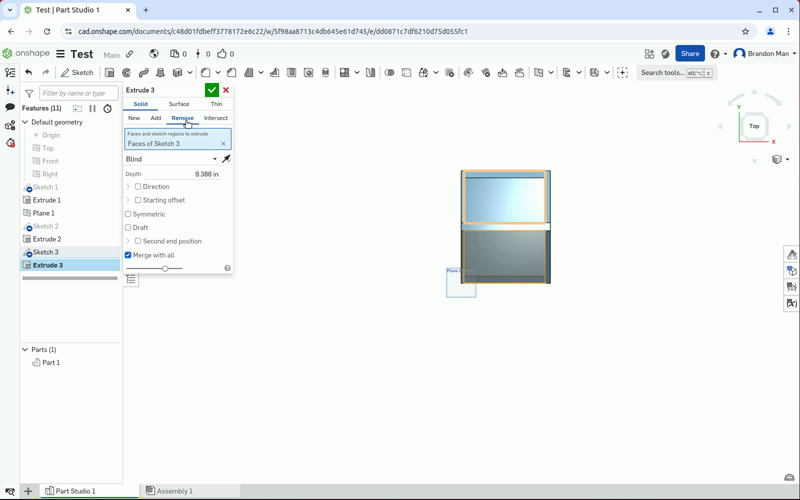
key(enter)
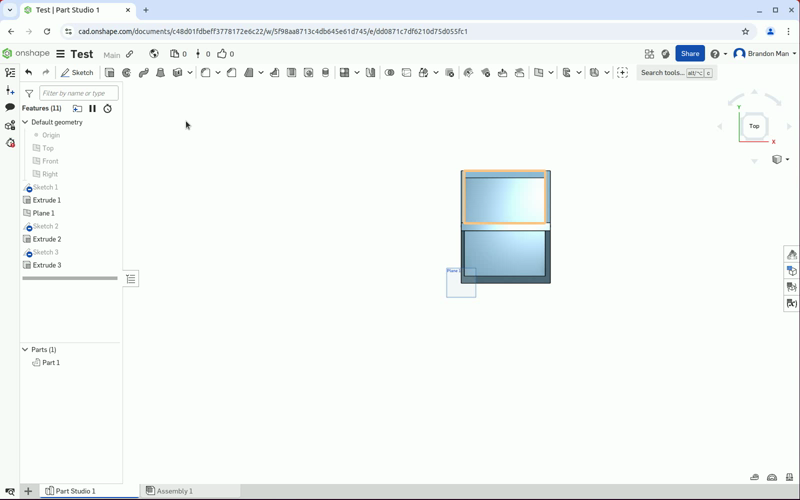
key(shift+h)
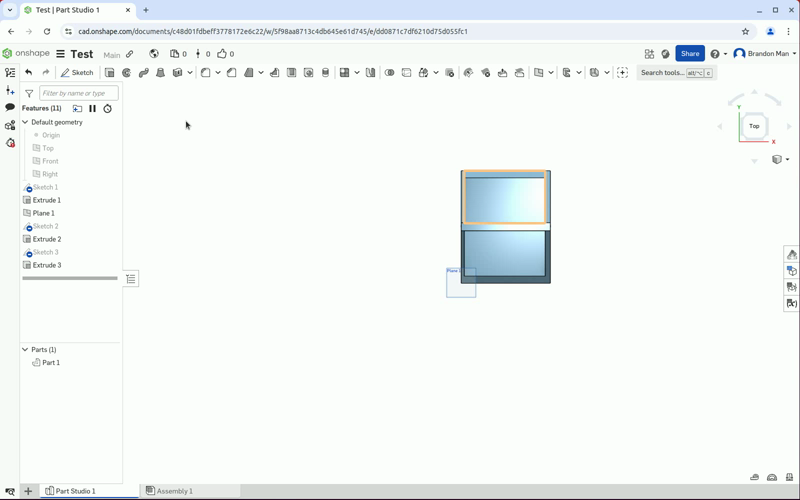
key(shift+h)
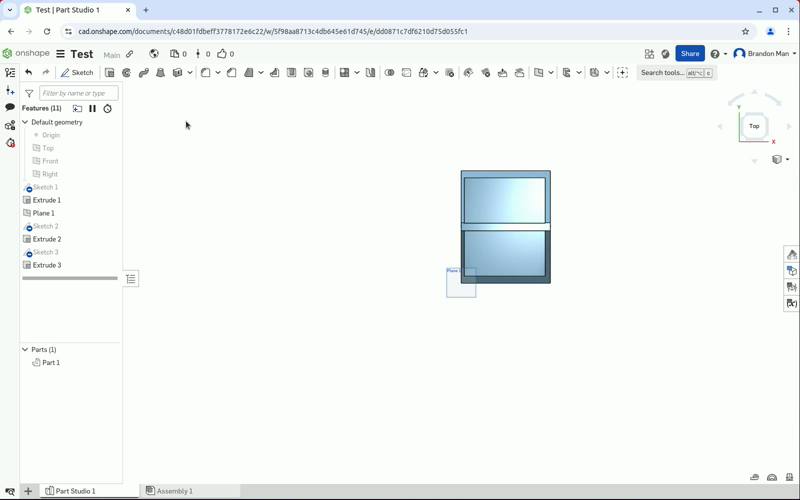
mouse_move(73, 189)
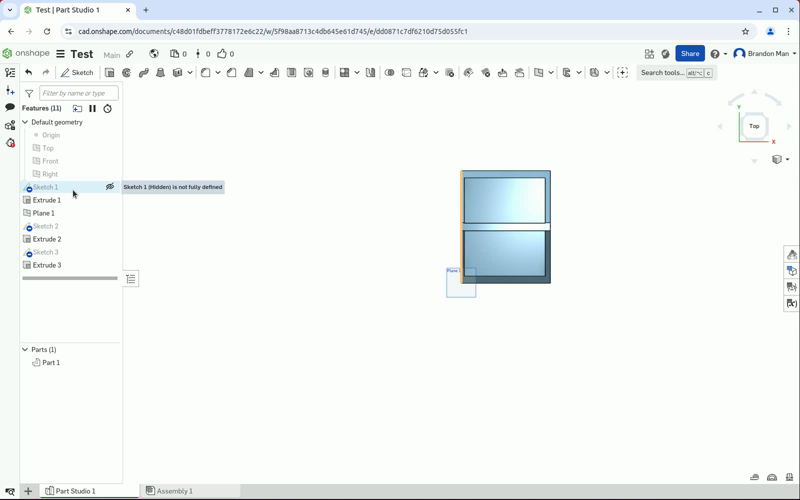
click(73, 189)
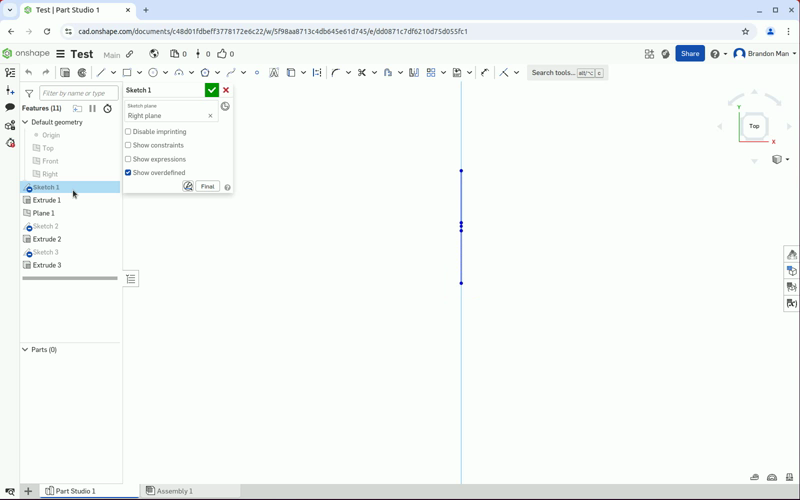
mouse_move(229, 92)
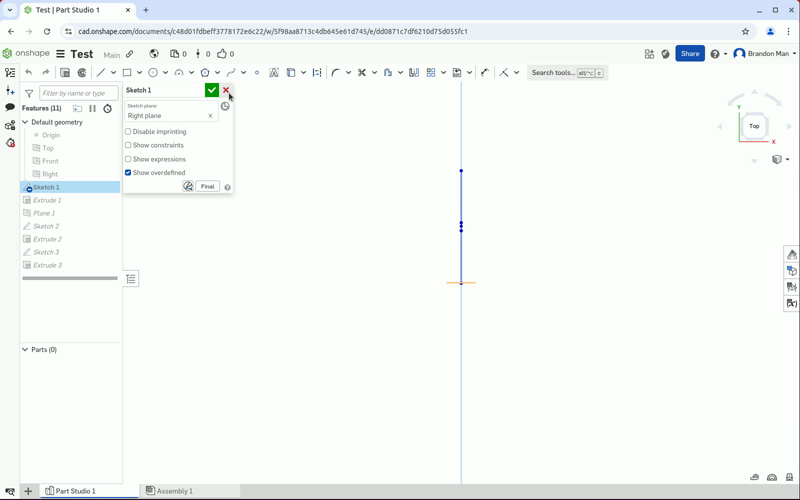
click(229, 92)
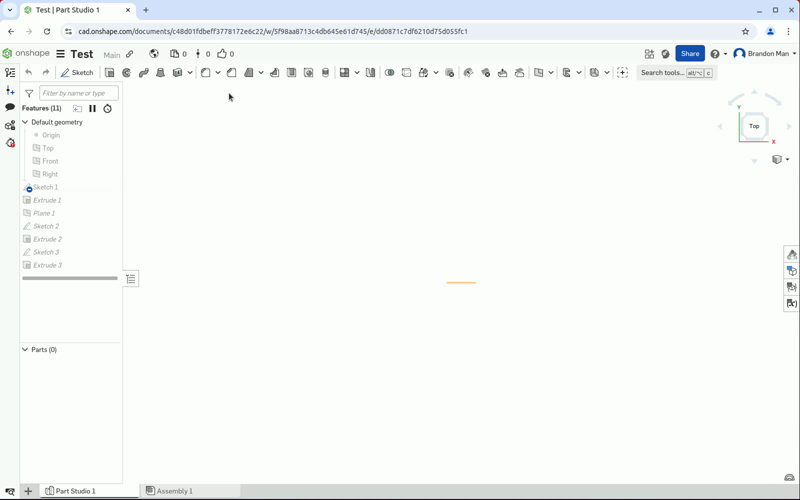
key(shift+s)
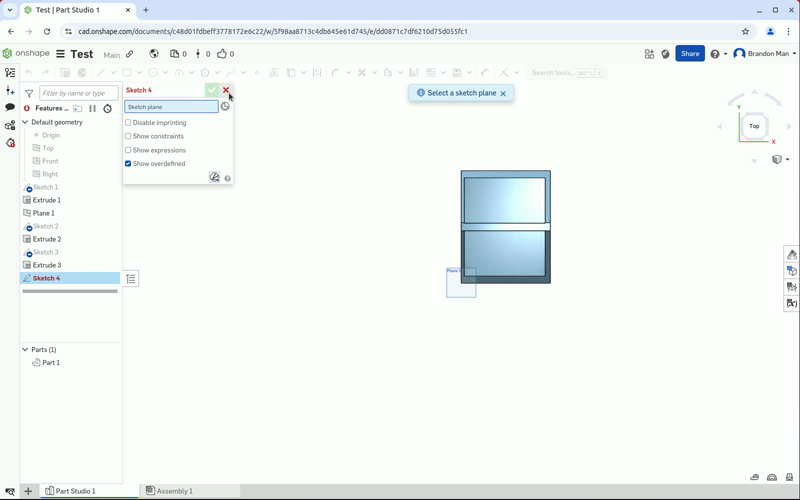
mouse_move(73, 215)
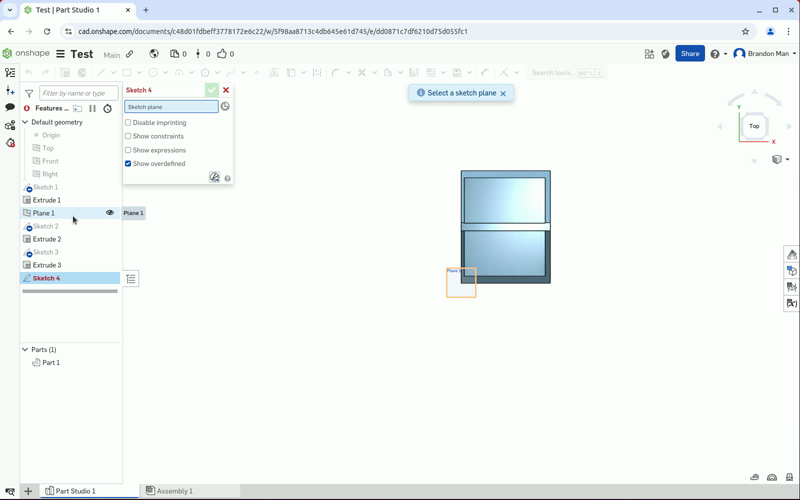
click(73, 215)
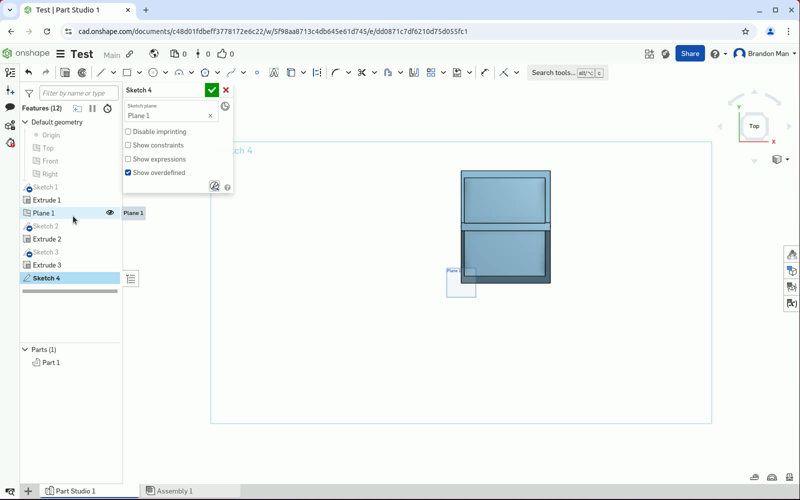
mouse_move(73, 352)
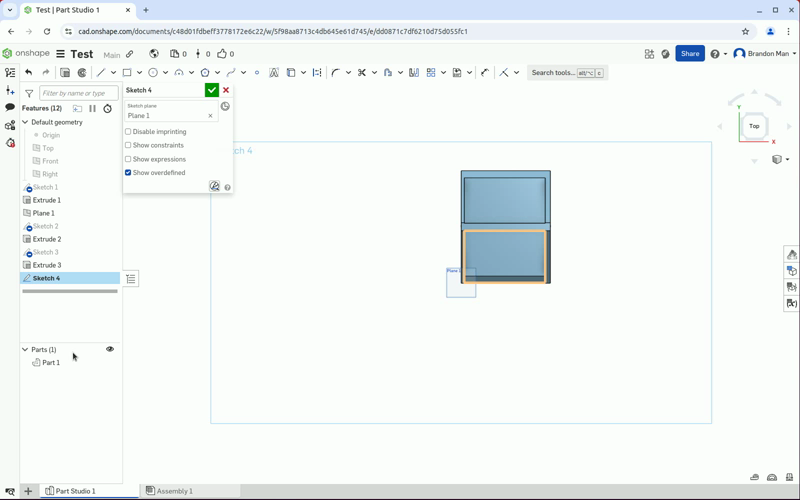
key(y)
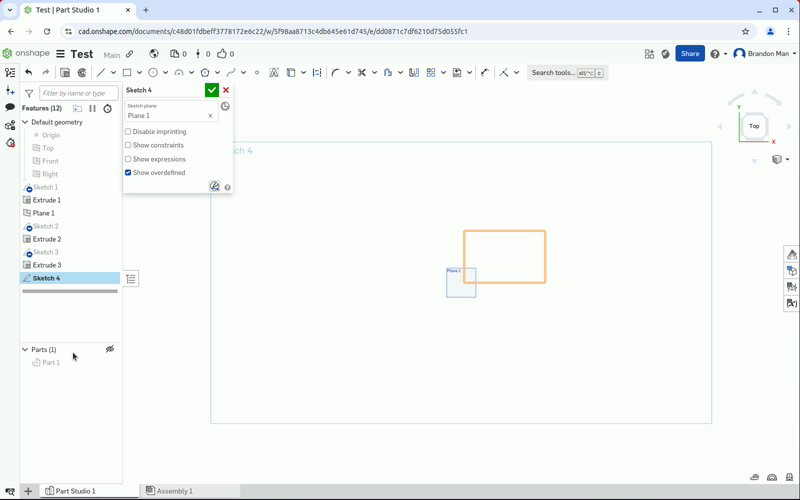
key(l)
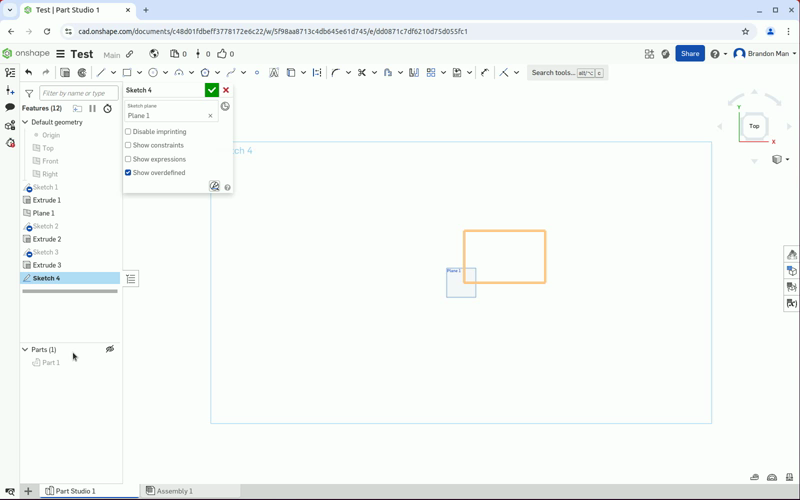
key_down(shift)
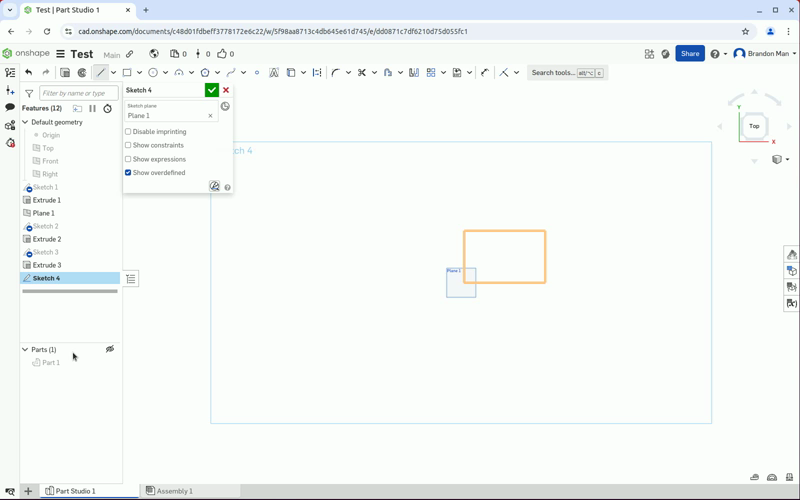
mouse_move(464, 230)
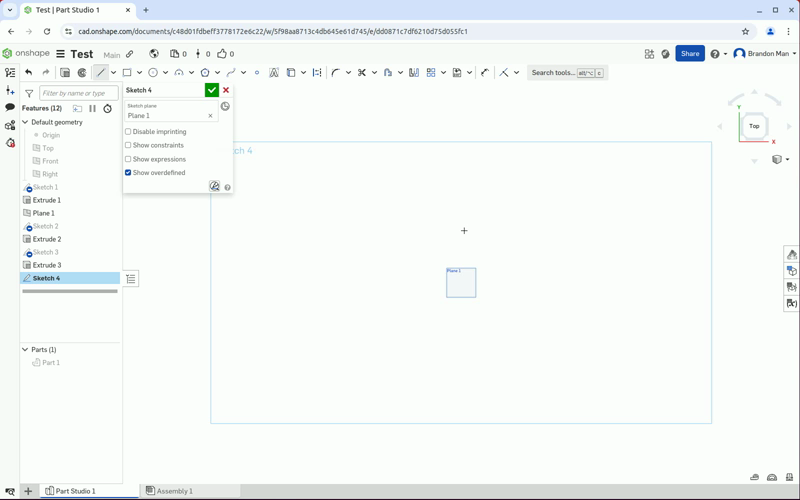
click(464, 230)
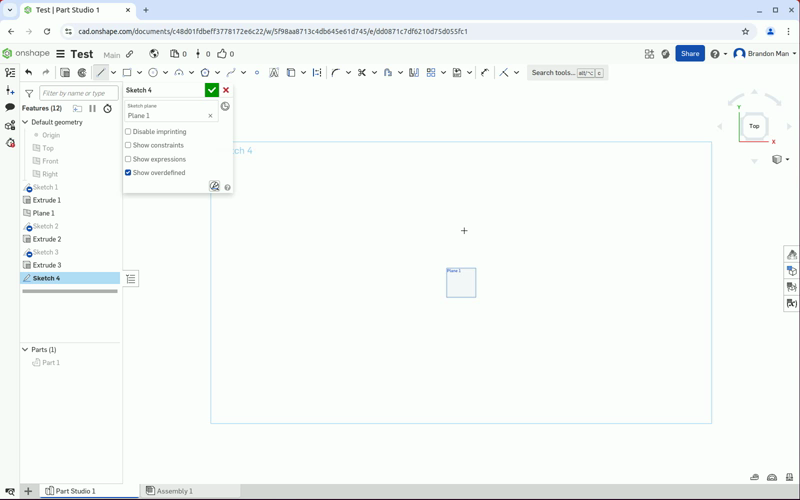
key_up(shift)
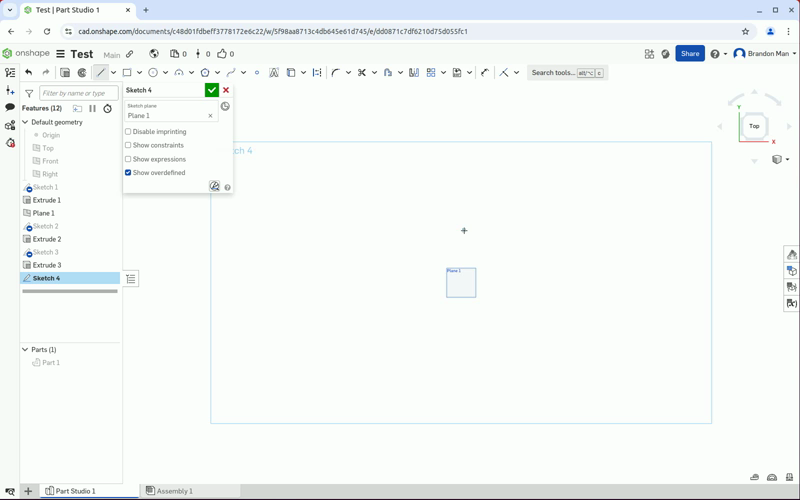
key_down(shift)
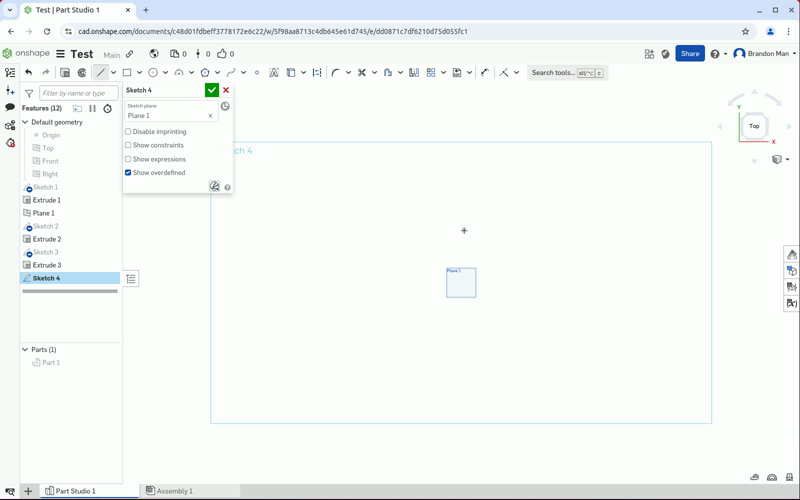
mouse_move(545, 230)
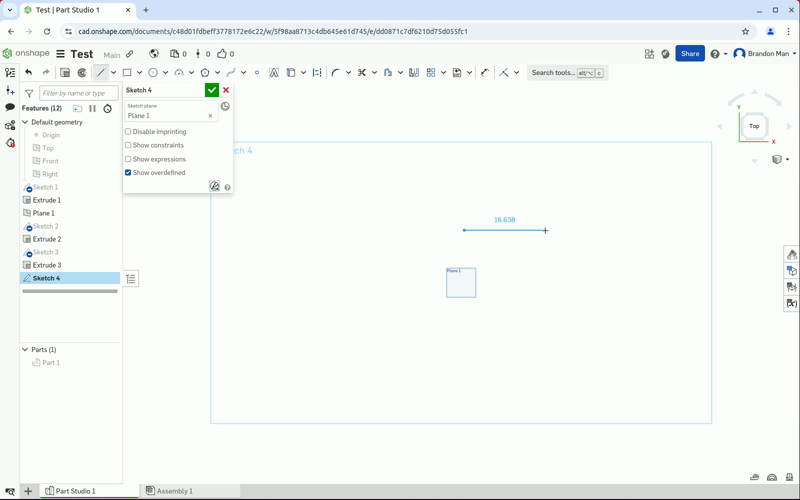
click(545, 230)
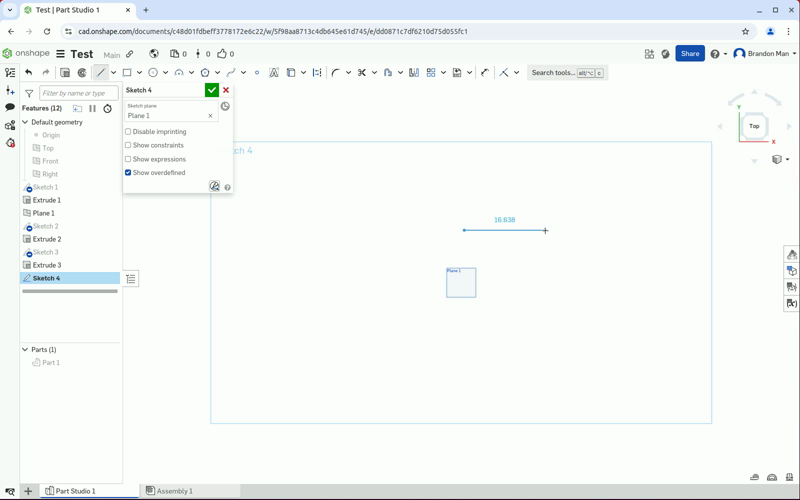
key_up(shift)
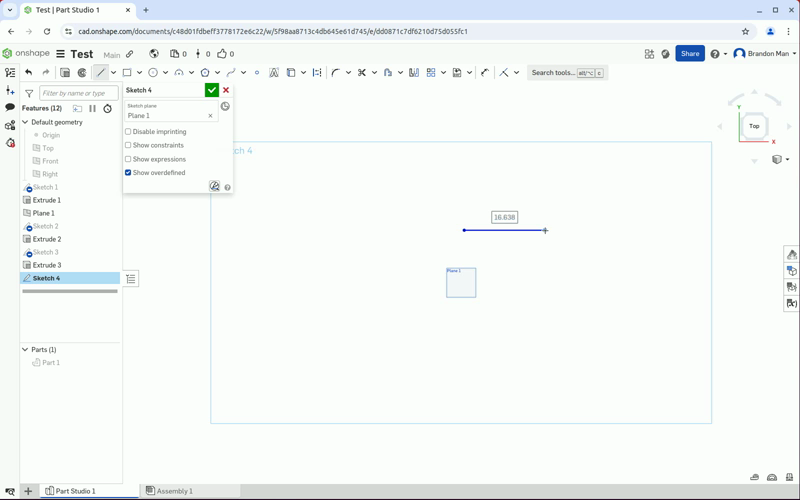
key_down(shift)
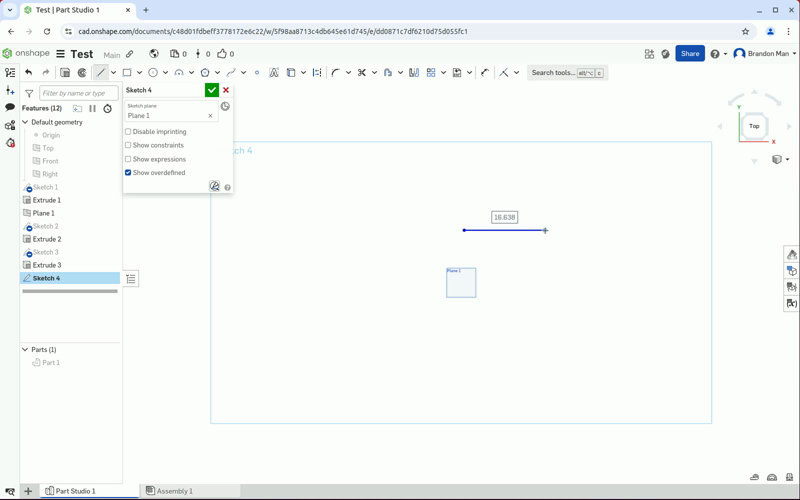
mouse_move(575, 230)
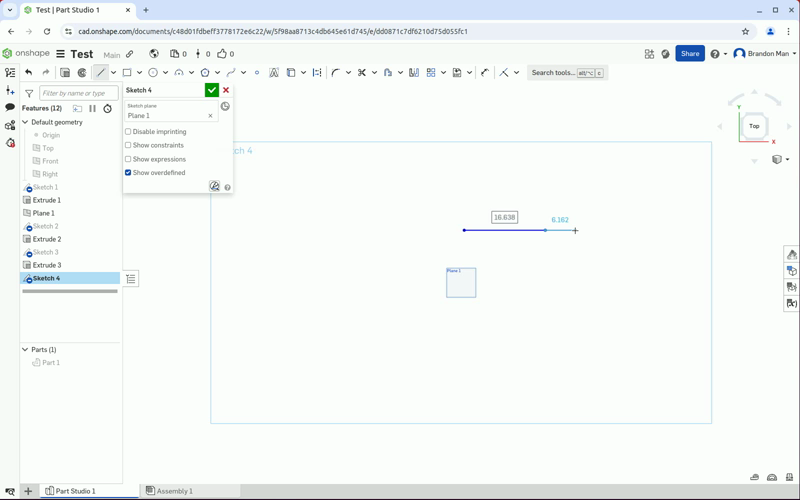
mouse_move(545, 222)
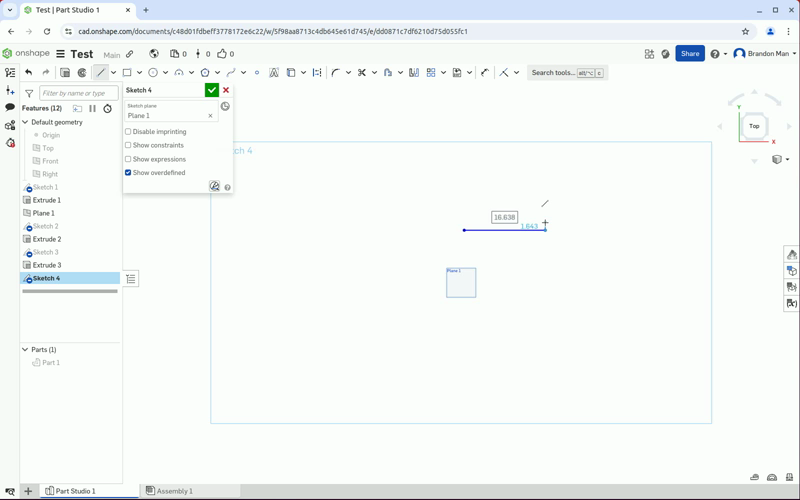
click(545, 222)
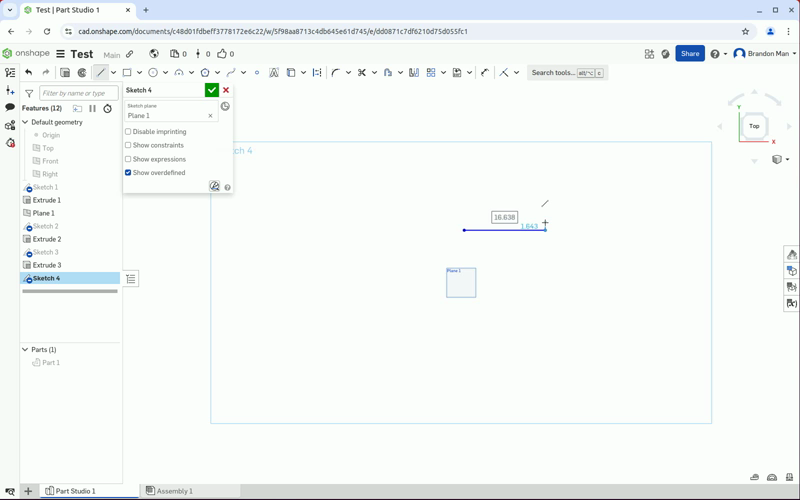
key_up(shift)
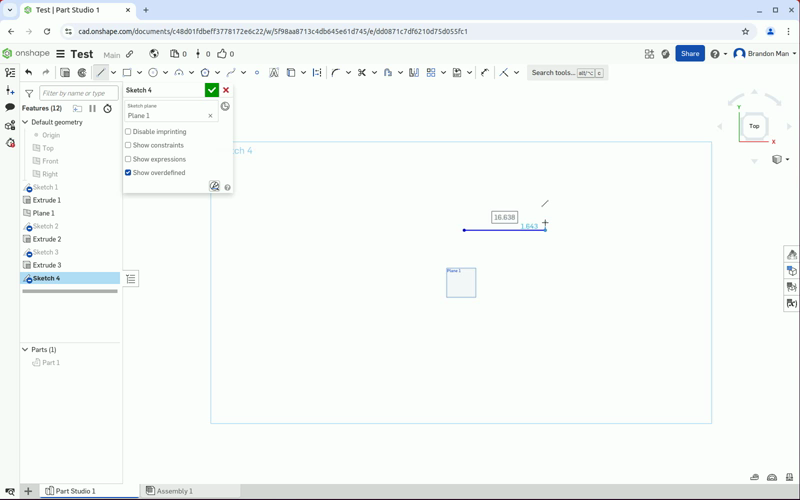
key_down(shift)
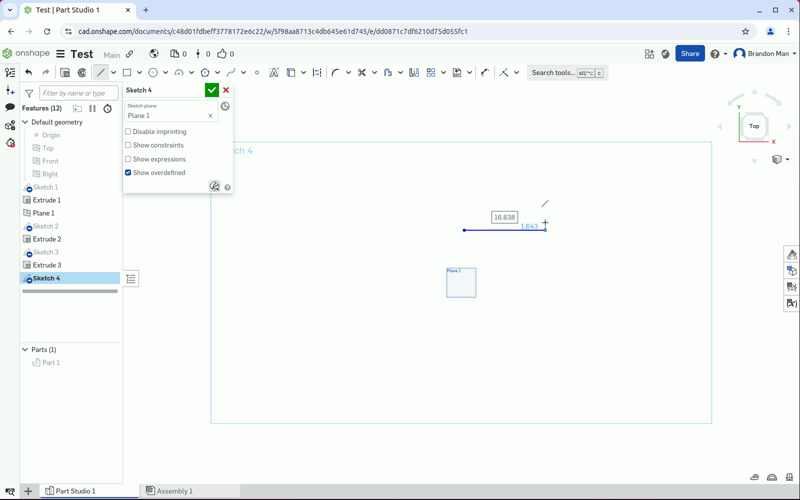
mouse_move(464, 222)
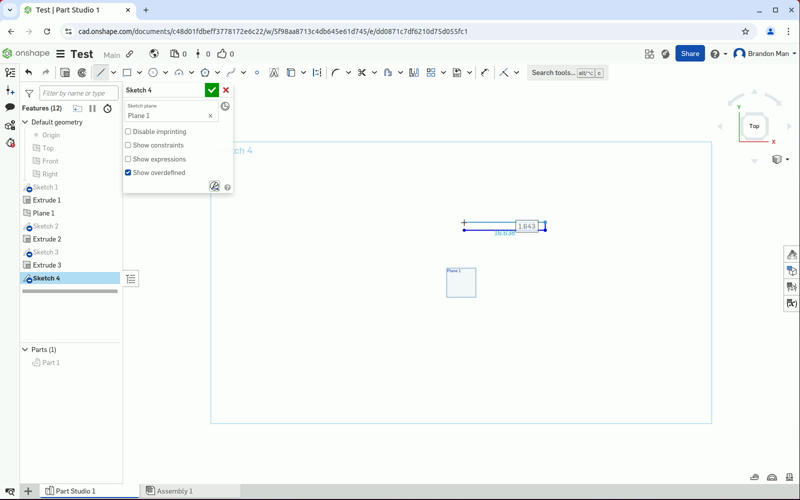
click(464, 222)
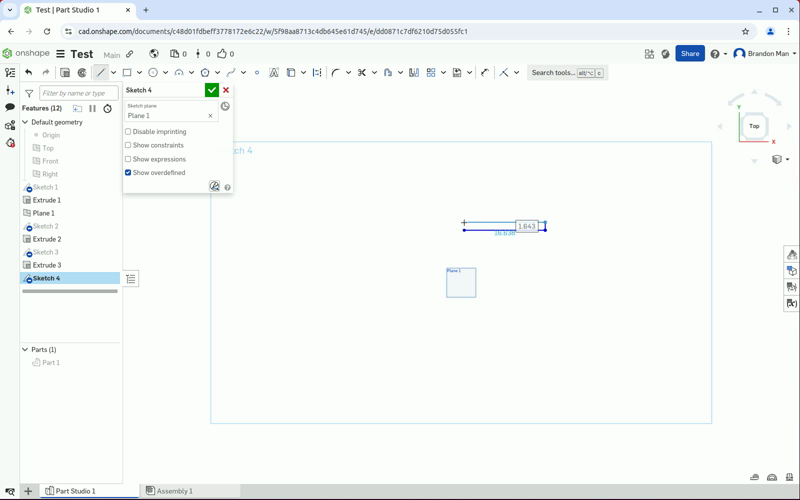
key_up(shift)
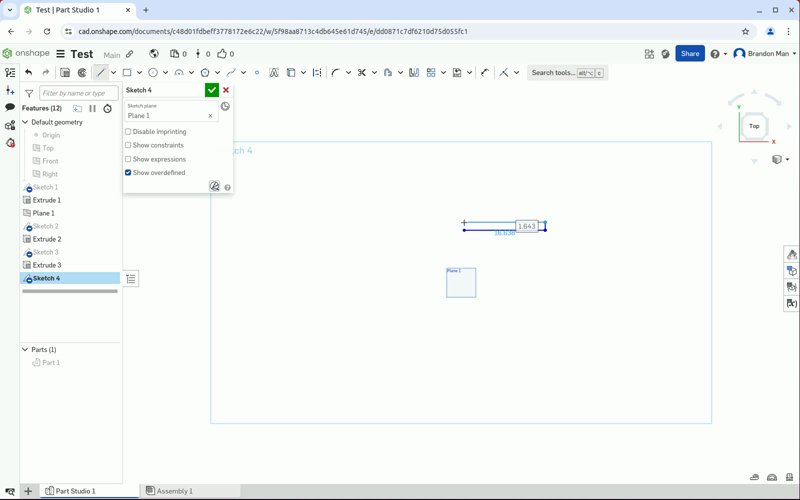
mouse_move(494, 222)
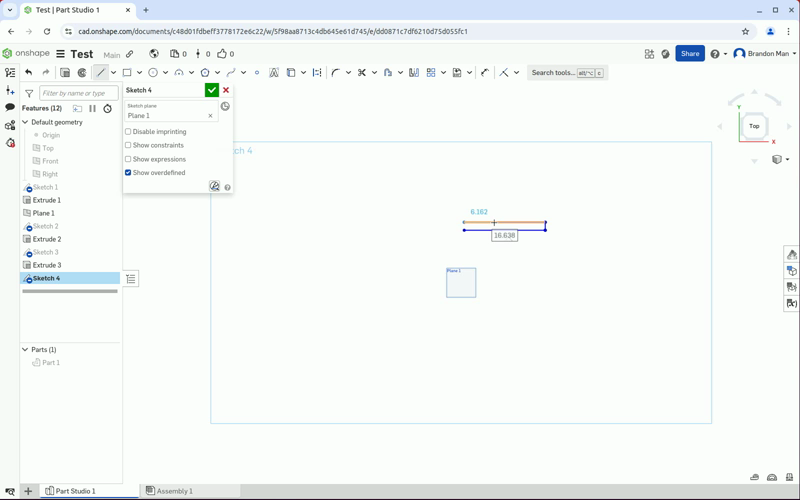
key_down(shift)
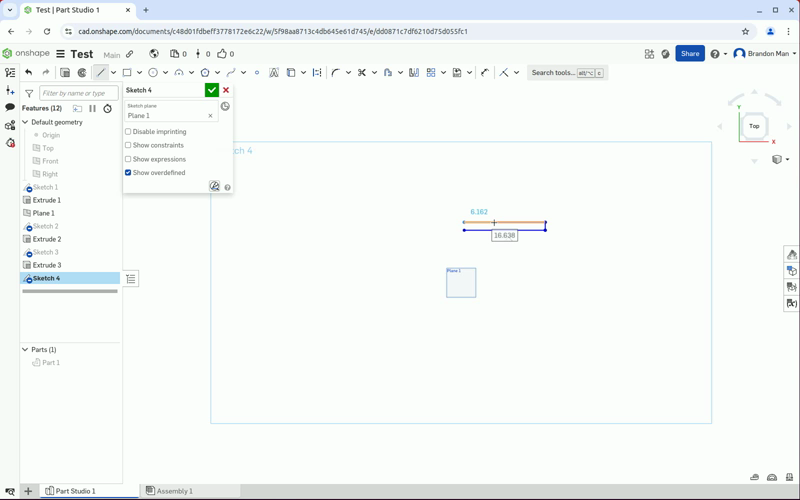
mouse_move(464, 230)
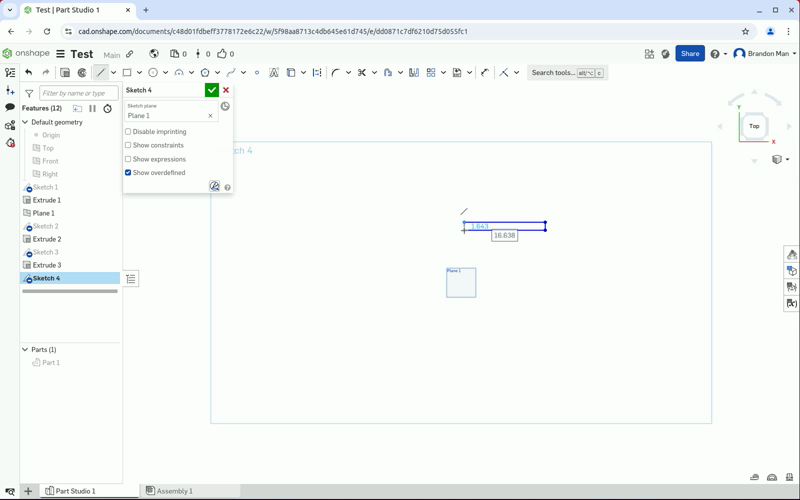
key_up(shift)
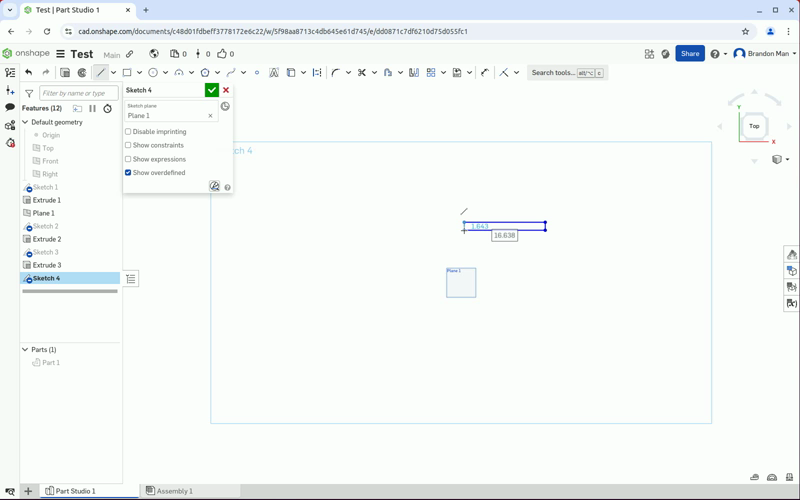
click(464, 230)
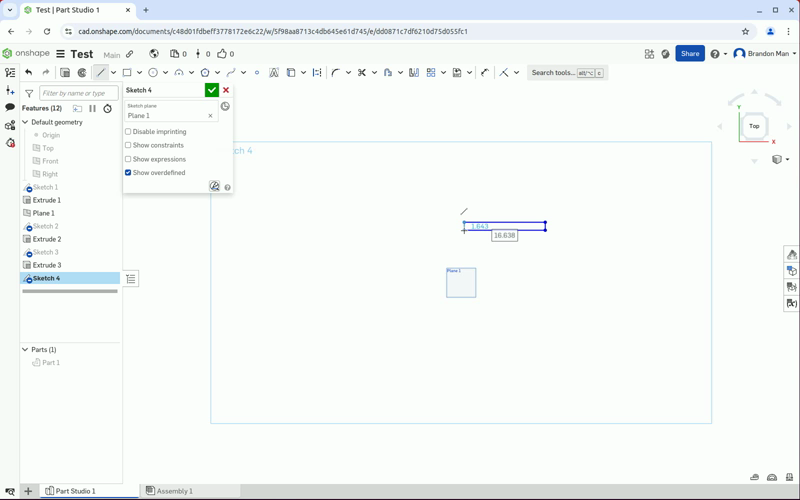
key(esc)
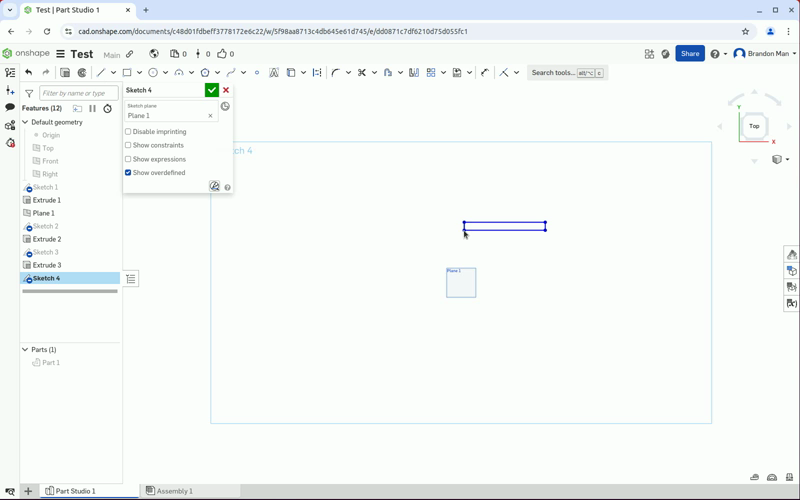
mouse_move(471, 223)
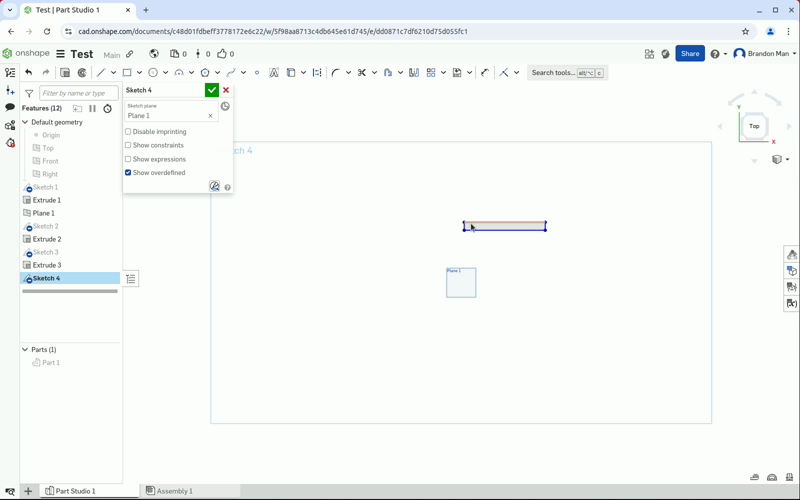
scroll(6)
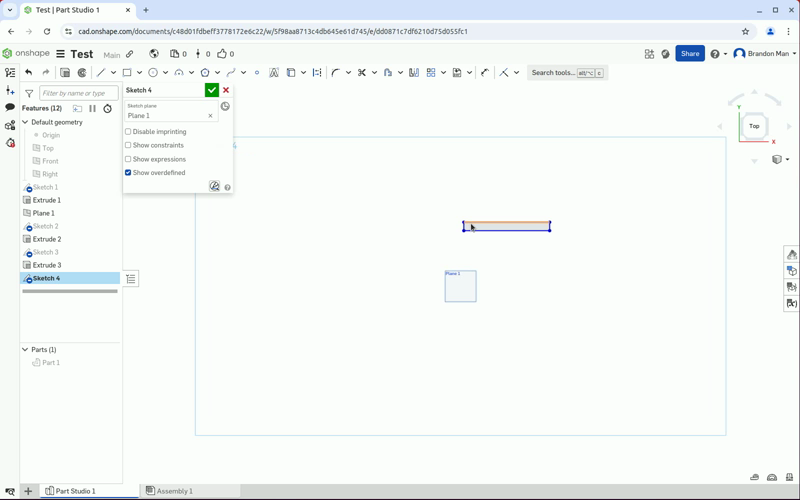
scroll(6)
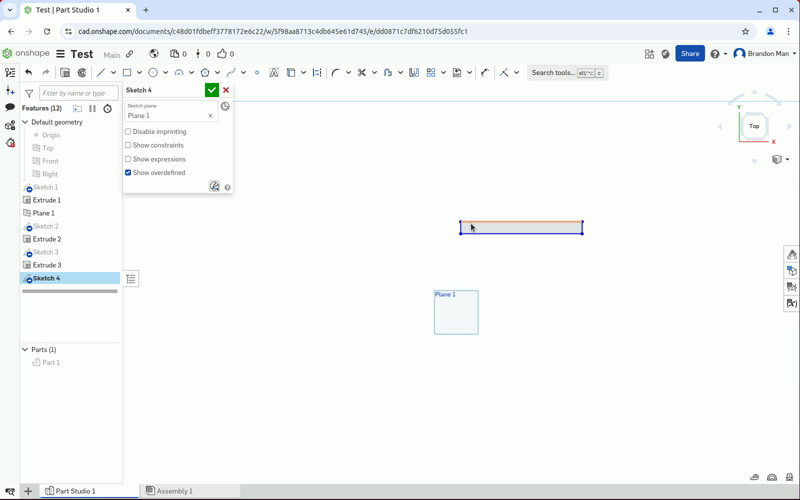
scroll(6)
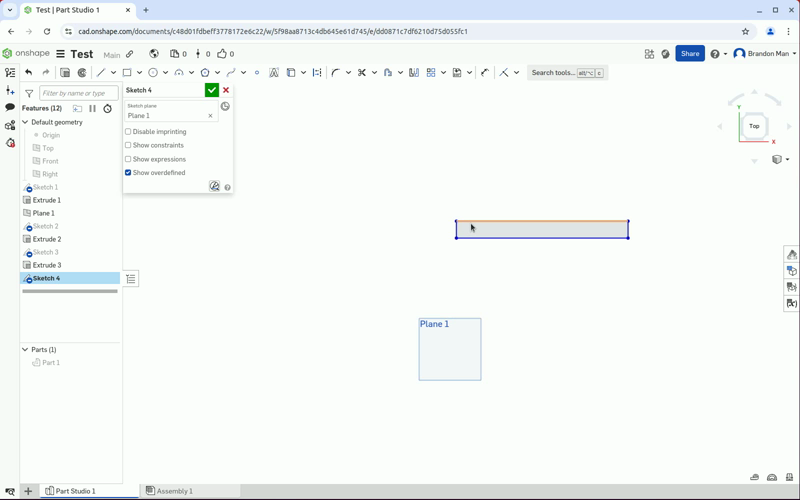
scroll(6)
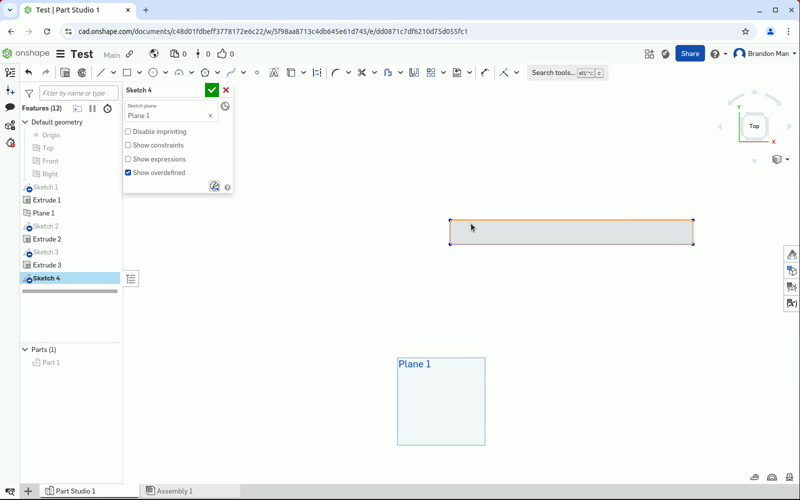
scroll(6)
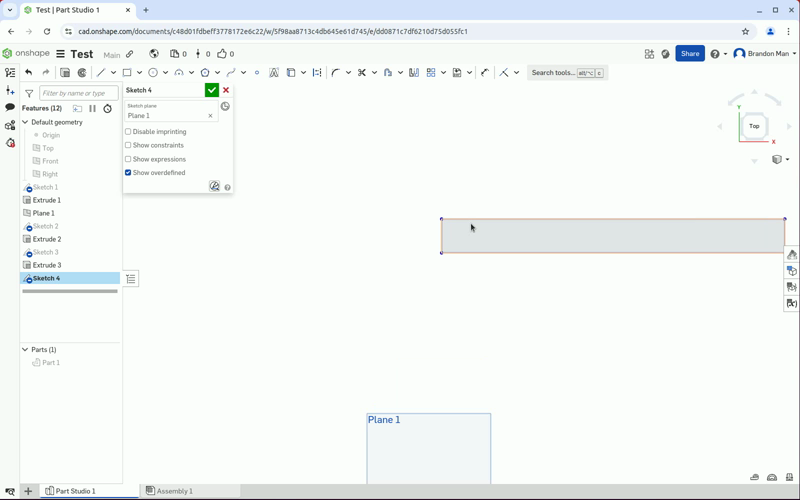
scroll(6)
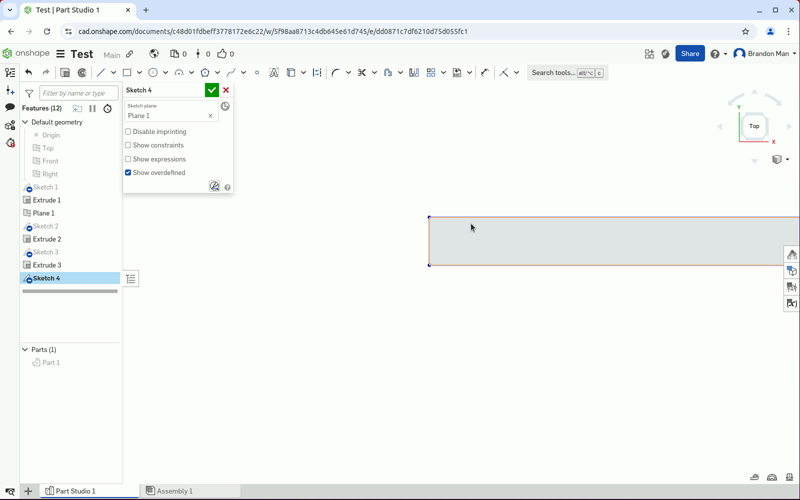
scroll(6)
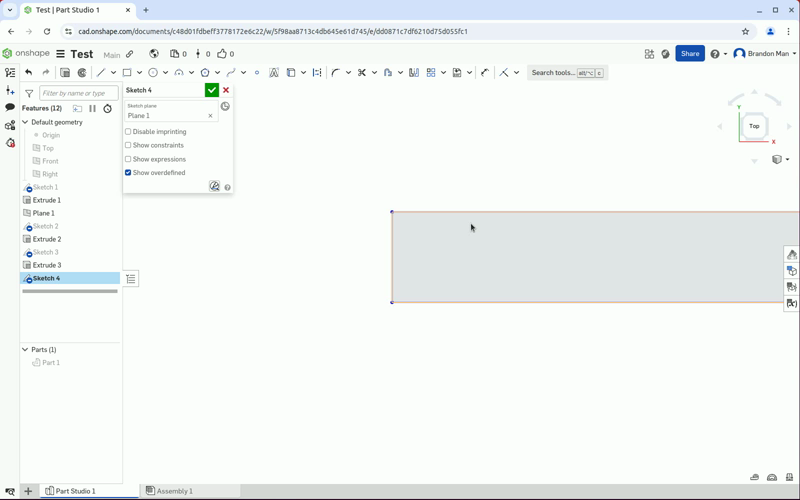
click(471, 223)
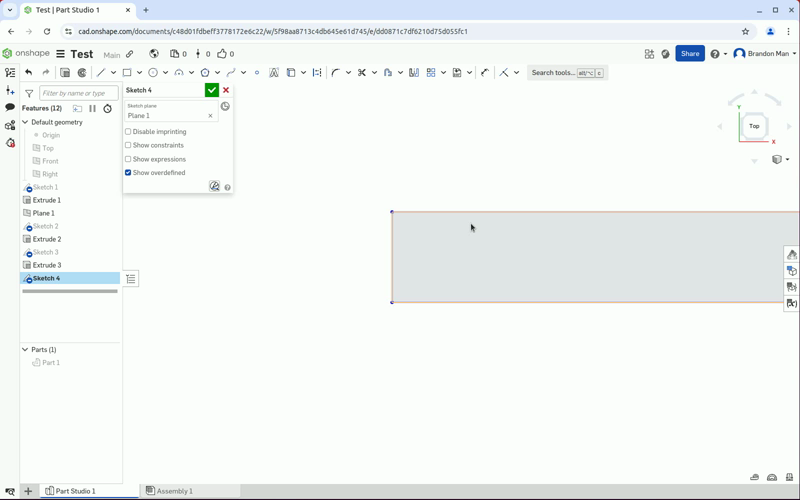
scroll(-6)
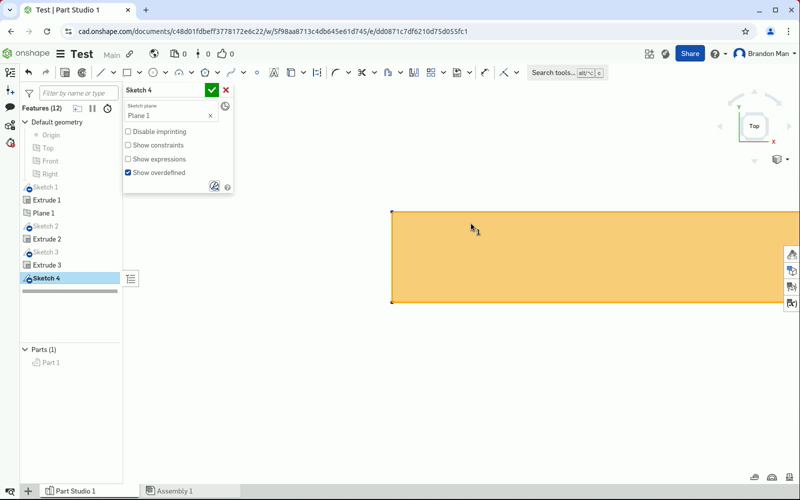
scroll(-6)
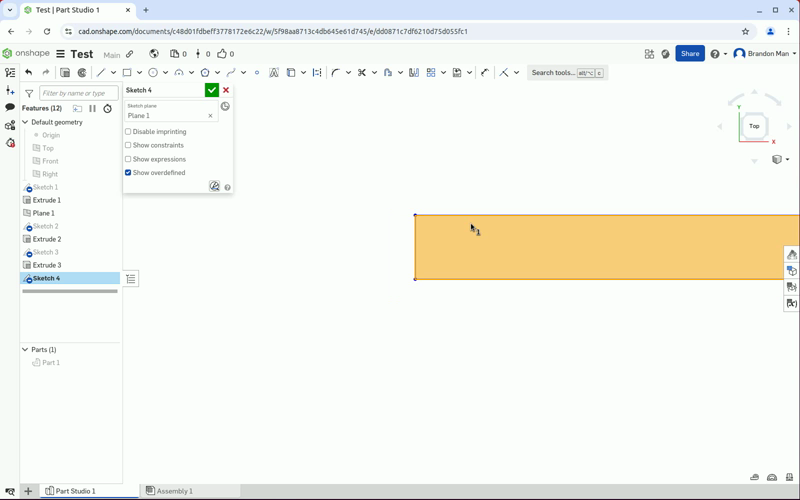
scroll(-6)
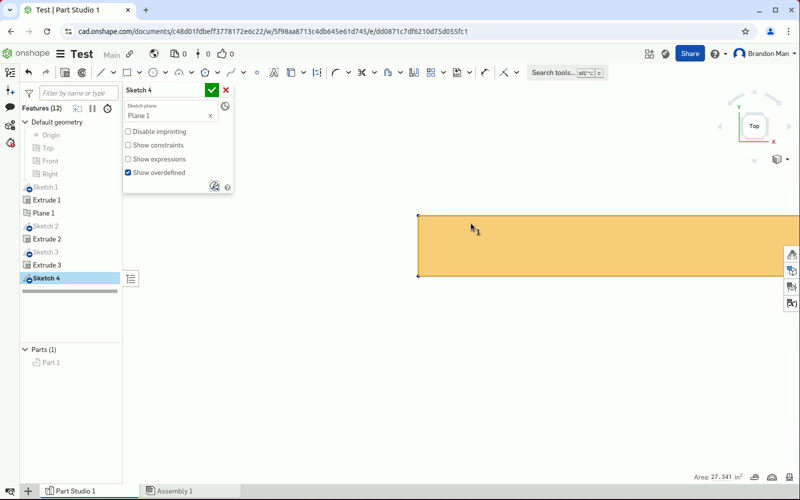
scroll(-6)
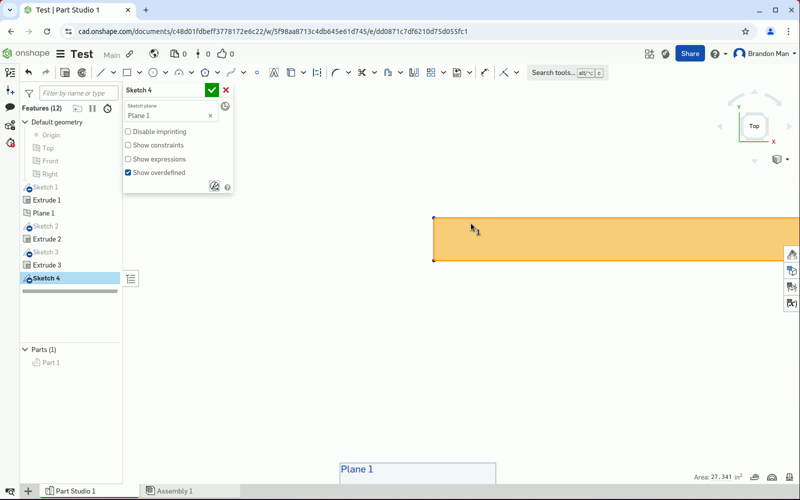
scroll(-6)
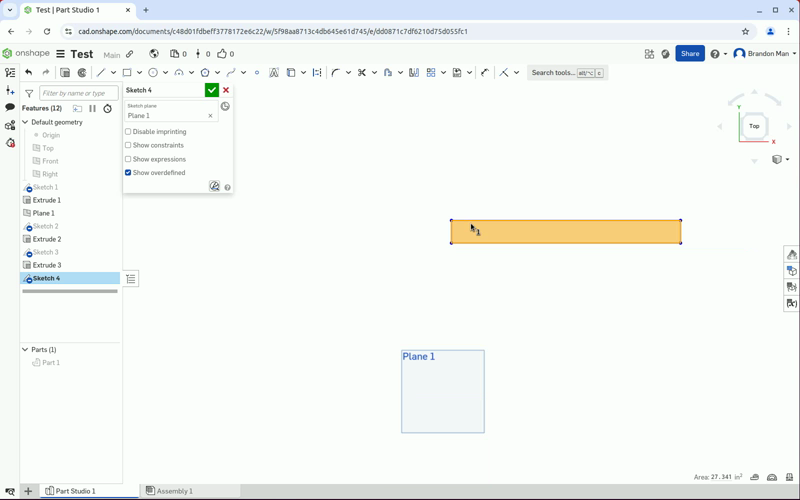
scroll(-6)
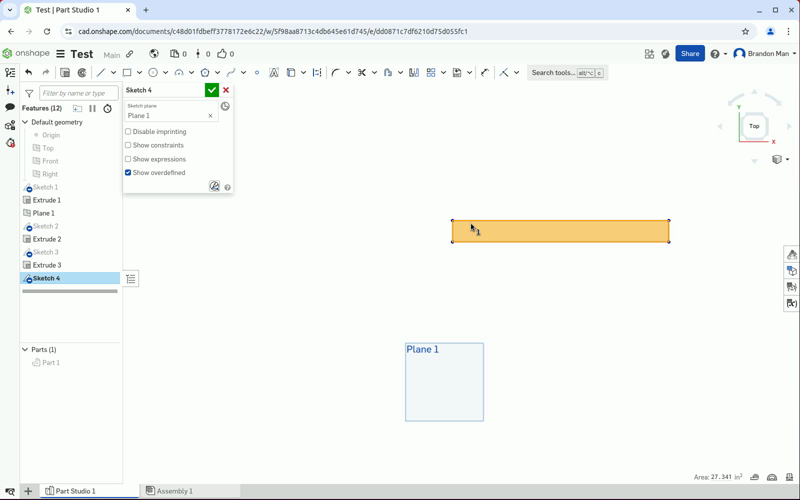
scroll(-6)
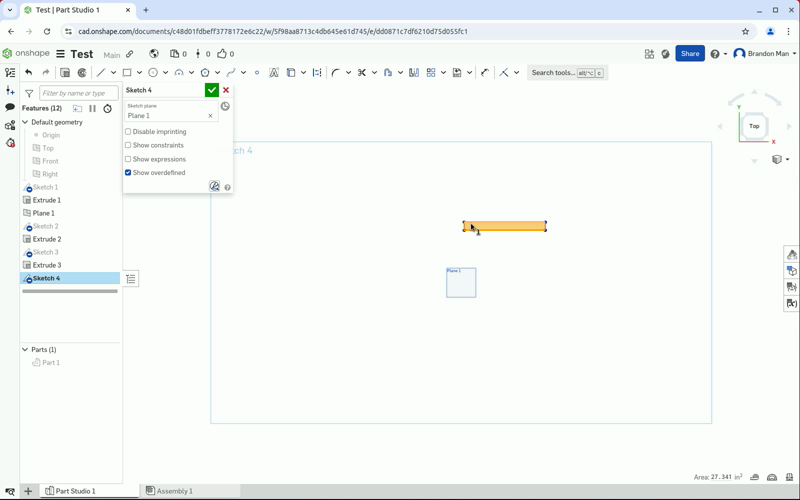
mouse_move(73, 352)
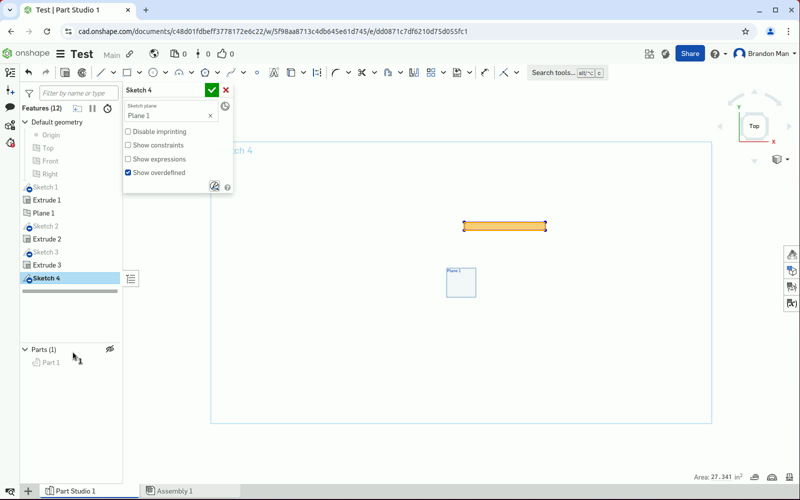
key(shift+y)
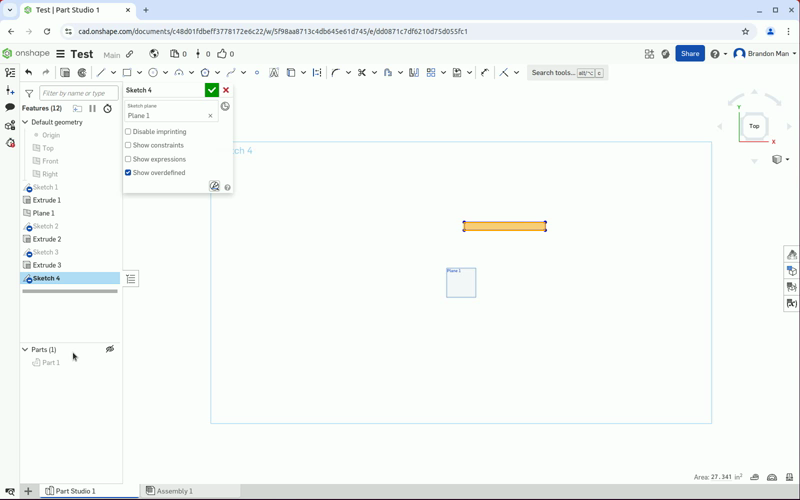
key(shift+e)
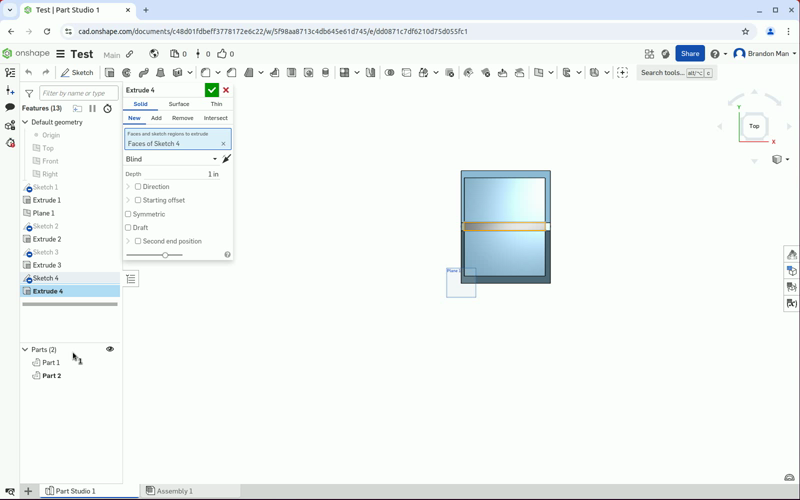
mouse_move(143, 106)
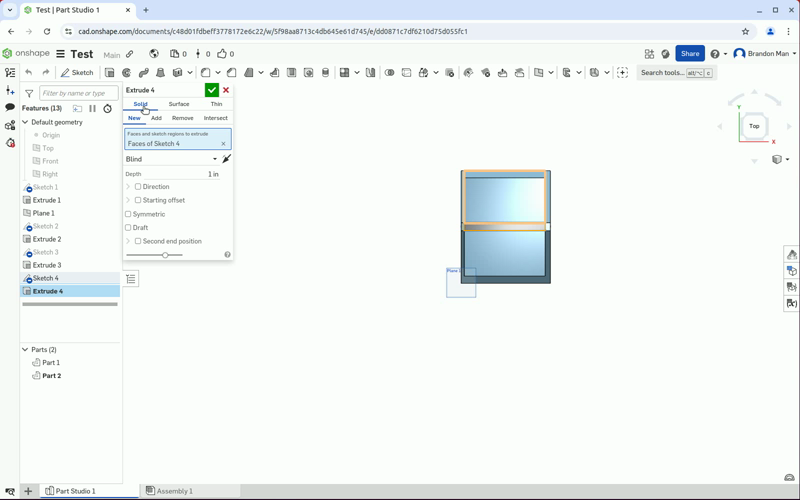
click(143, 106)
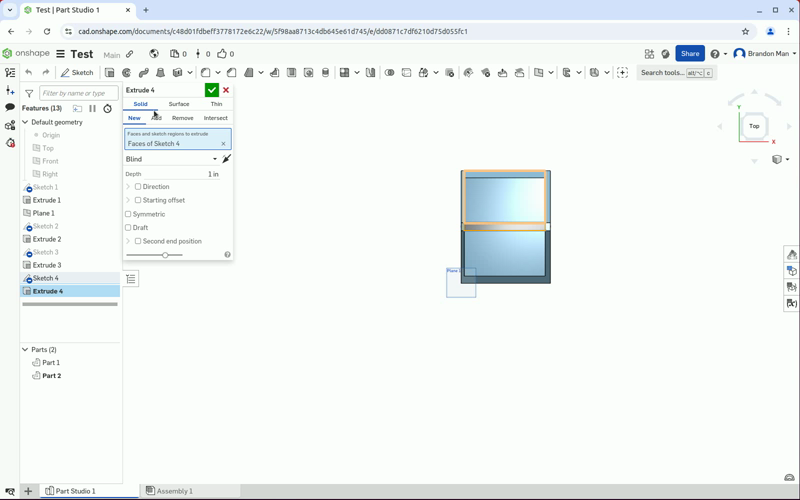
mouse_move(186, 120)
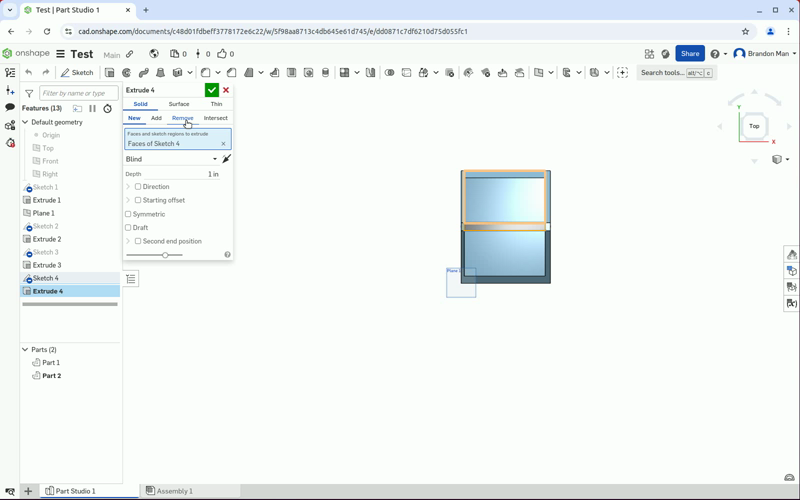
click(186, 120)
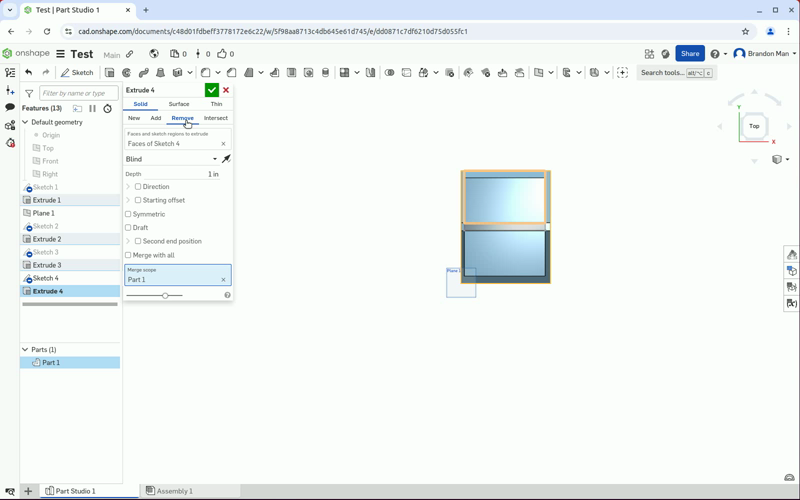
key(tab, 4)
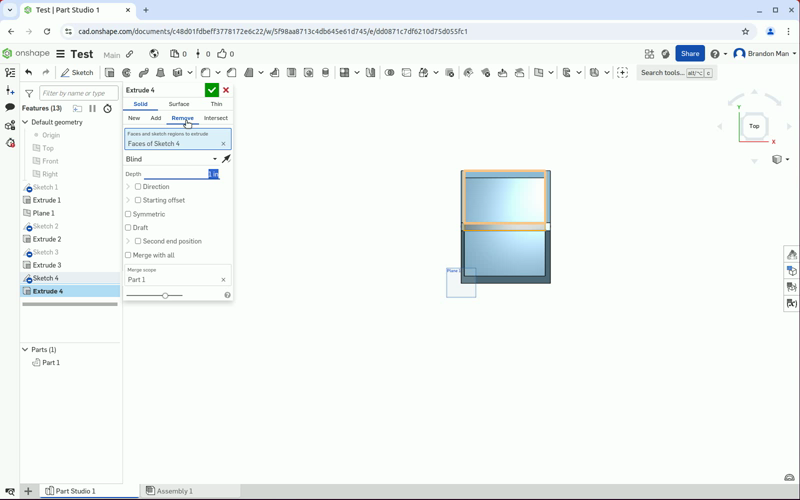
text(9.388)
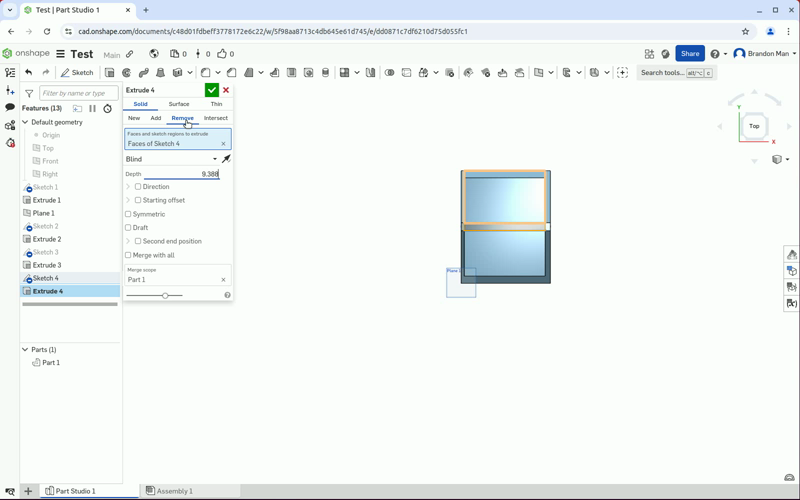
key(tab, 6)
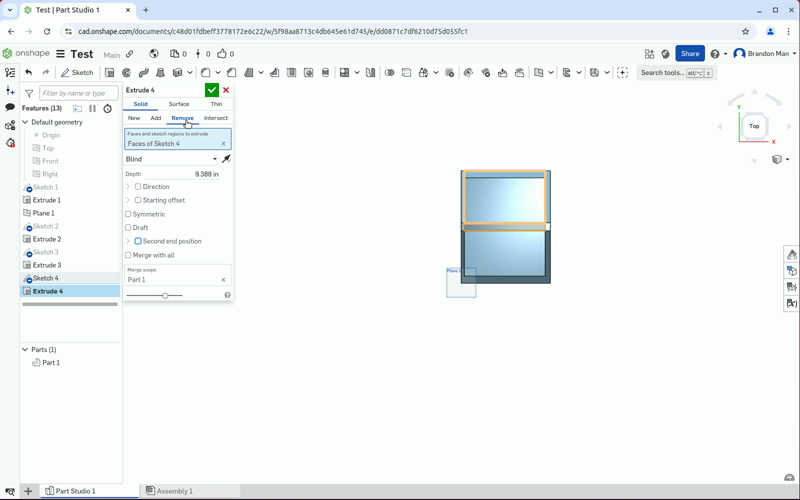
key(space)
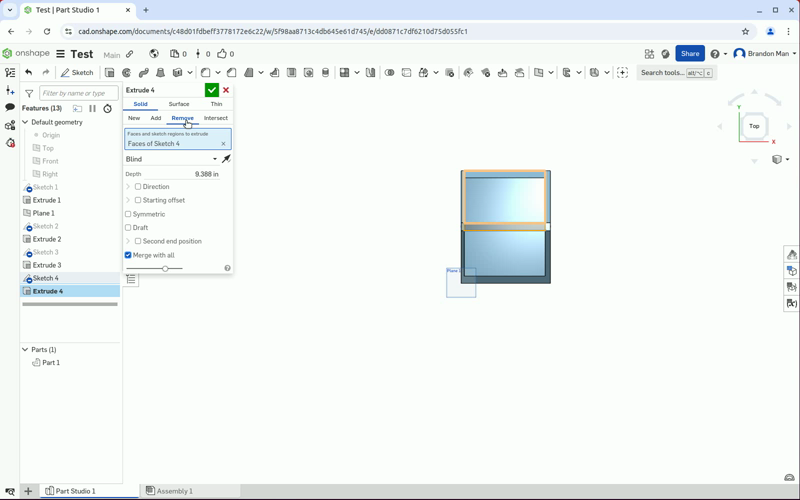
key(enter)
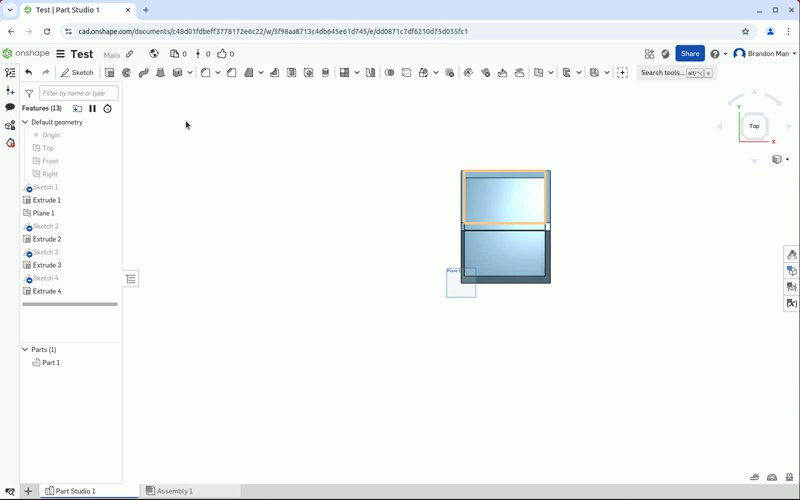
key(shift+h)
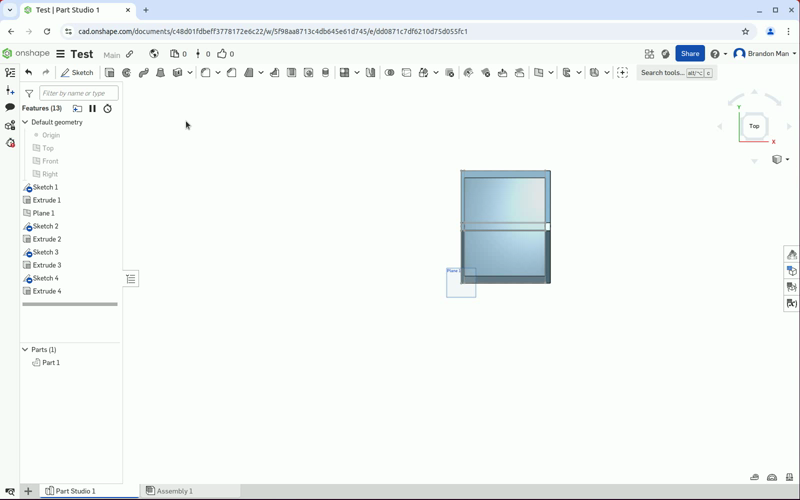
key(shift+h)
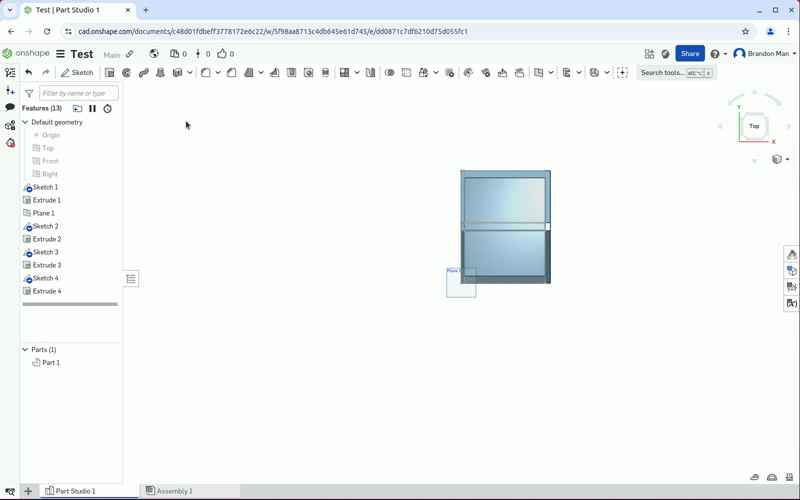
key(shift+7)
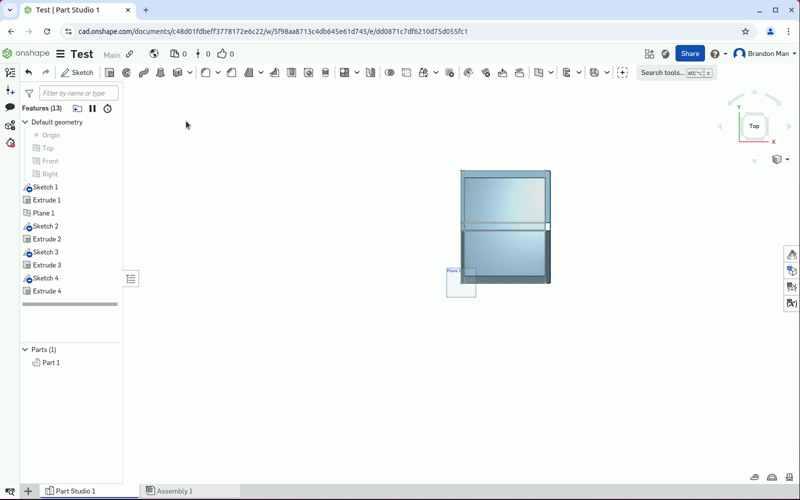
key(up, 3)
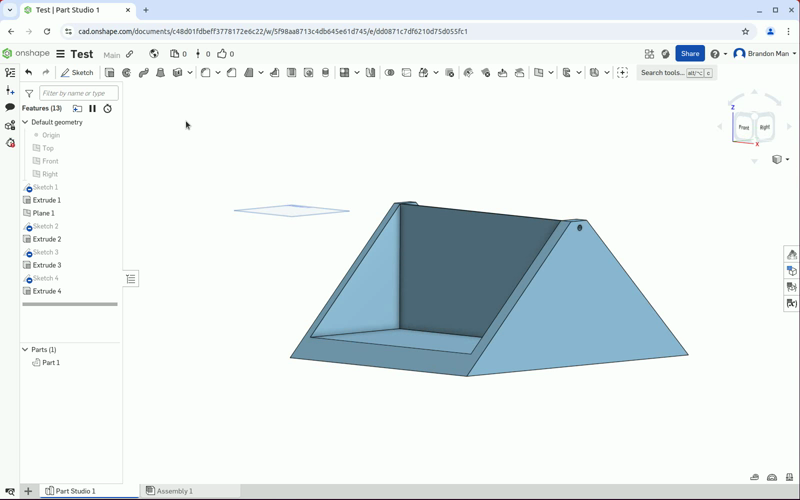
key(left, 3)
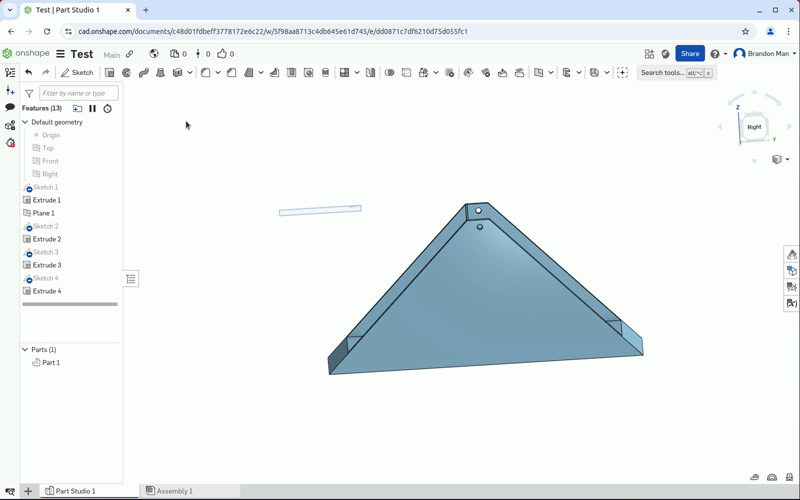
key(right, 3)
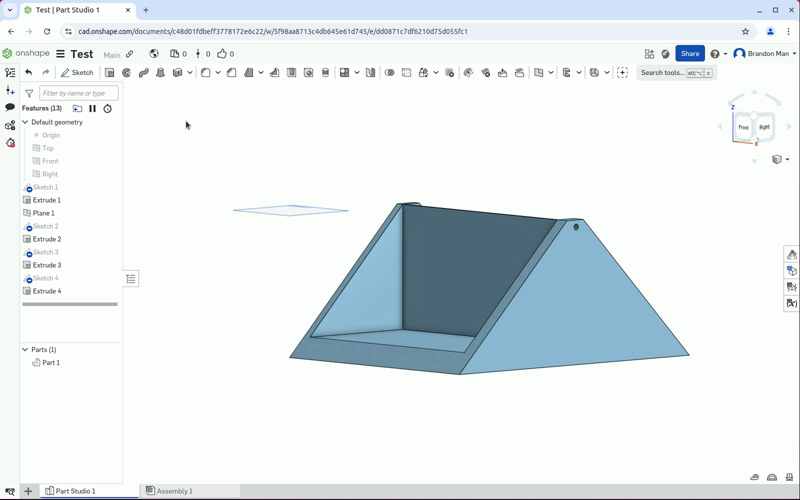
key(down, 3)
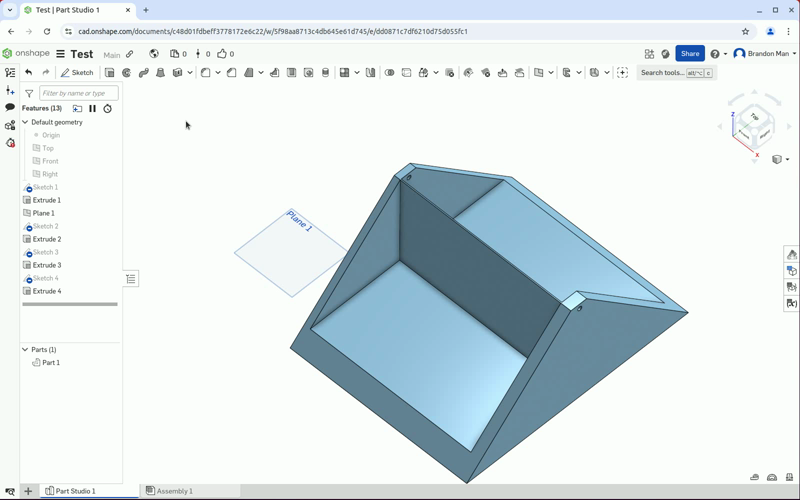
mouse_move(73, 189)
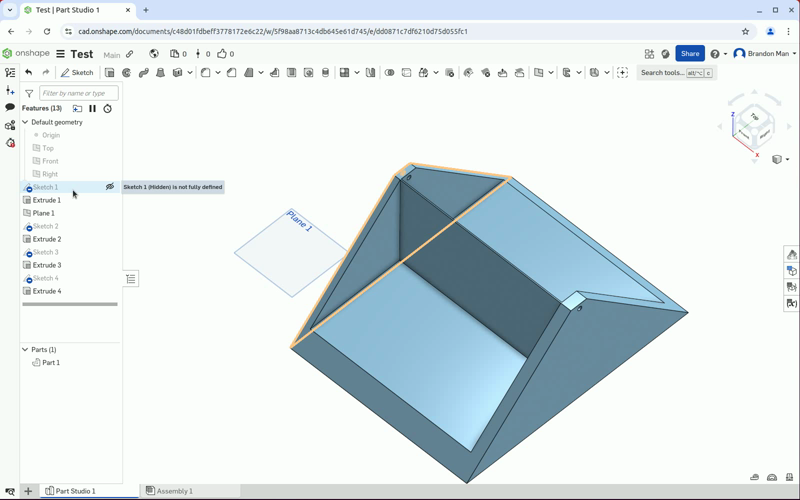
click(73, 189)